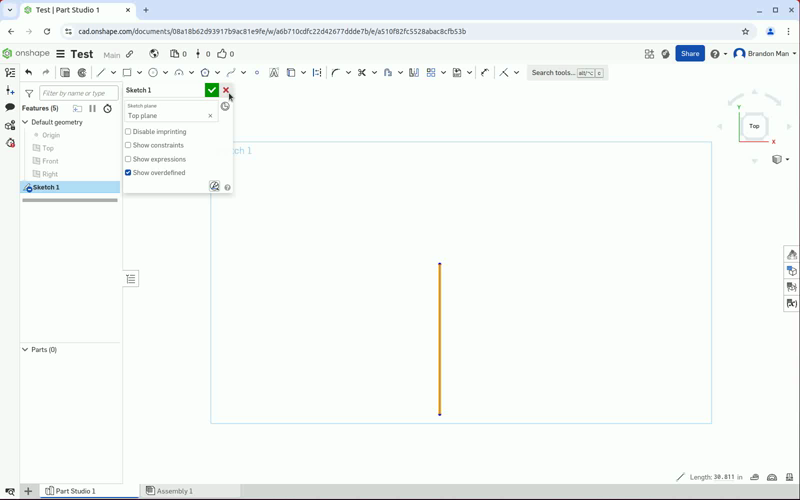
key(shift+h)
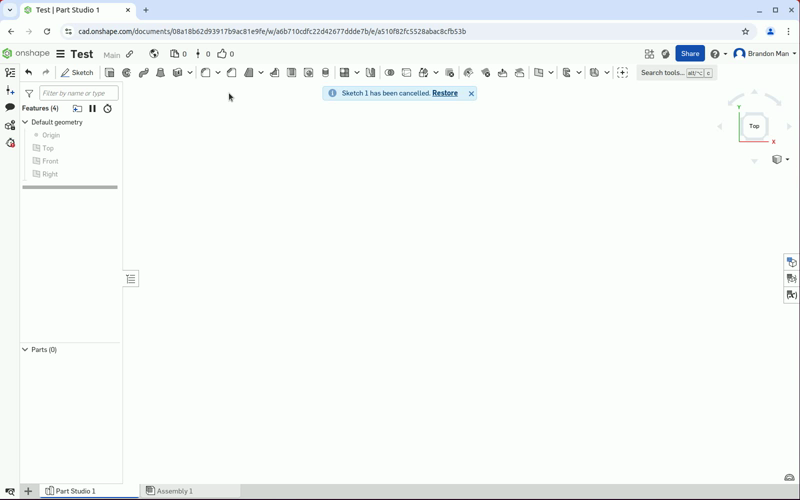
mouse_move(73, 352)
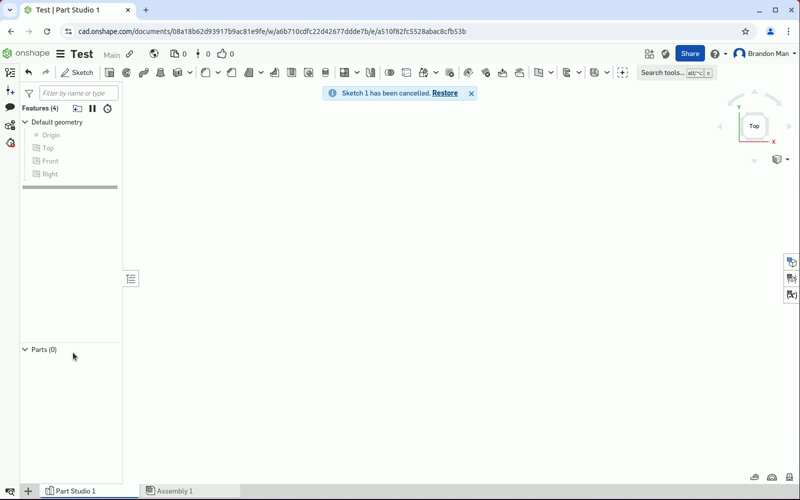
key(y)
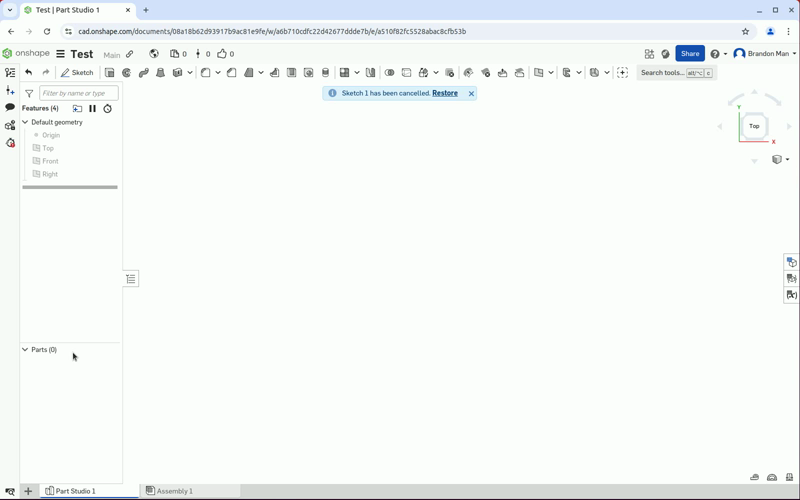
key(shift+p)
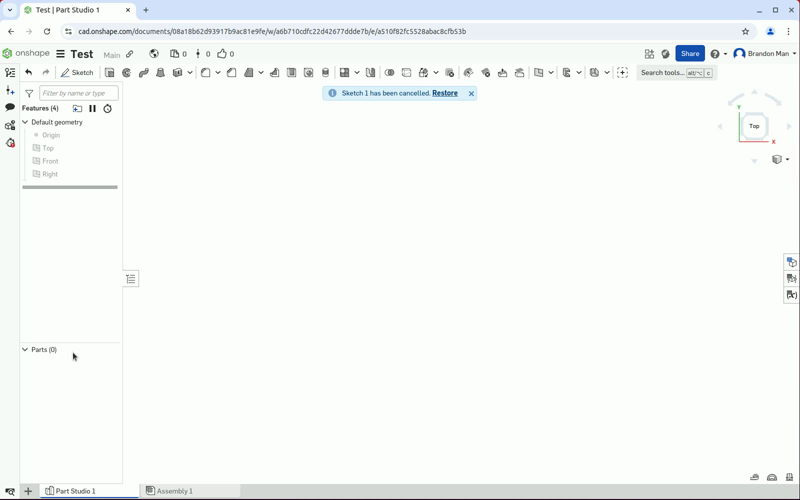
key(space)
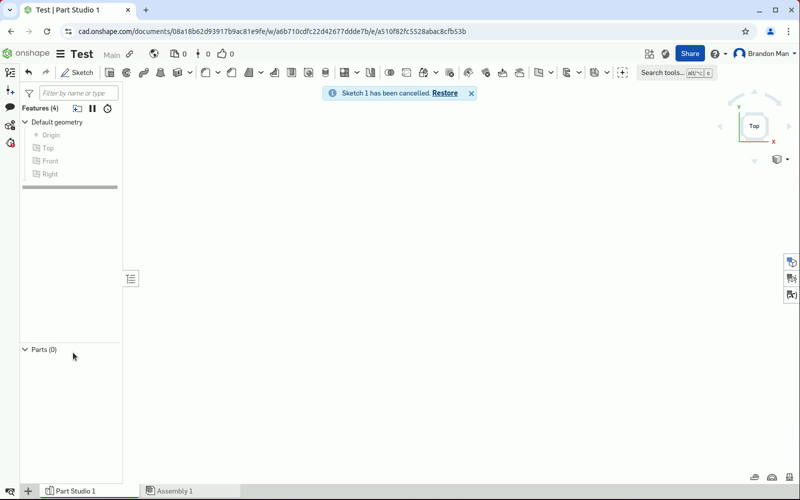
key_down(shift)
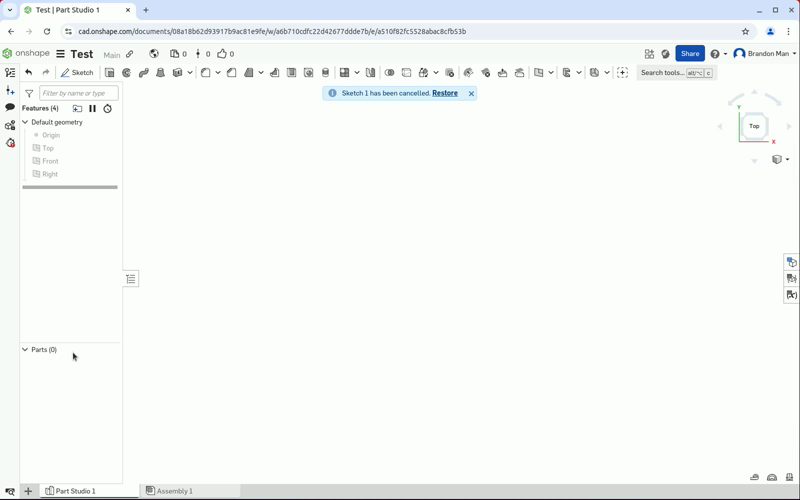
key(up)
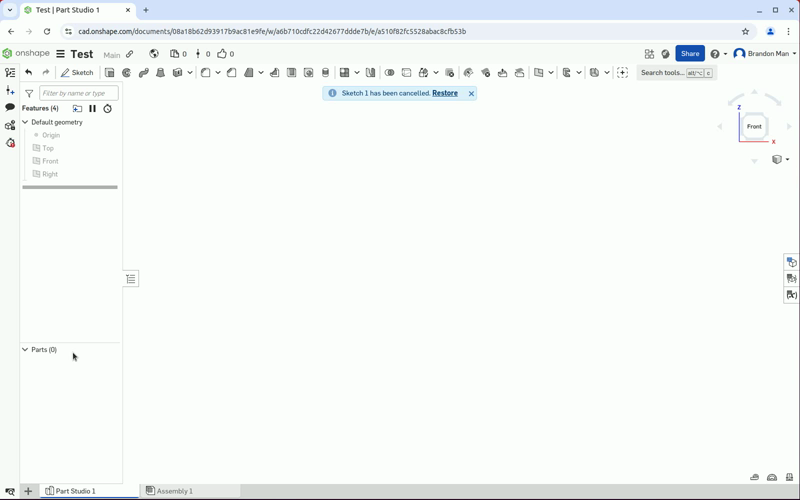
key_up(shift)
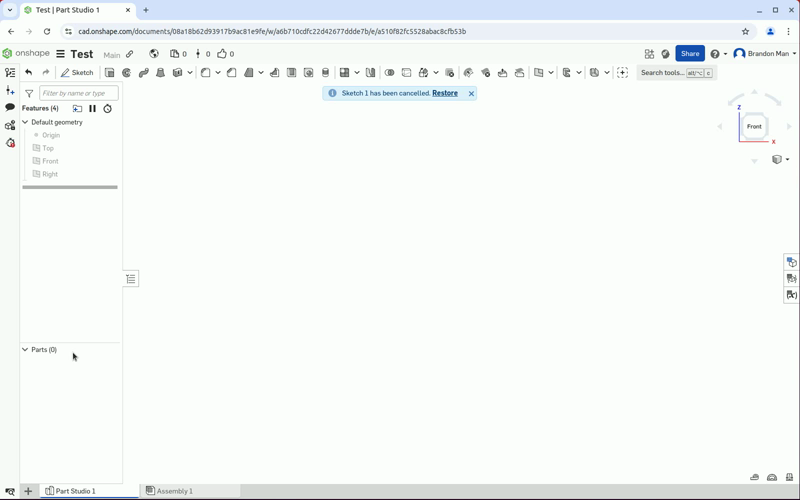
mouse_move(73, 352)
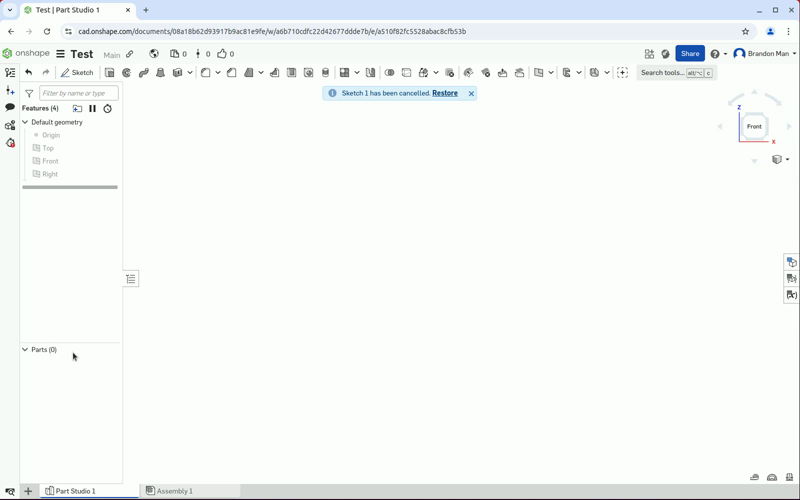
key(shift+y)
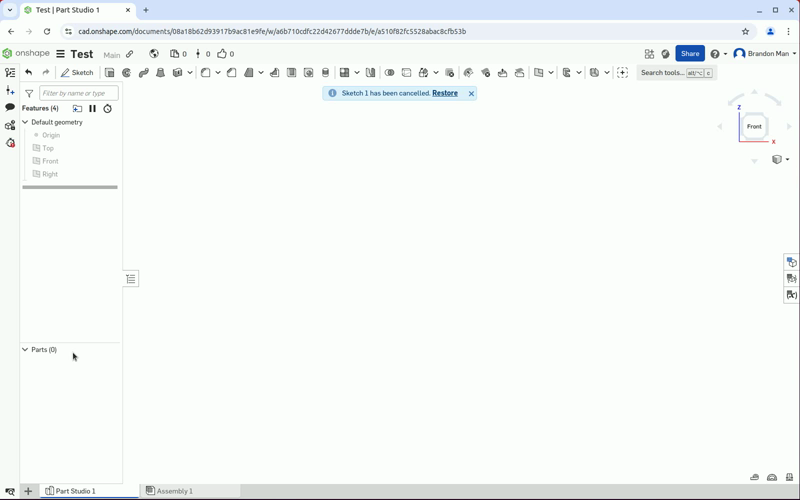
key(shift+s)
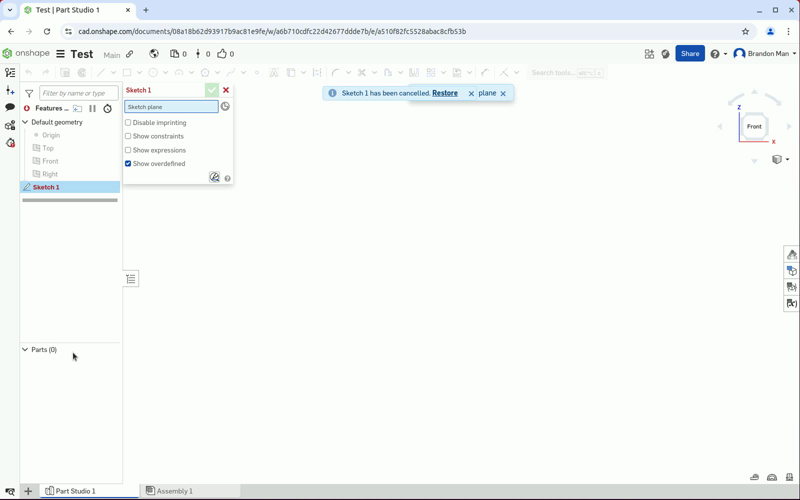
mouse_move(73, 163)
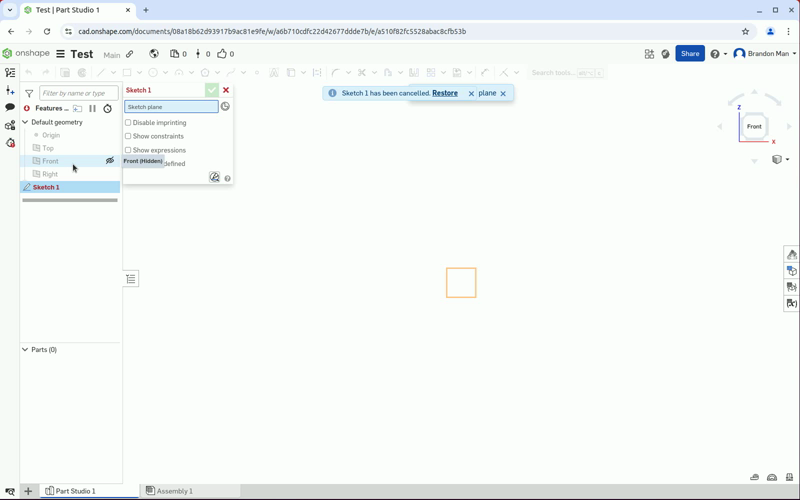
click(73, 163)
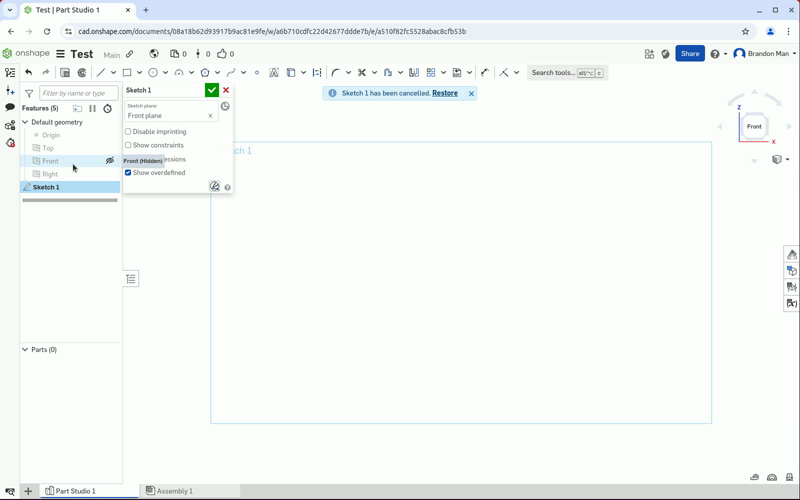
mouse_move(73, 352)
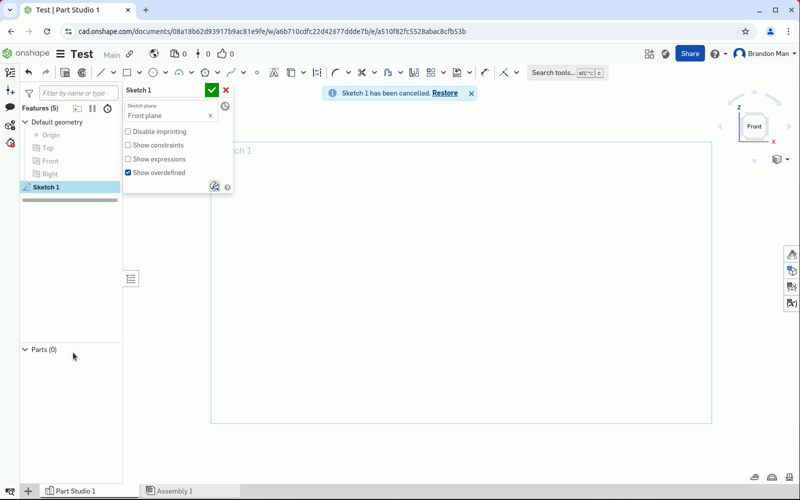
key(y)
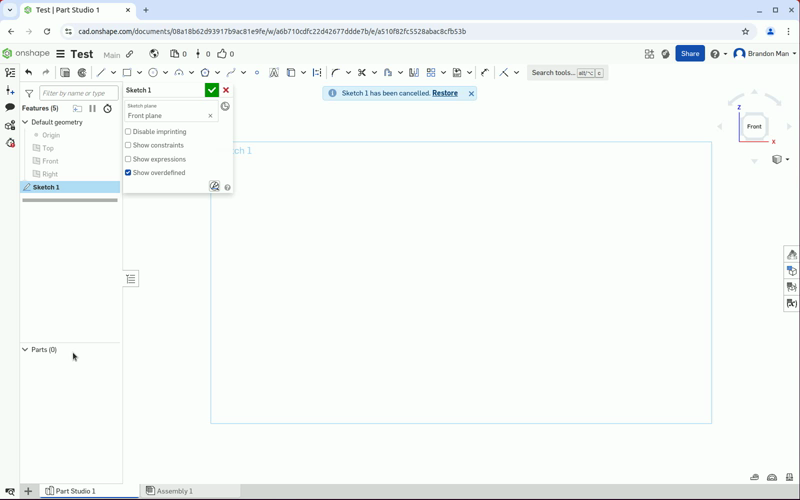
key(l)
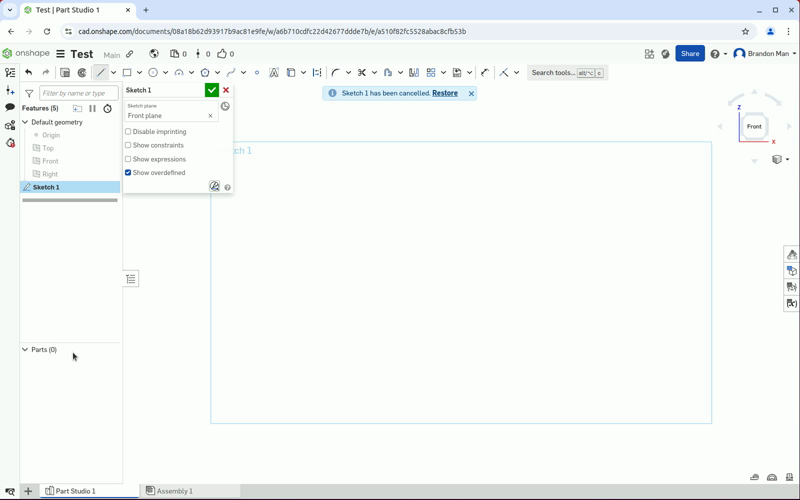
key_down(shift)
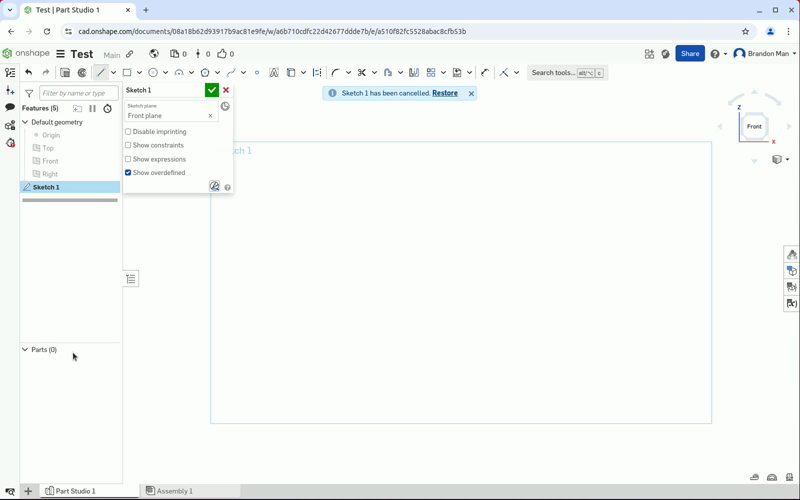
mouse_move(460, 282)
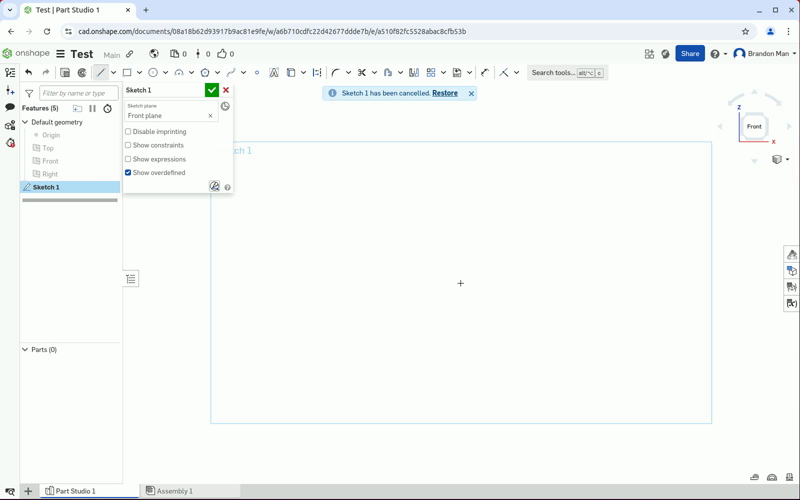
click(460, 282)
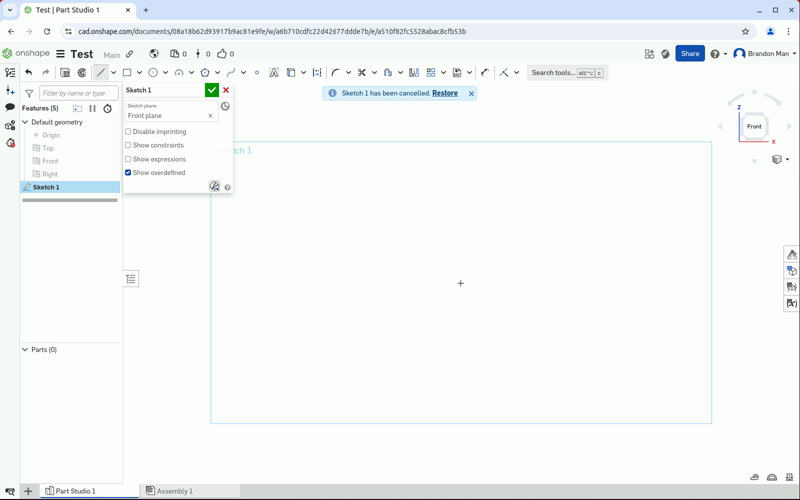
key_up(shift)
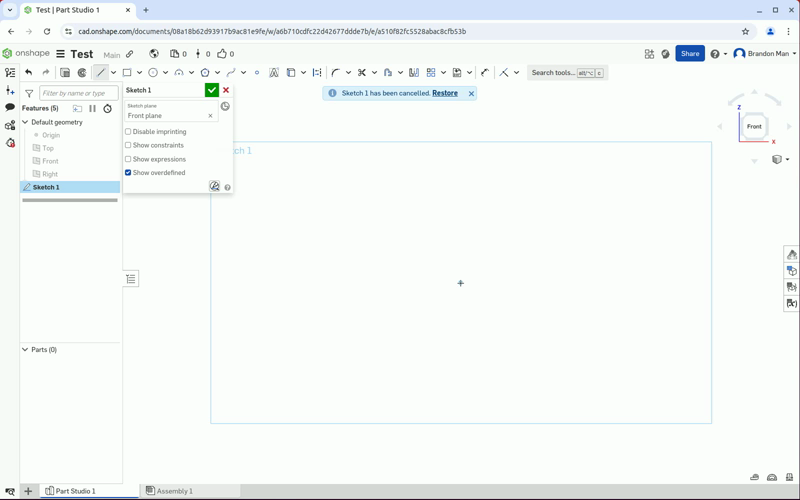
key_down(shift)
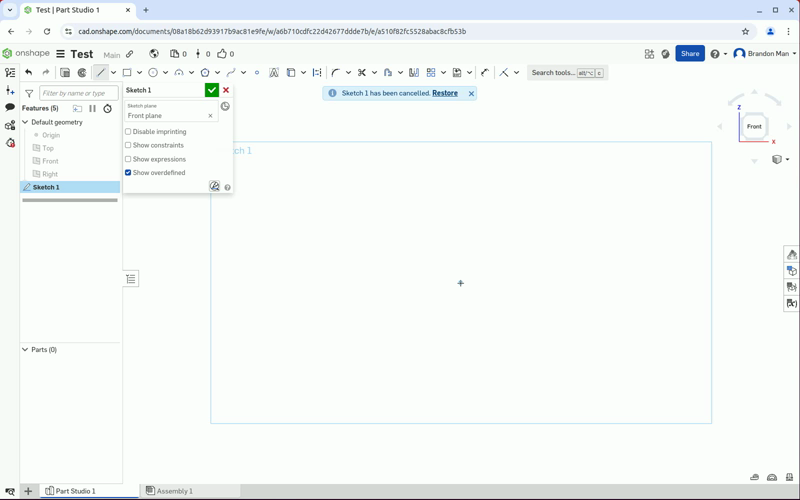
mouse_move(490, 282)
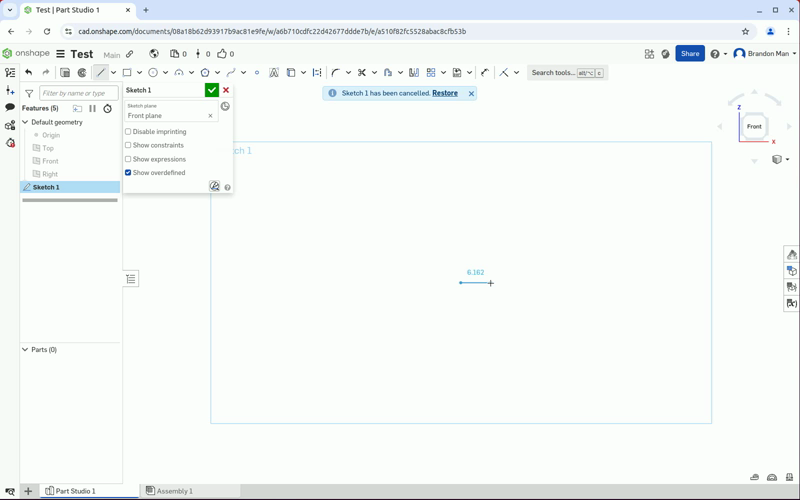
mouse_move(470, 282)
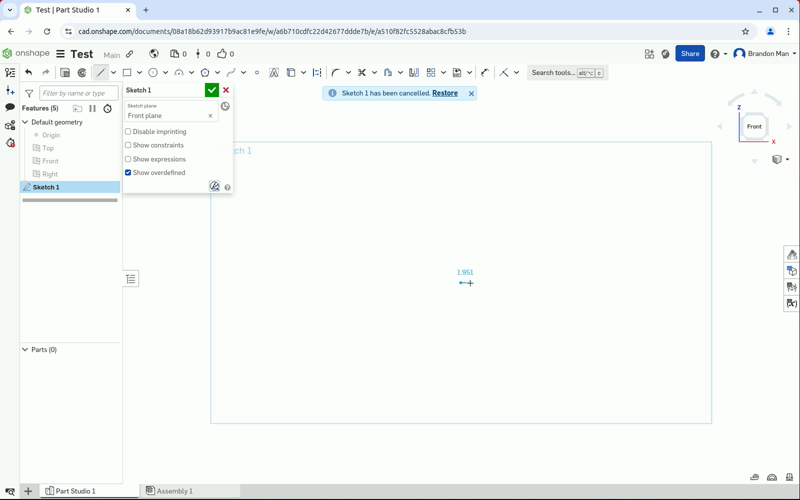
click(470, 282)
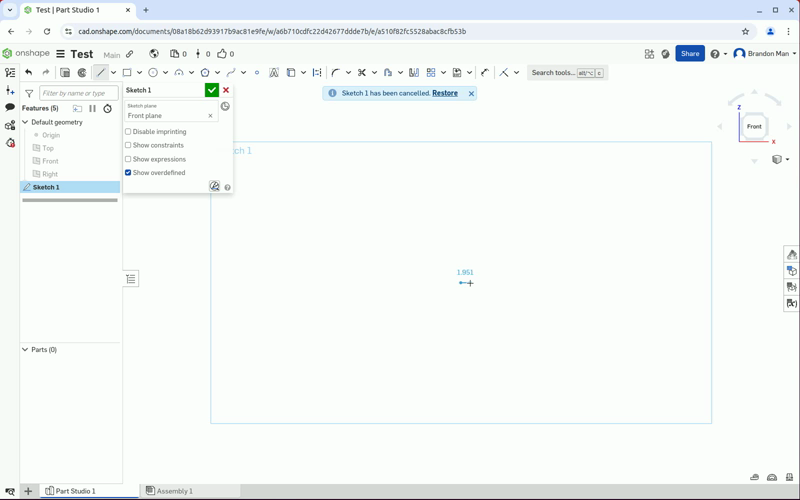
key_up(shift)
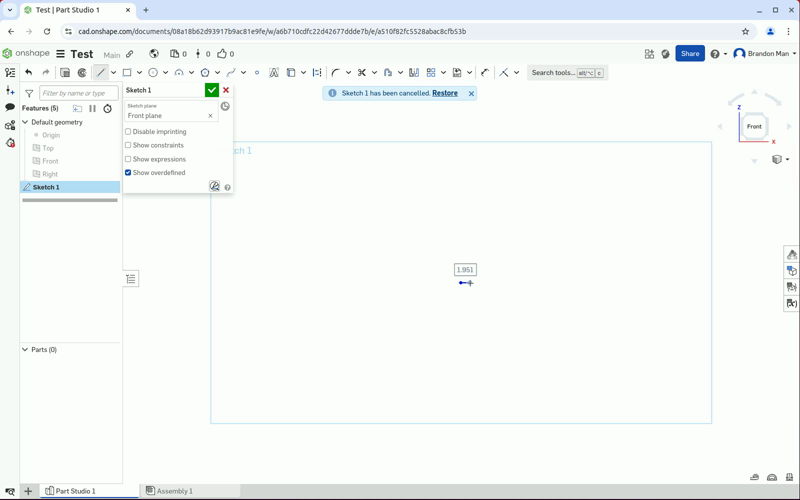
key_down(shift)
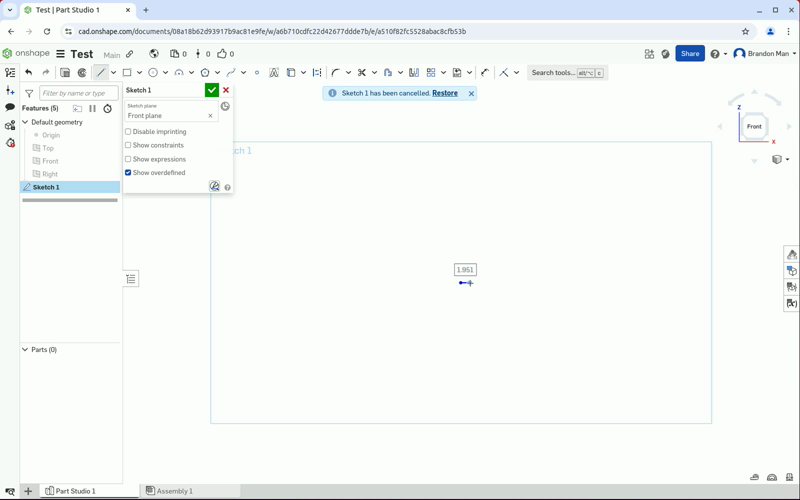
mouse_move(500, 282)
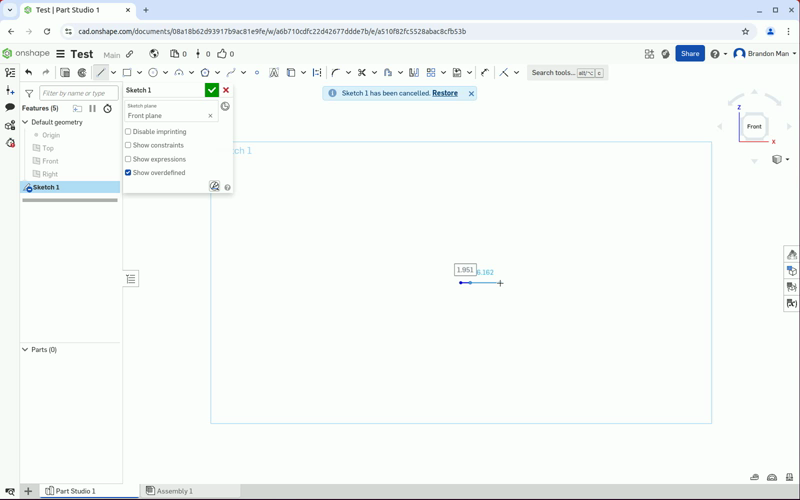
mouse_move(460, 279)
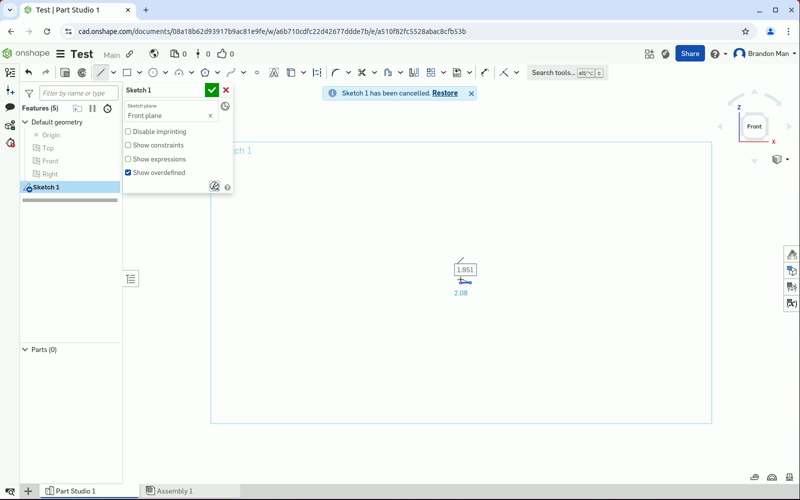
scroll(6)
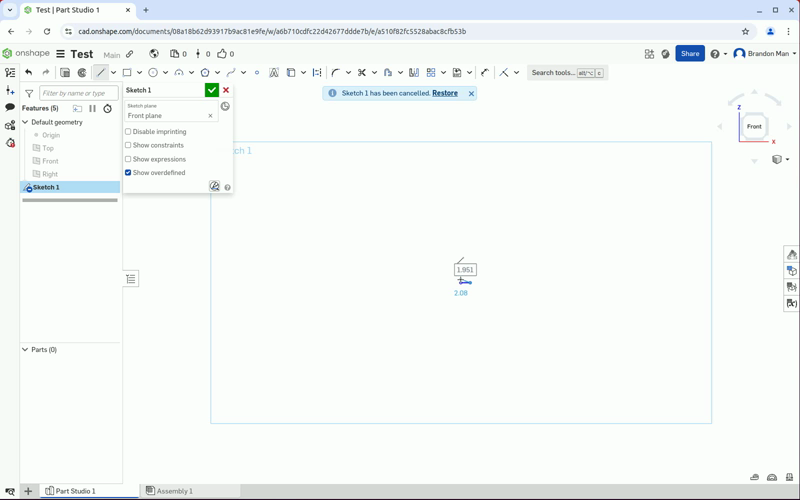
scroll(6)
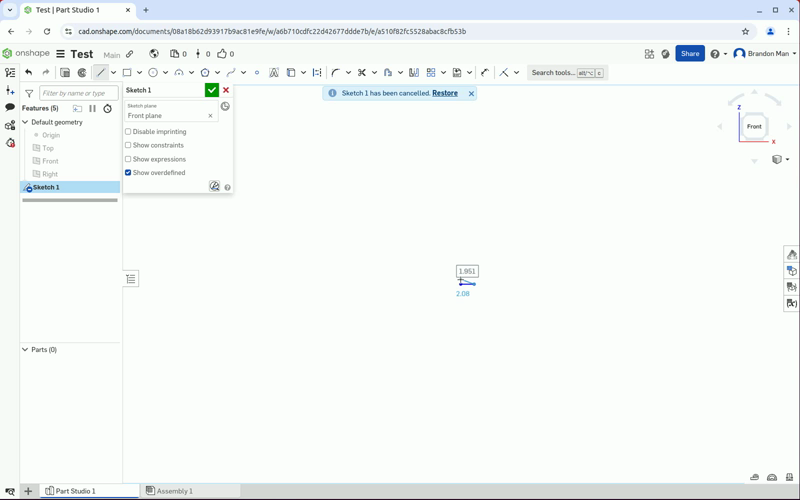
scroll(6)
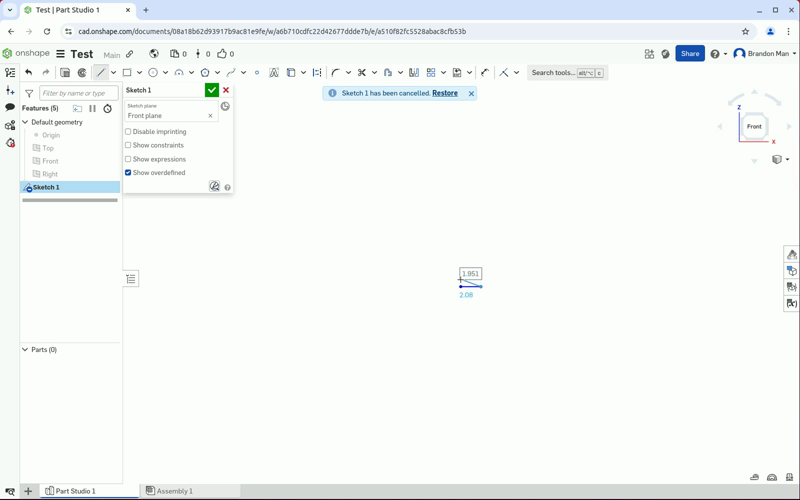
scroll(6)
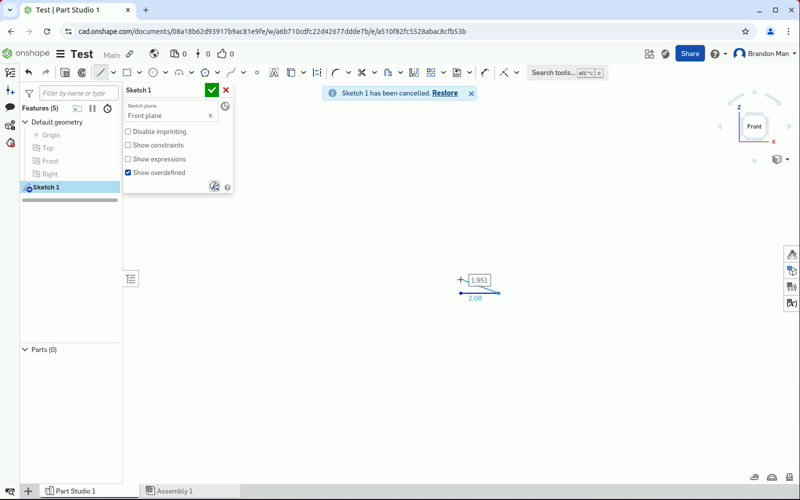
scroll(6)
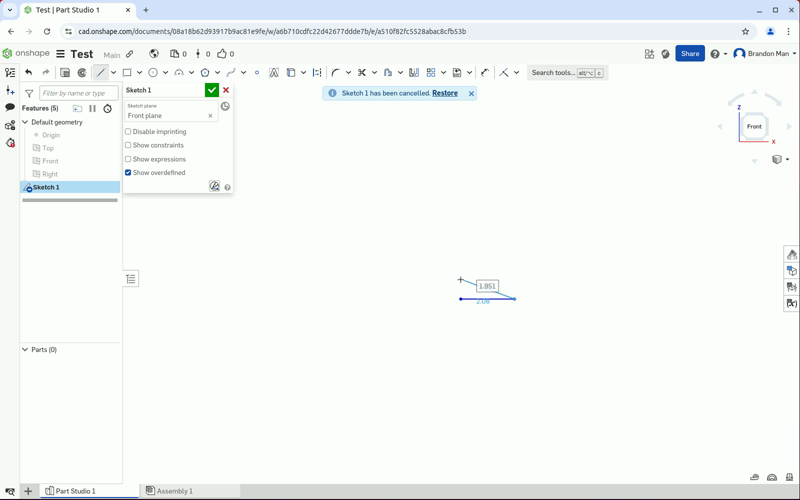
scroll(6)
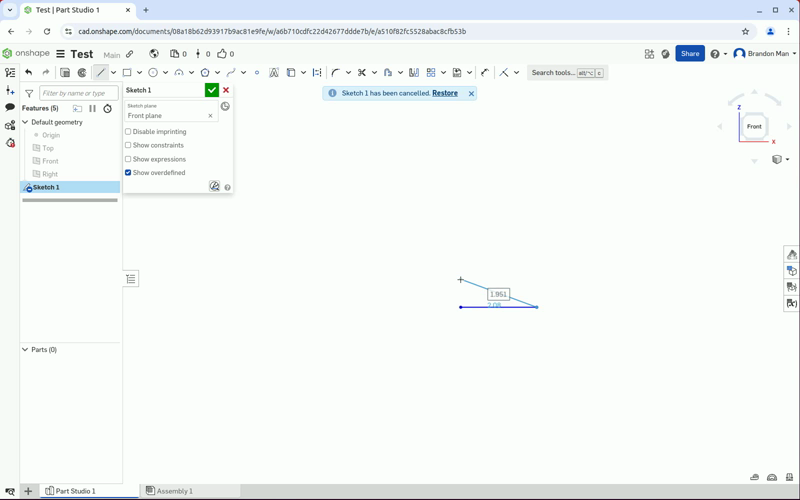
scroll(6)
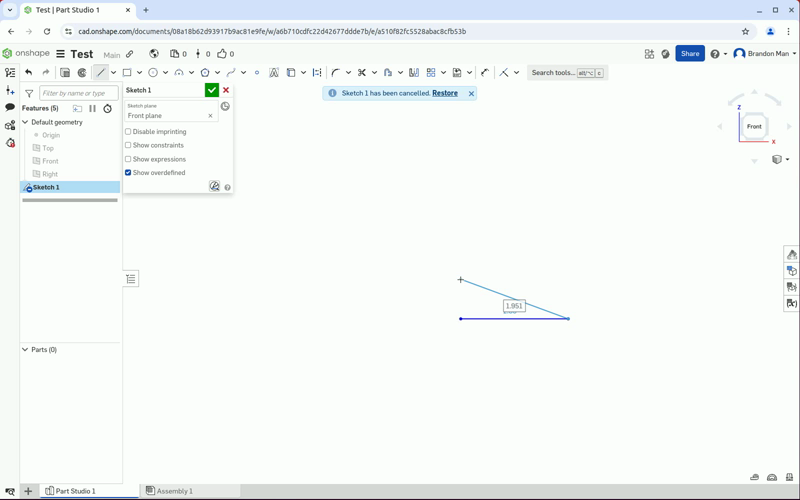
click(460, 279)
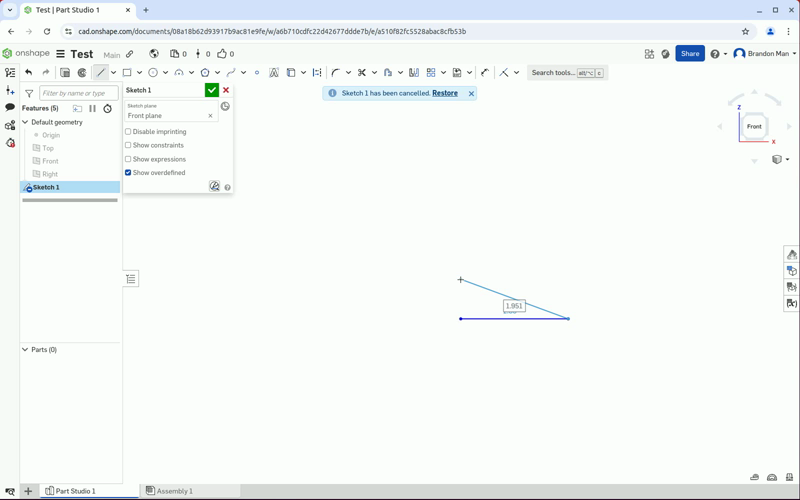
scroll(-6)
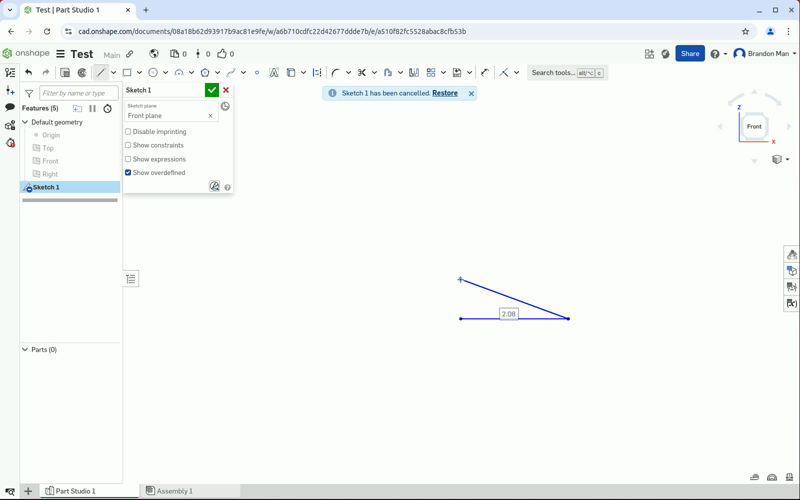
scroll(-6)
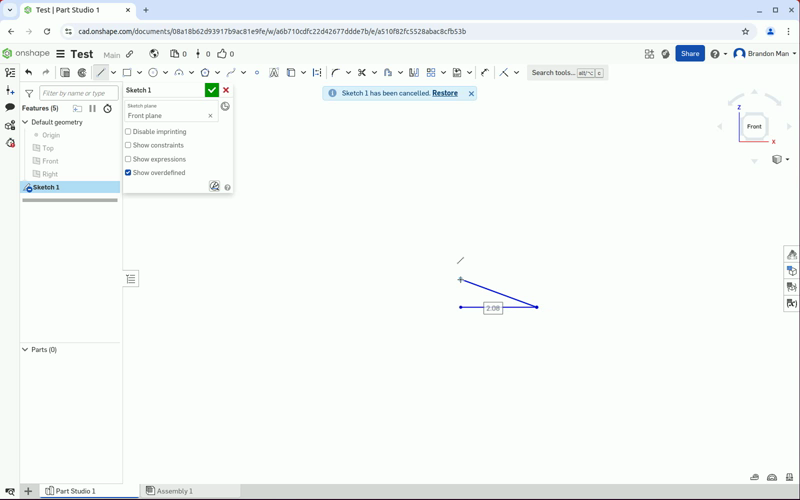
scroll(-6)
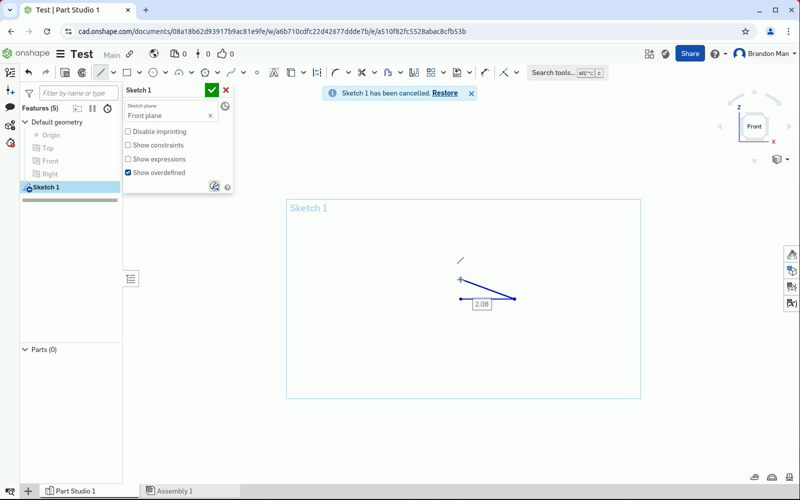
scroll(-6)
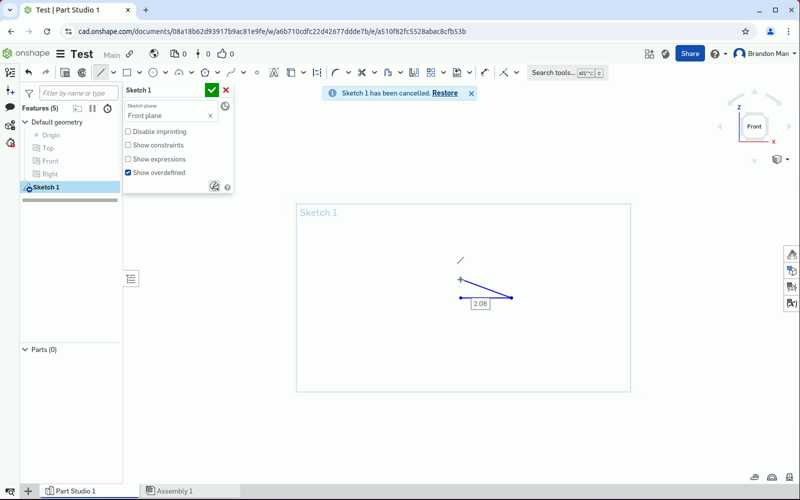
scroll(-6)
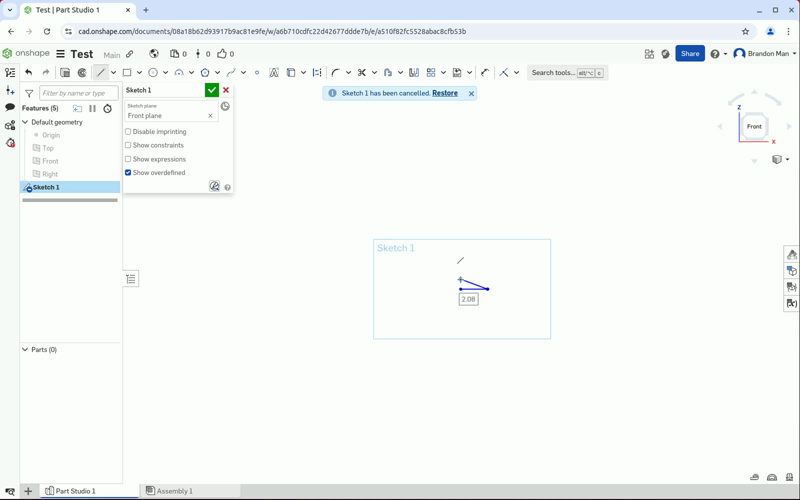
scroll(-6)
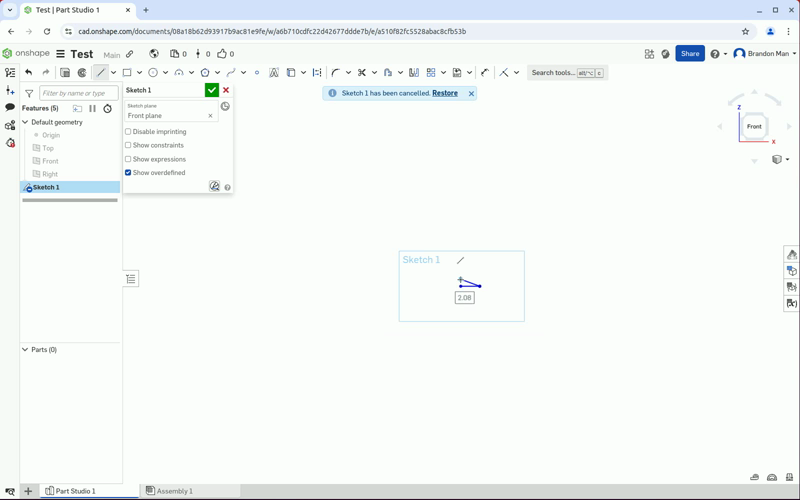
scroll(-6)
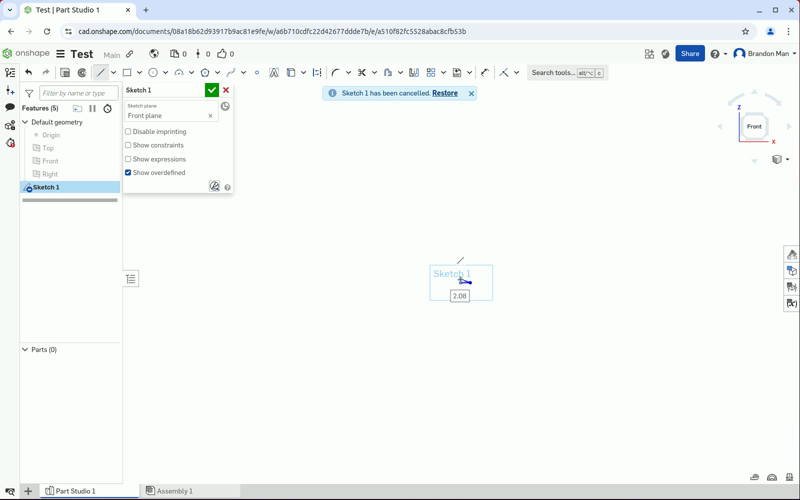
key_up(shift)
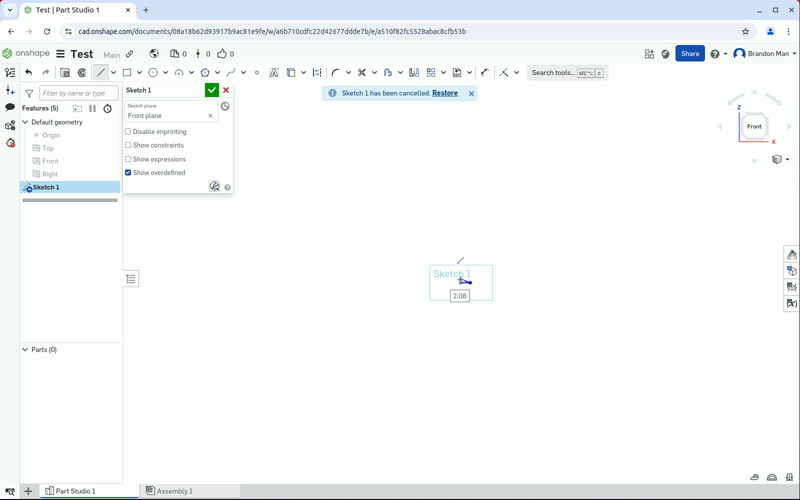
mouse_move(490, 279)
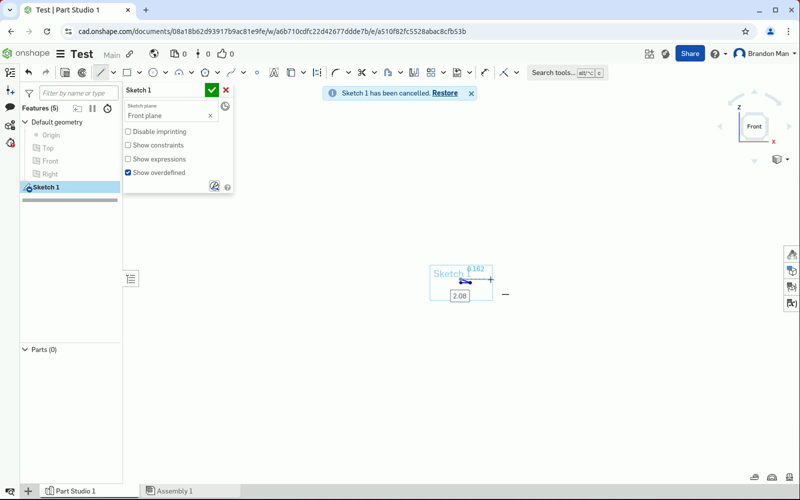
key_down(shift)
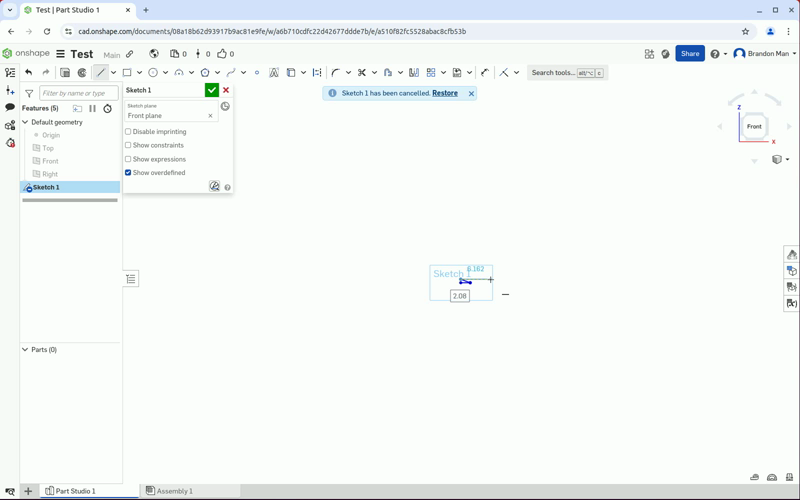
mouse_move(460, 282)
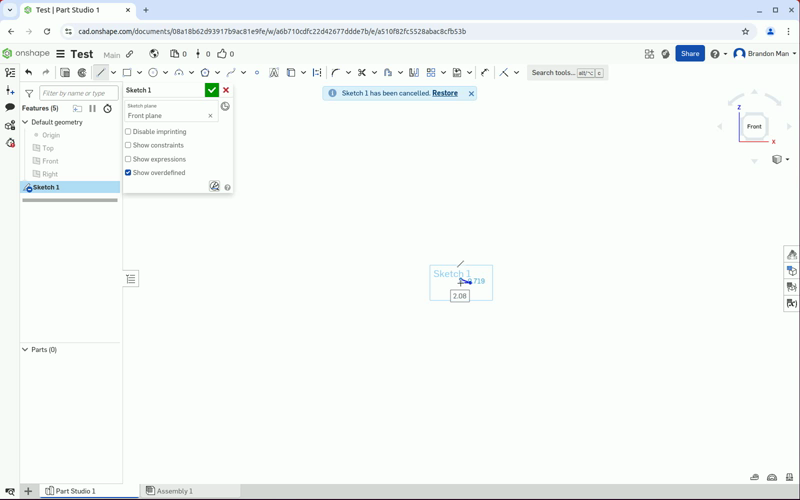
scroll(6)
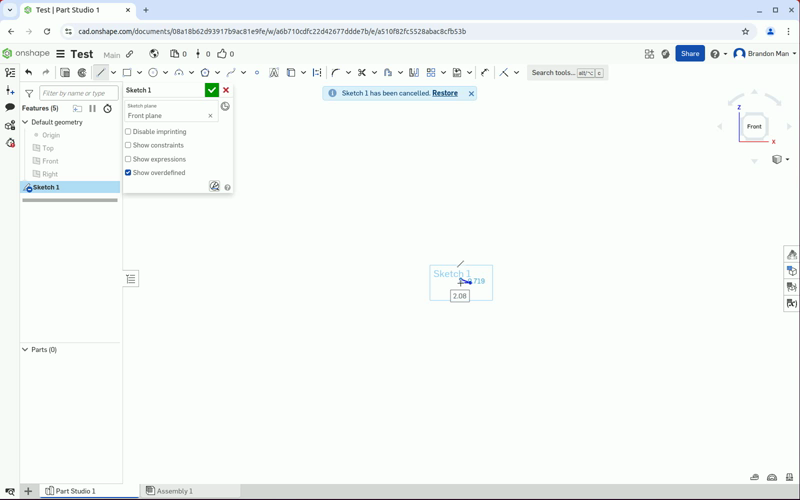
scroll(6)
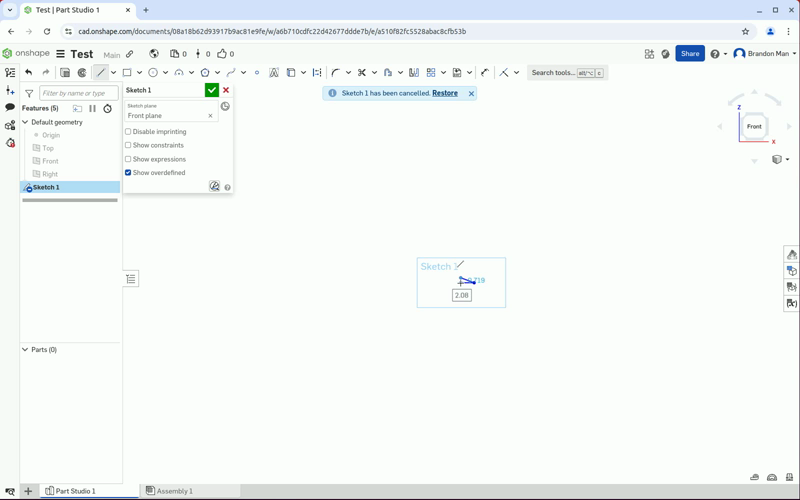
scroll(6)
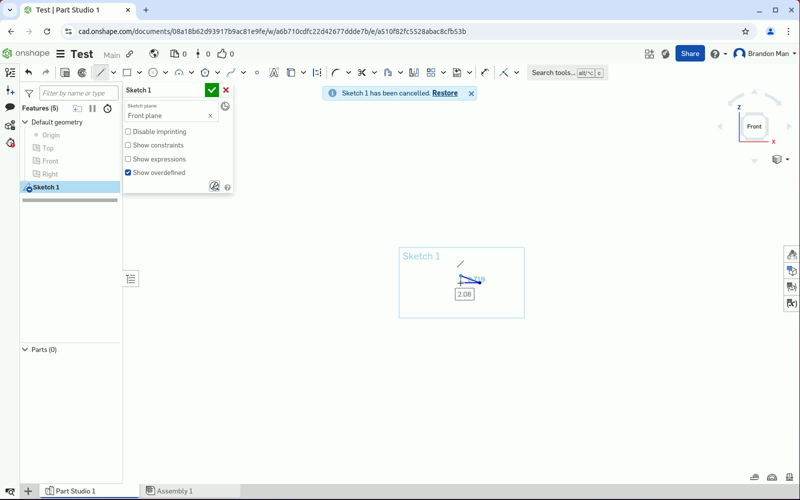
scroll(6)
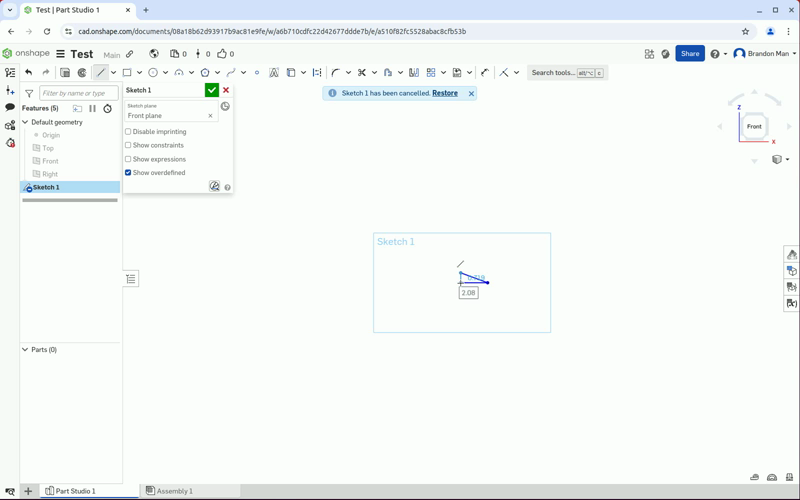
scroll(6)
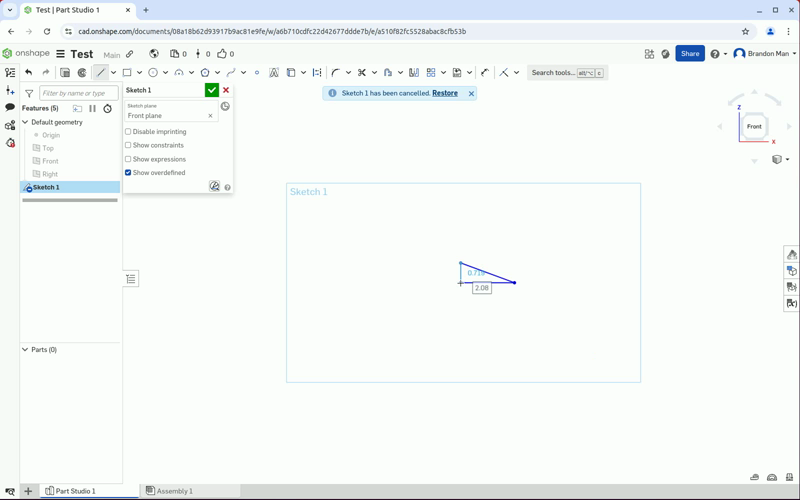
scroll(6)
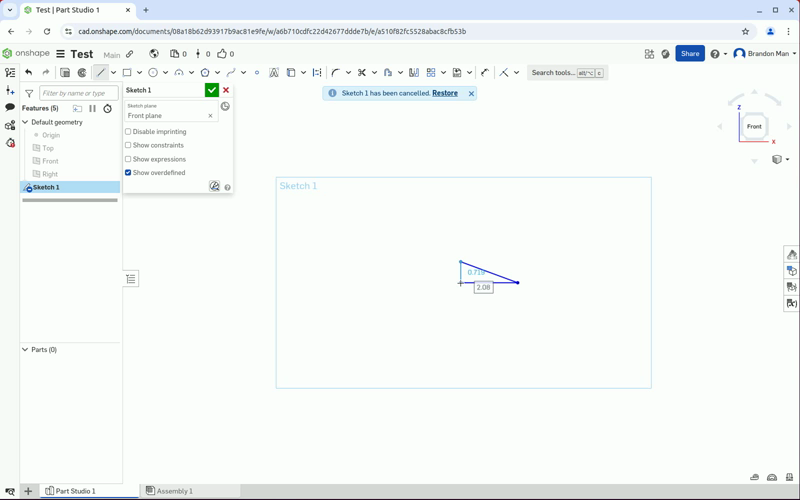
scroll(6)
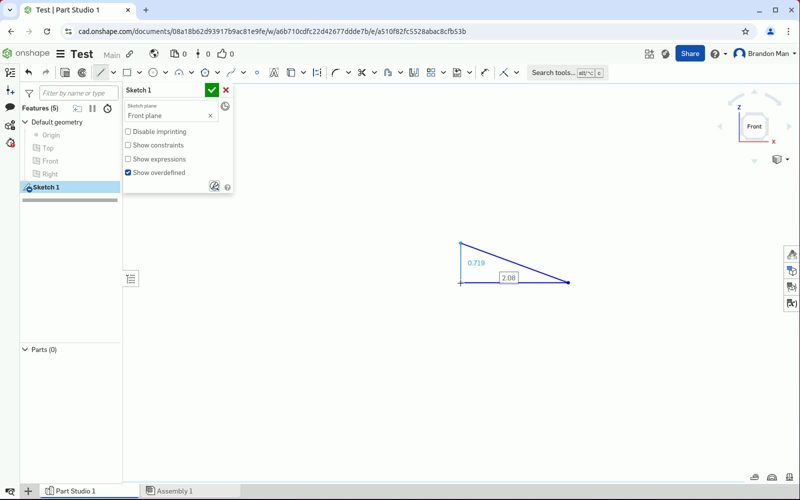
key_up(shift)
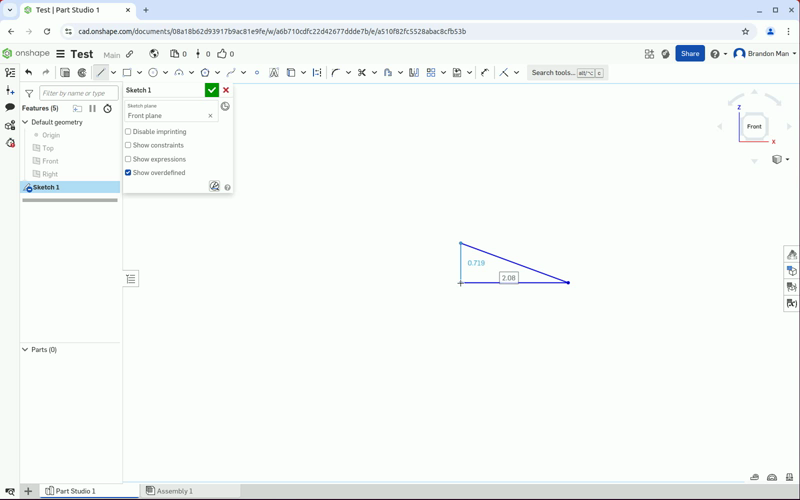
click(460, 282)
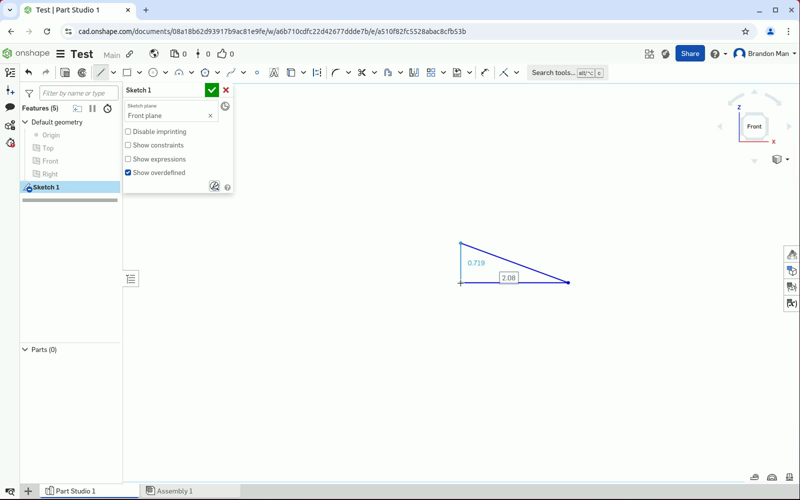
scroll(-6)
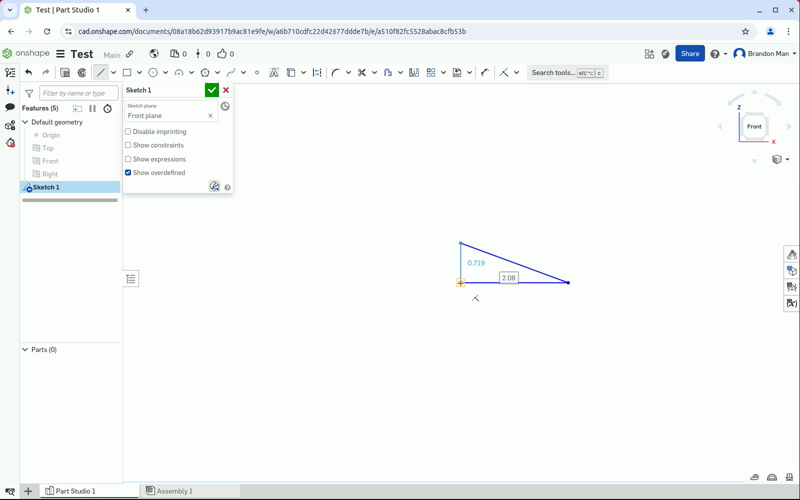
scroll(-6)
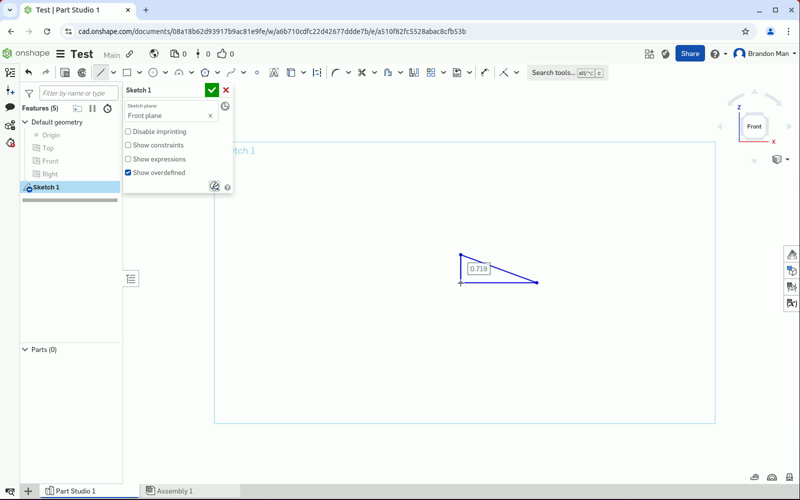
scroll(-6)
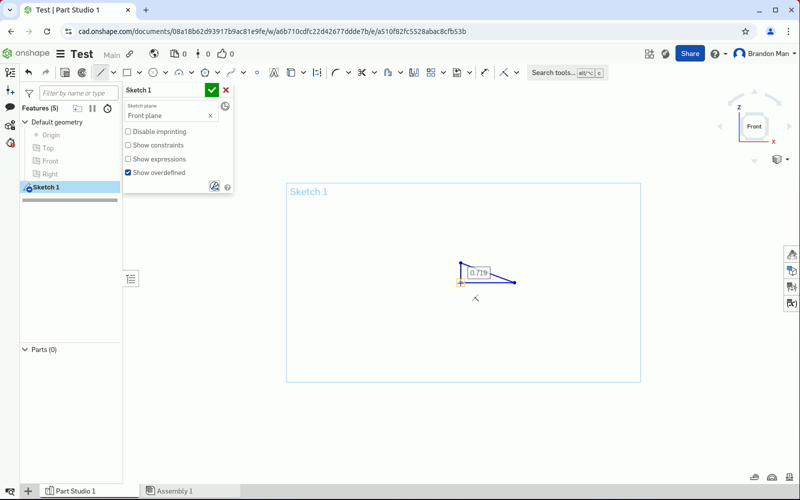
scroll(-6)
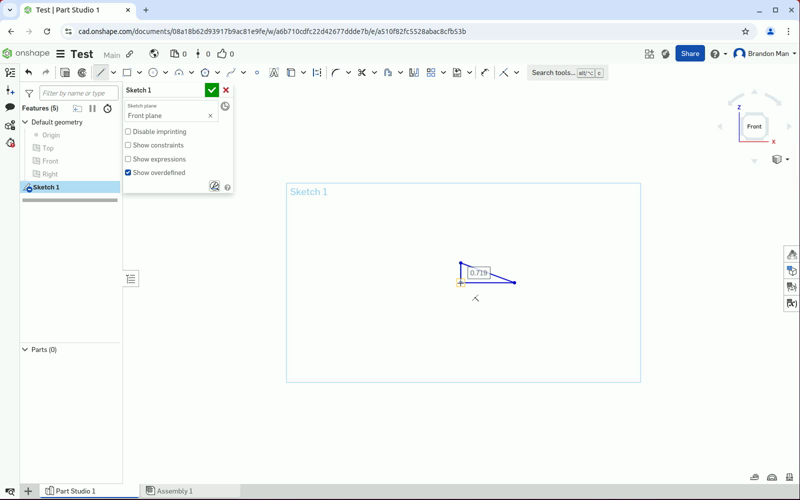
scroll(-6)
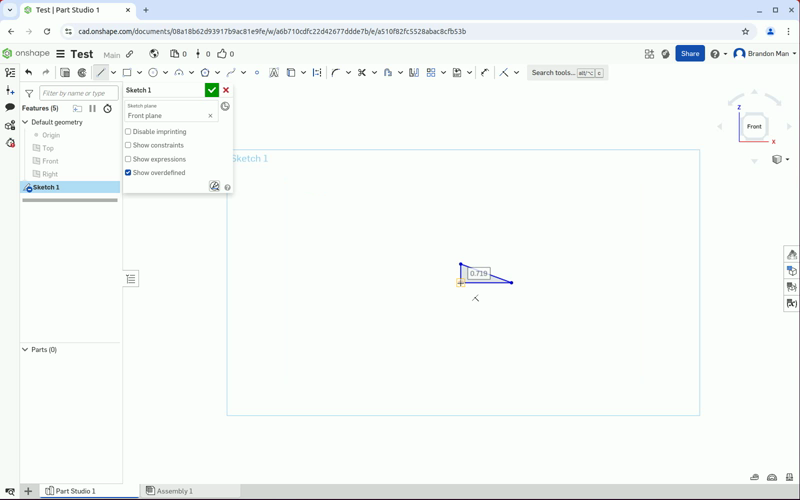
scroll(-6)
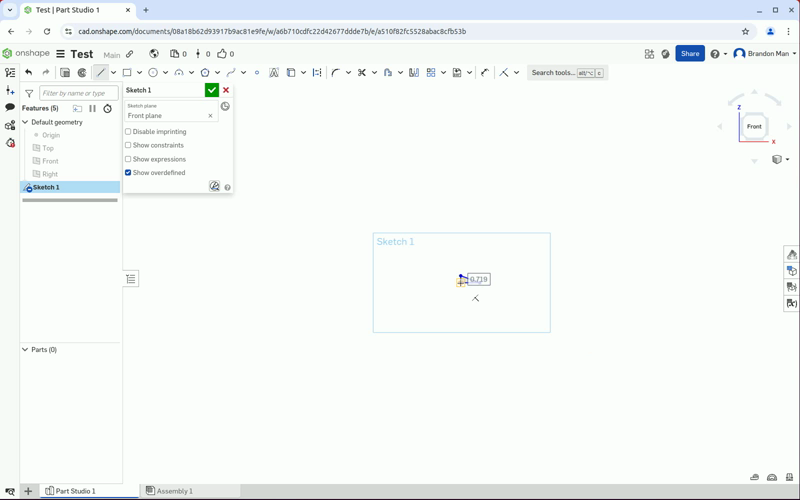
scroll(-6)
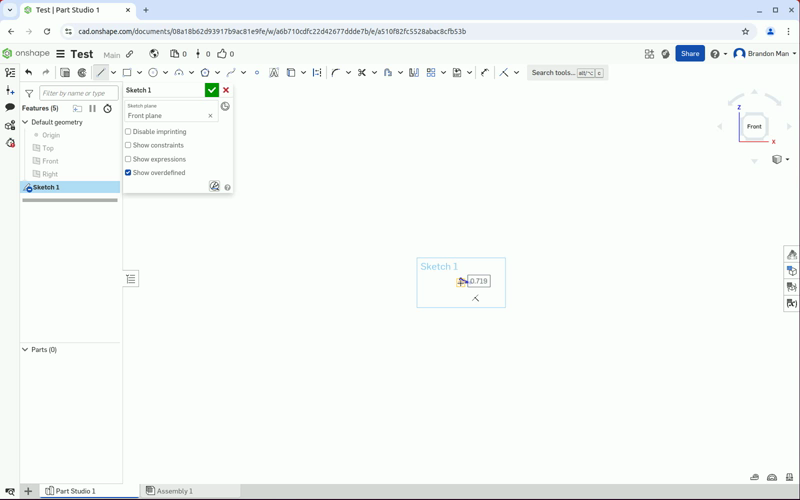
key(esc)
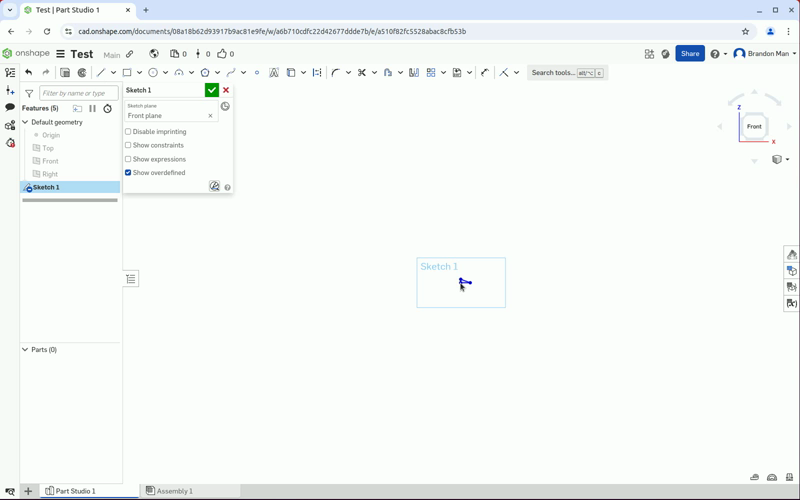
mouse_move(467, 282)
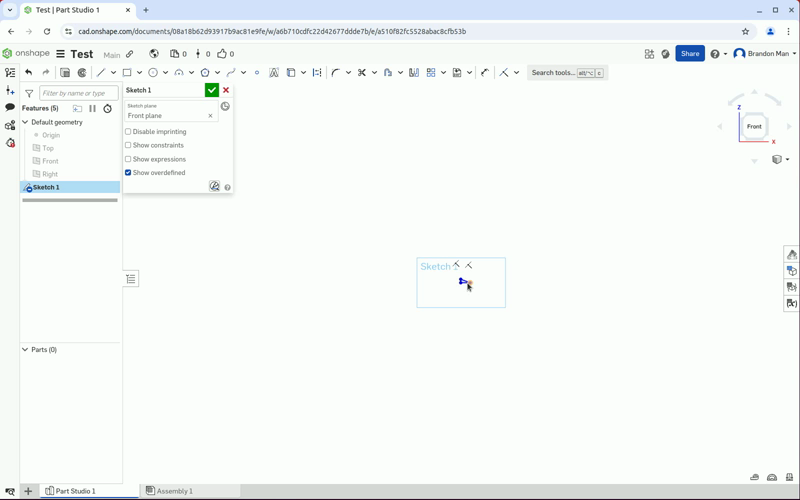
scroll(6)
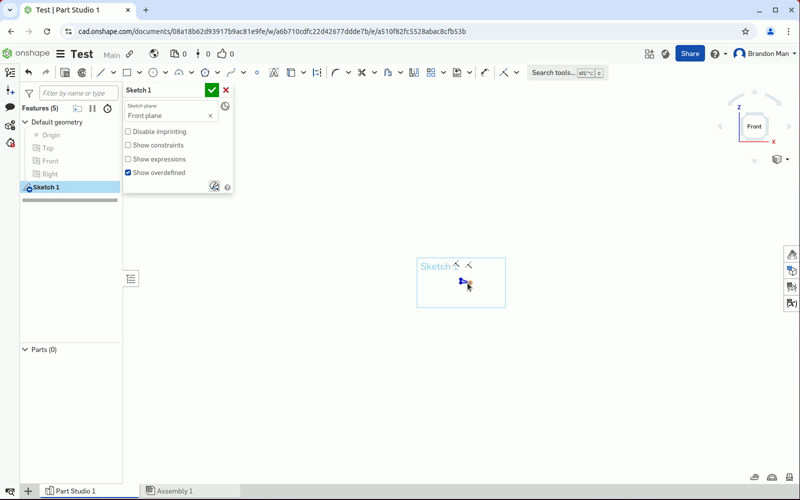
scroll(6)
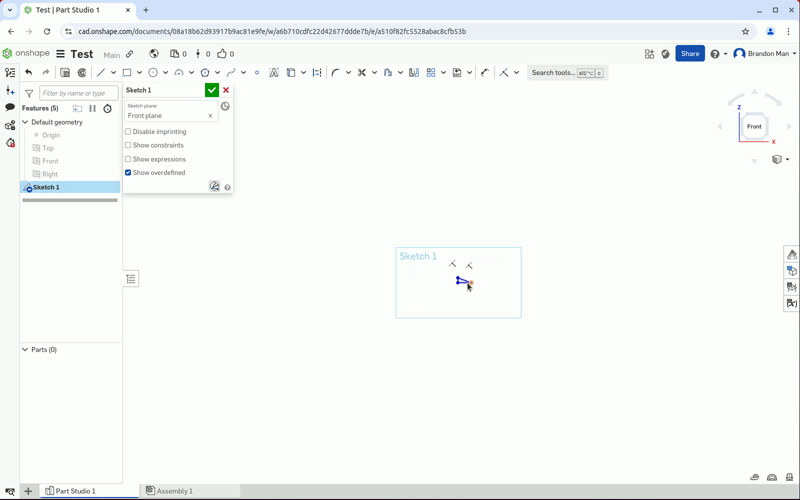
scroll(6)
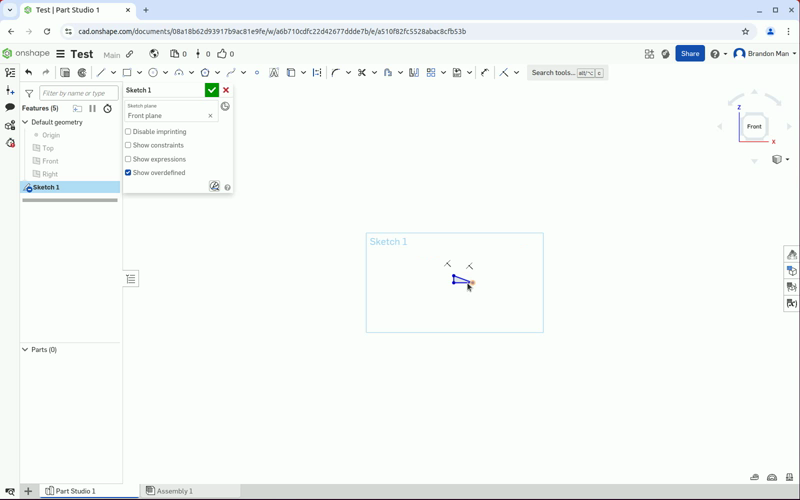
scroll(6)
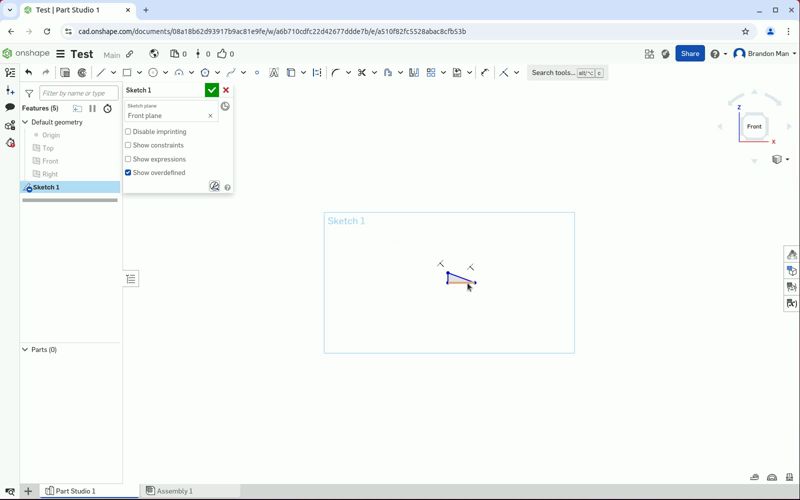
scroll(6)
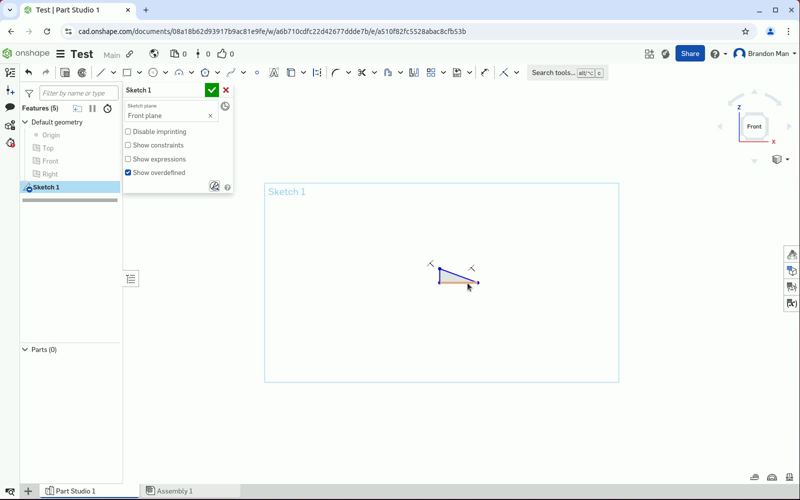
scroll(6)
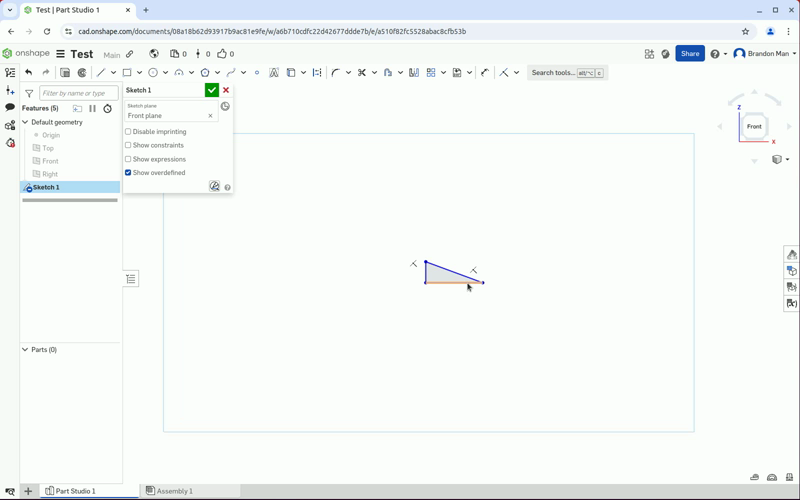
scroll(6)
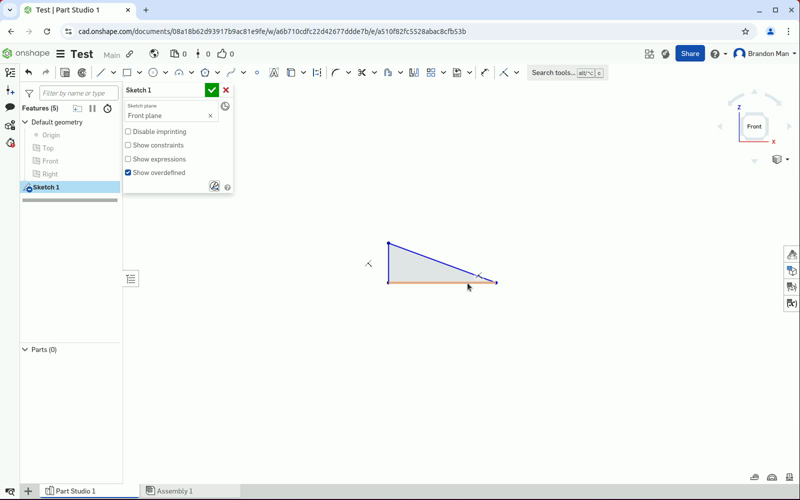
click(467, 282)
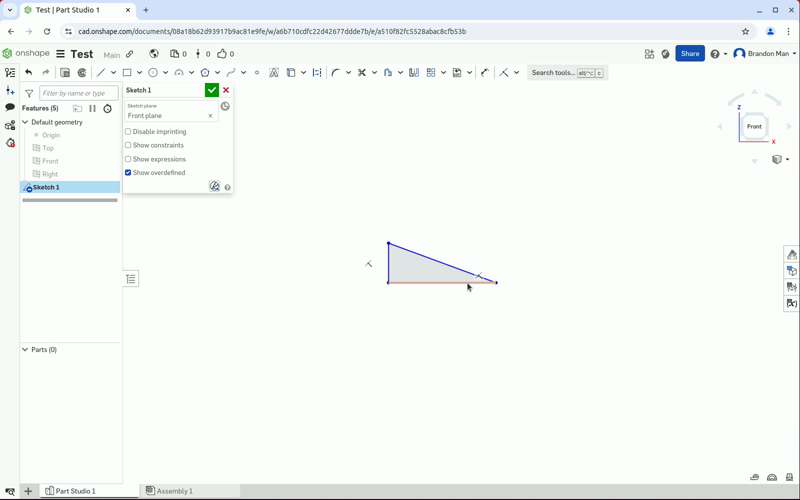
scroll(-6)
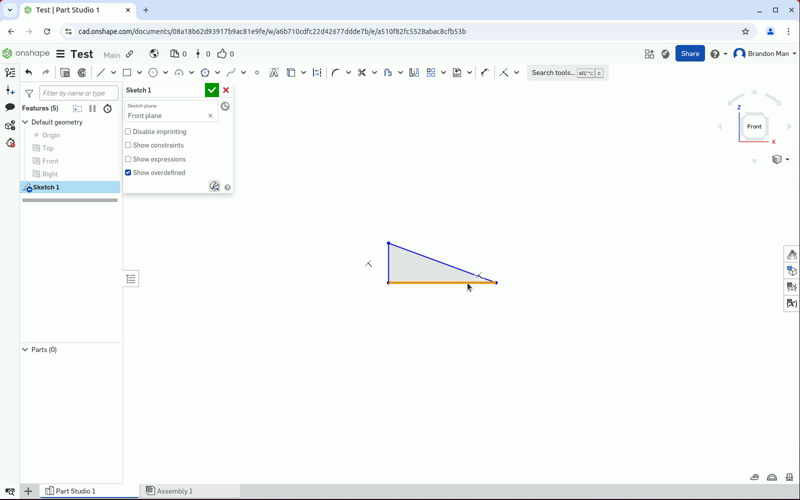
scroll(-6)
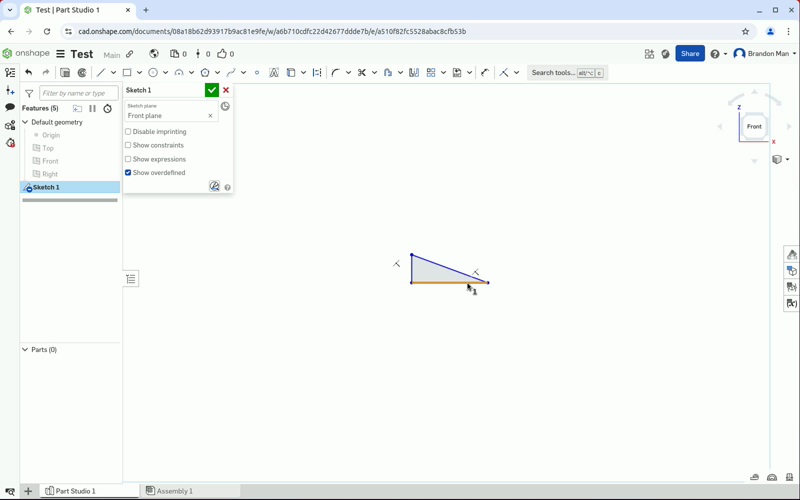
scroll(-6)
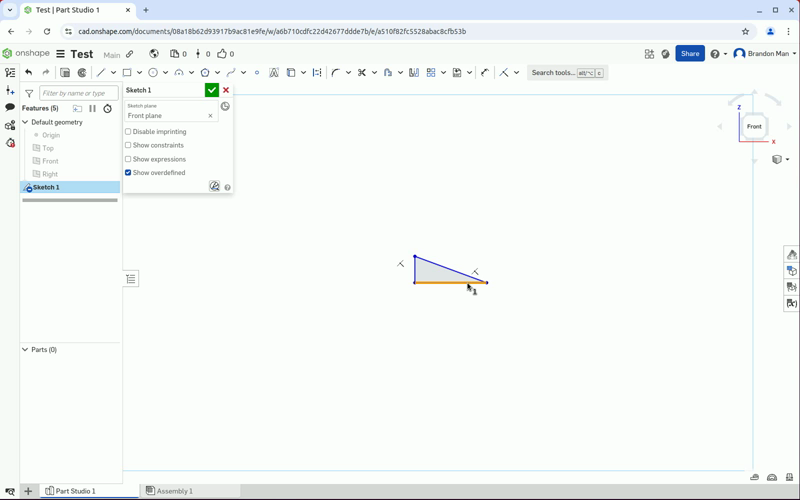
scroll(-6)
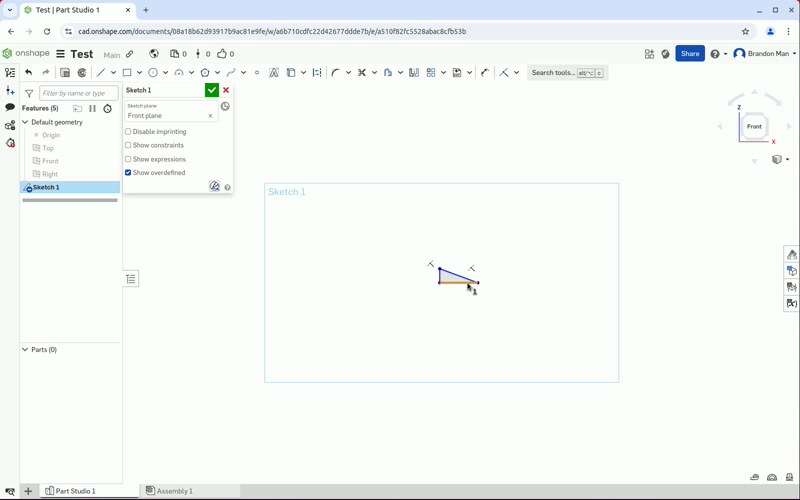
scroll(-6)
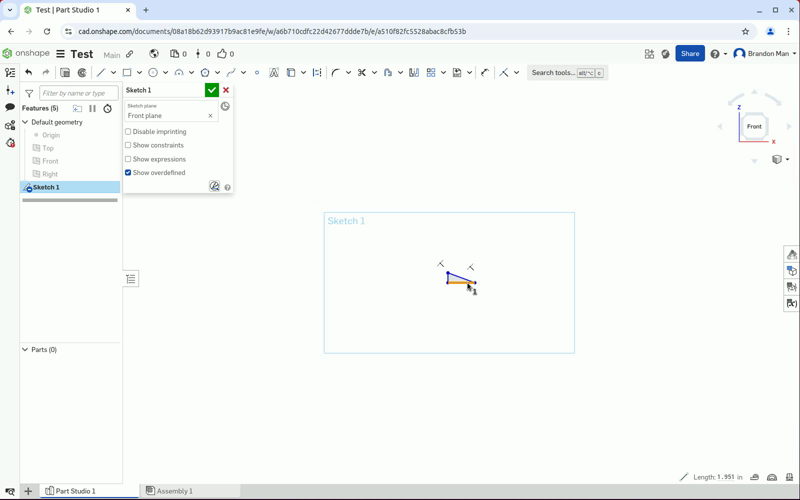
scroll(-6)
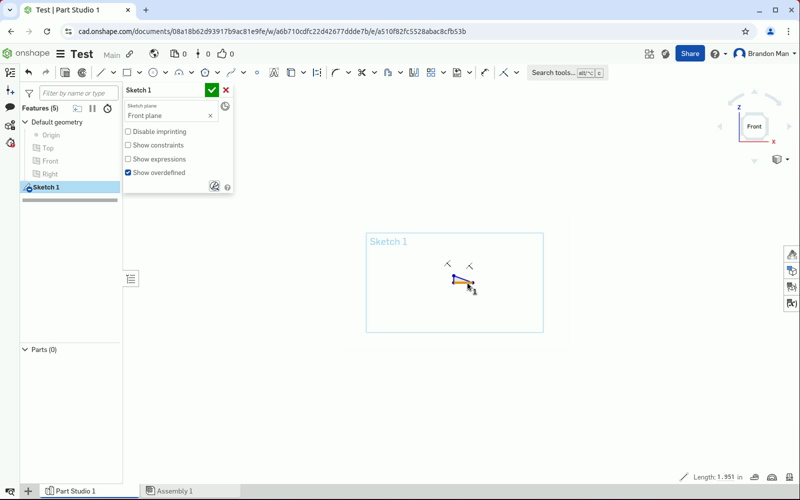
scroll(-6)
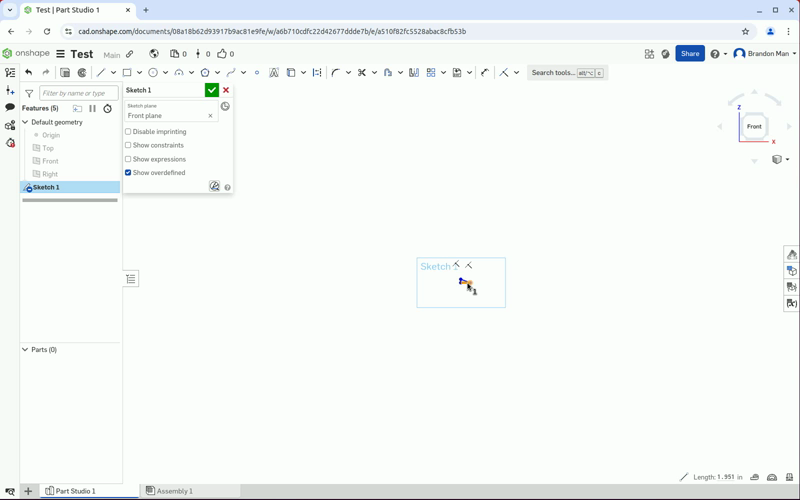
mouse_move(73, 352)
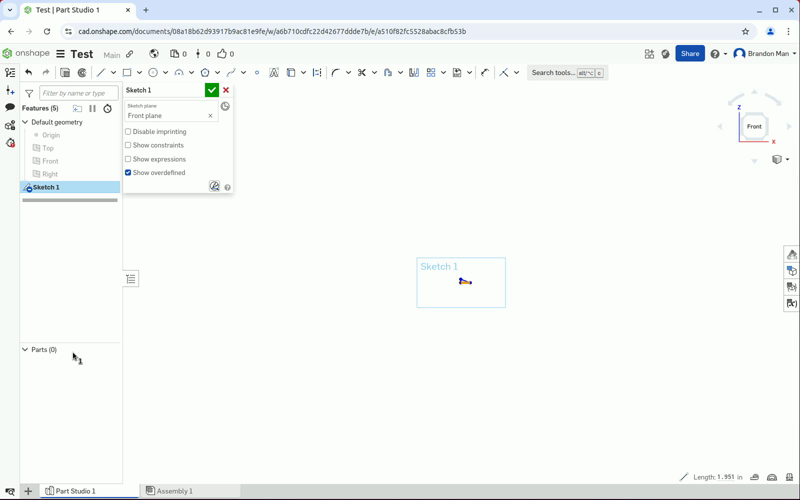
key(shift+y)
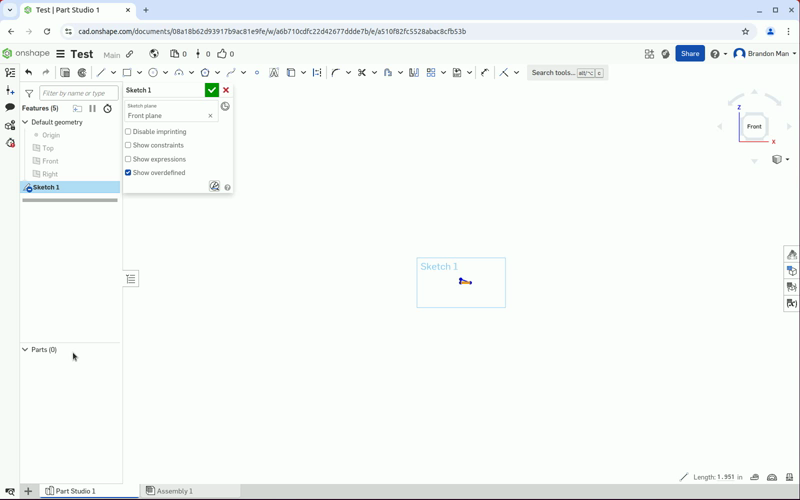
key(shift+e)
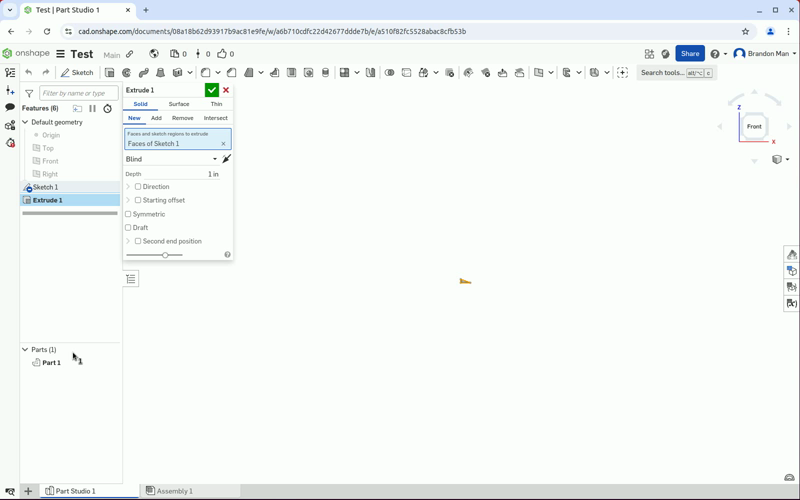
mouse_move(143, 106)
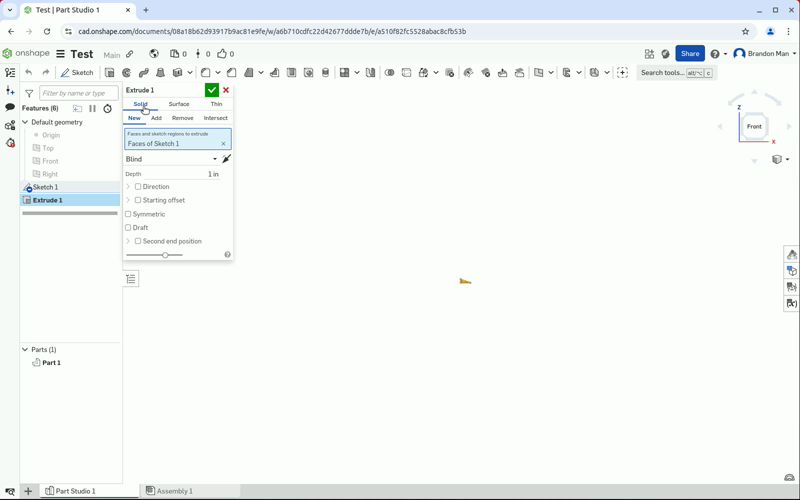
click(143, 106)
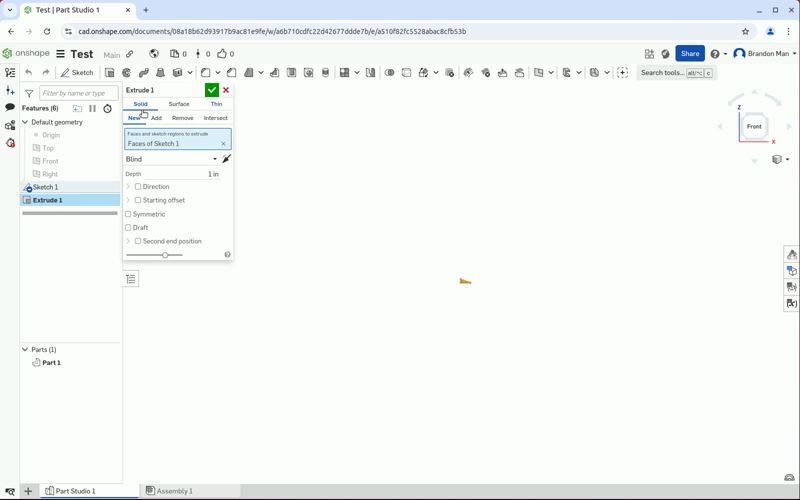
mouse_move(137, 120)
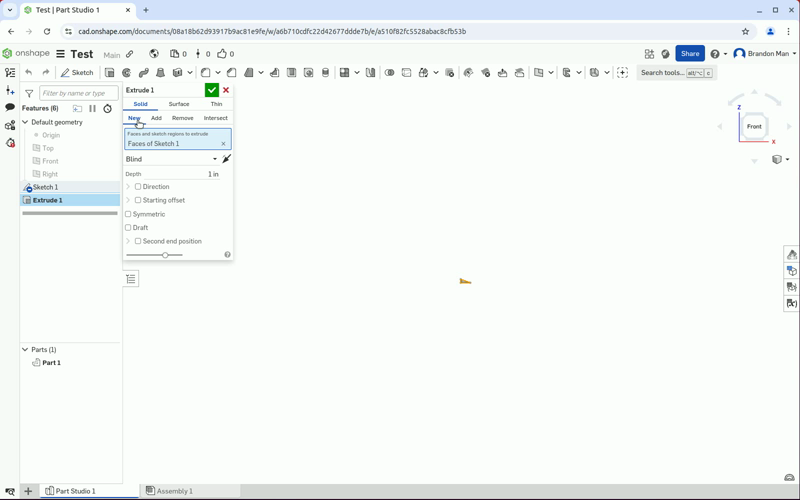
click(137, 120)
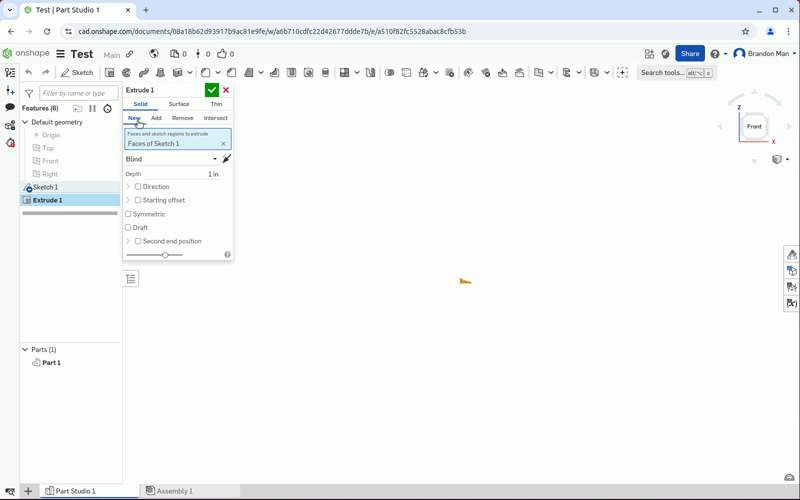
key(tab, 4)
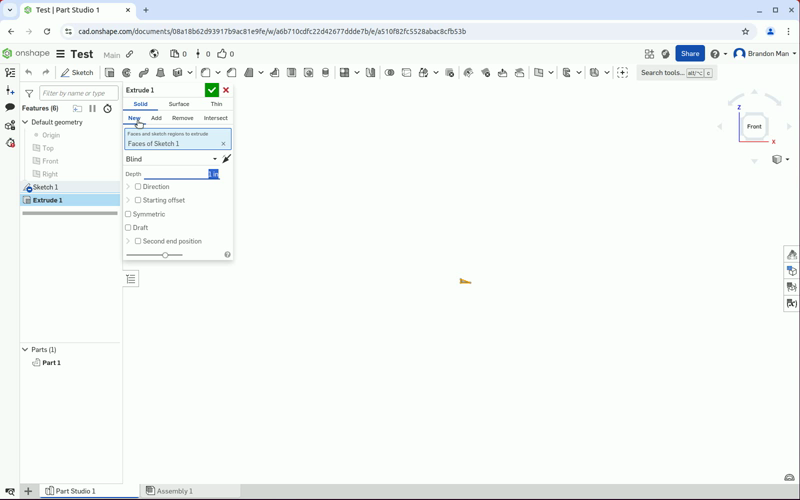
text(0.722)
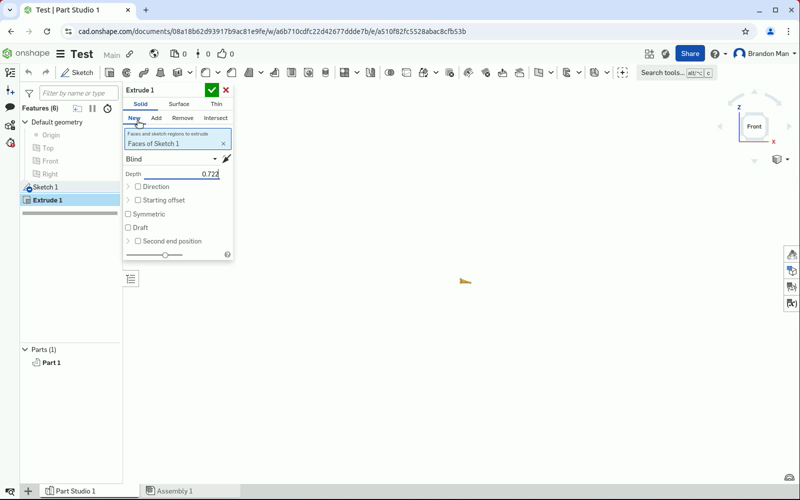
key(enter)
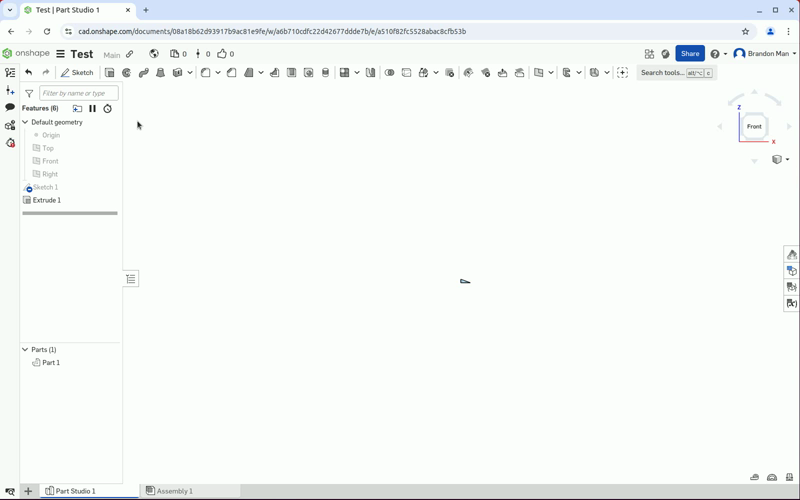
key(shift+h)
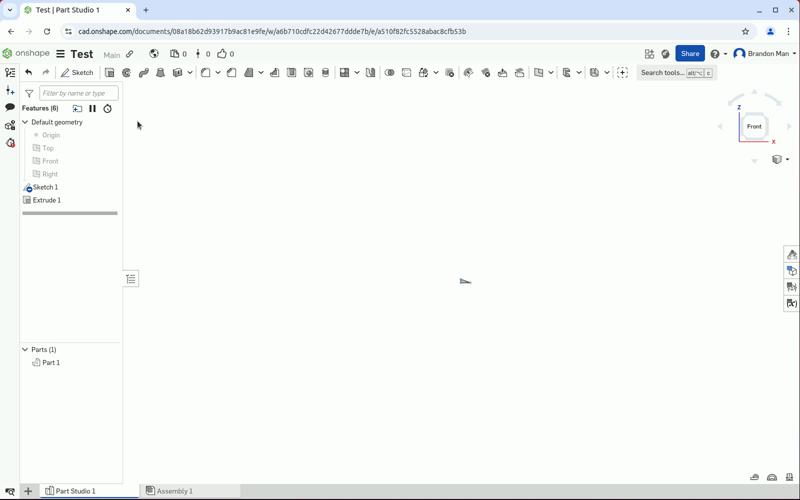
key(shift+h)
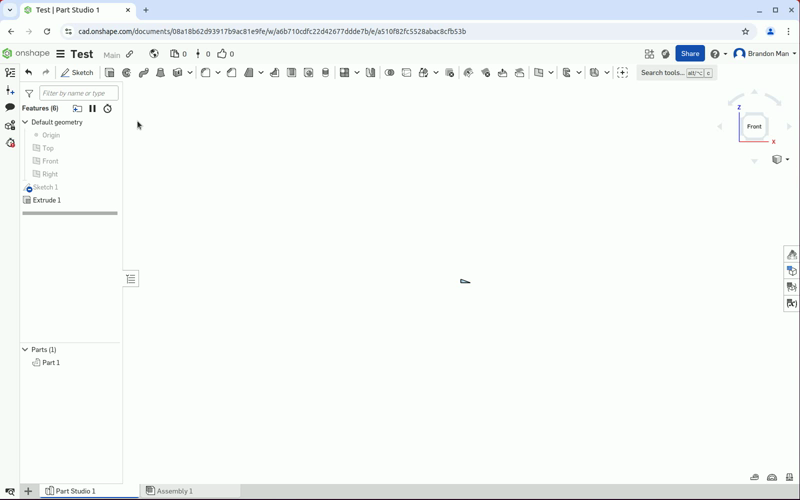
mouse_move(73, 189)
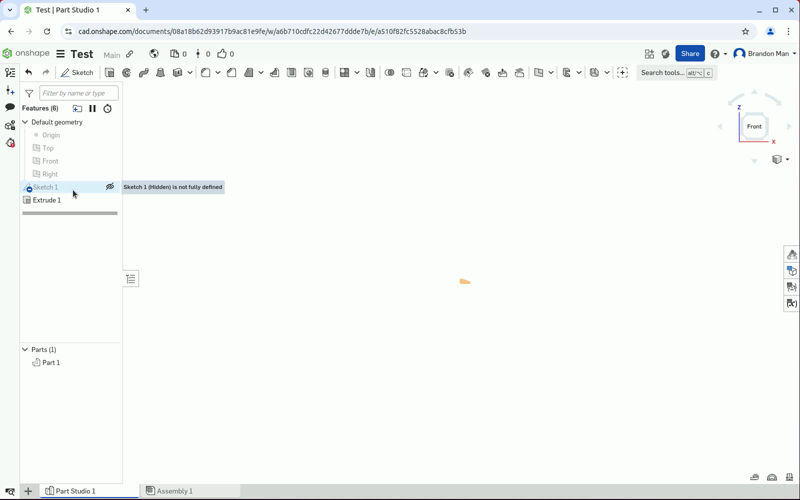
click(73, 189)
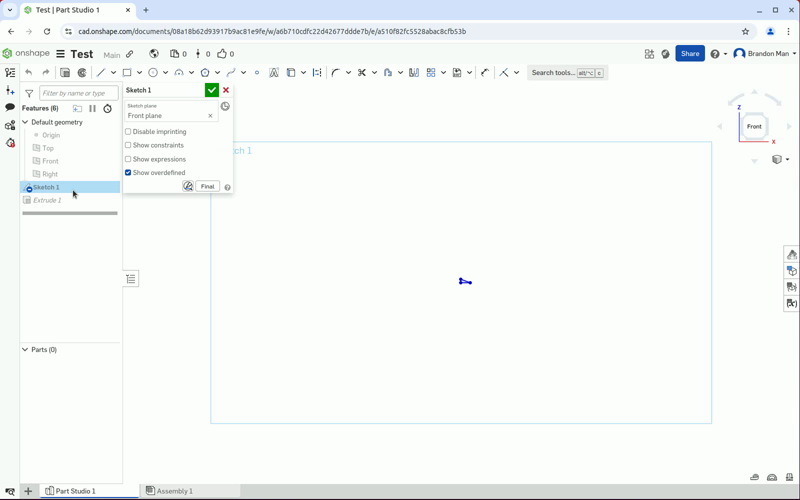
mouse_move(229, 92)
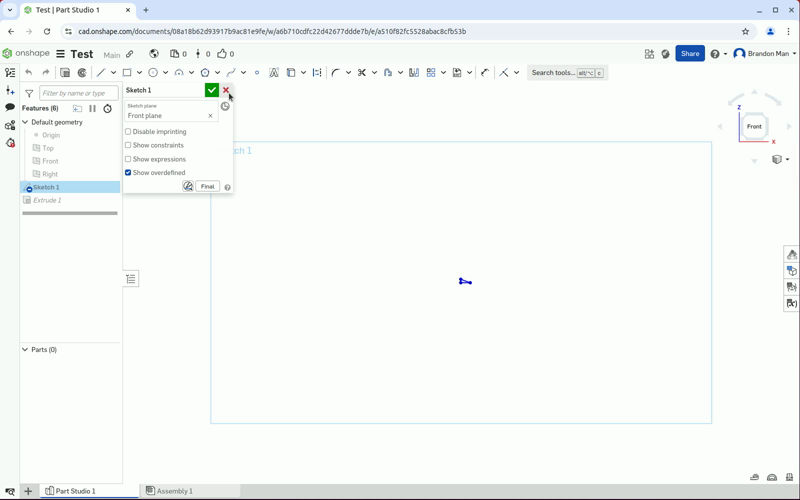
click(229, 92)
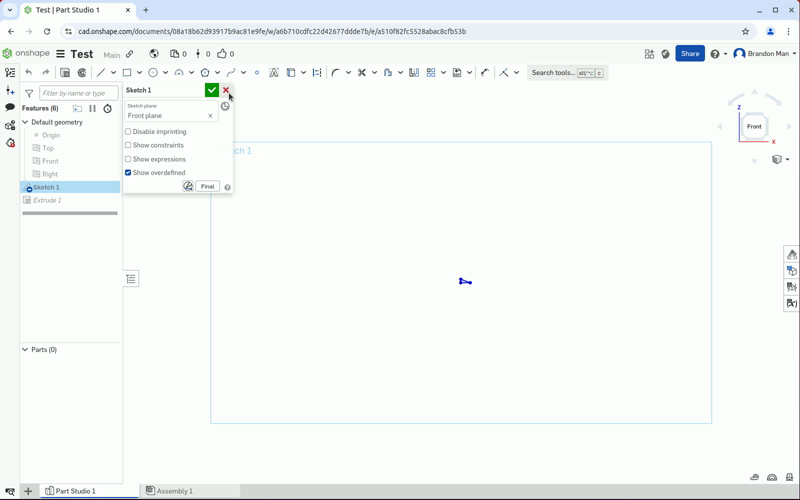
key(shift+s)
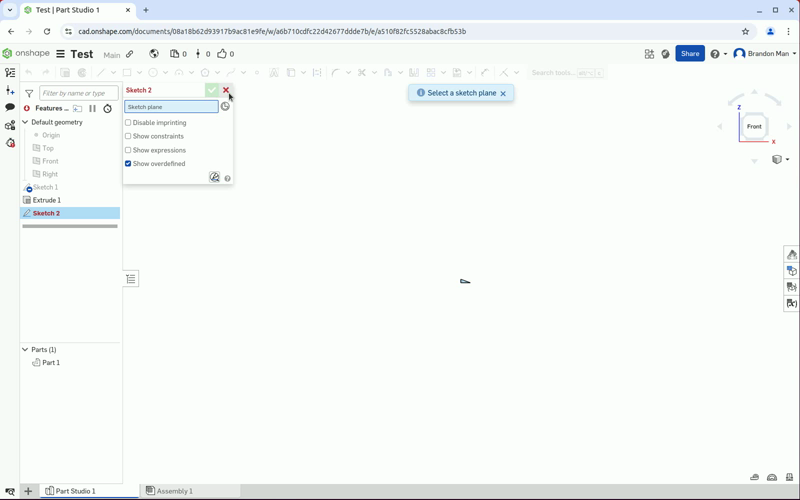
mouse_move(73, 163)
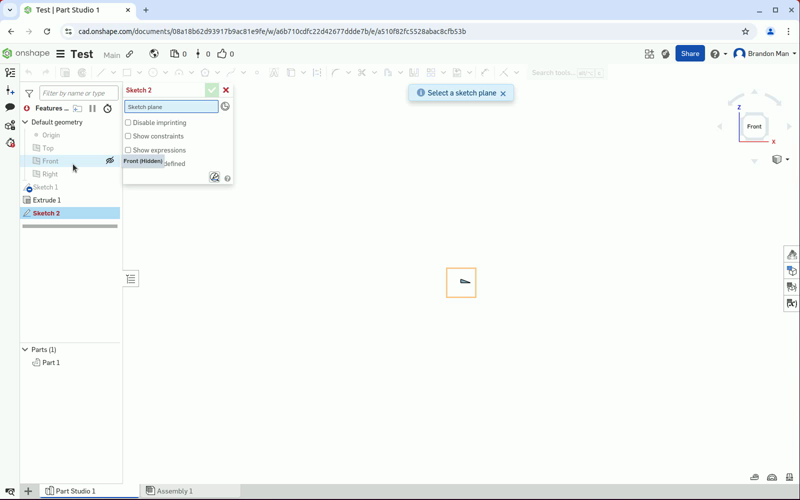
click(73, 163)
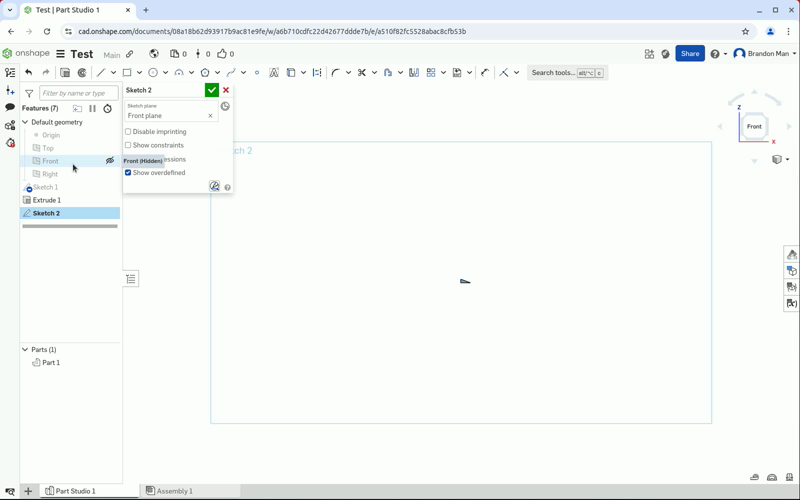
mouse_move(73, 352)
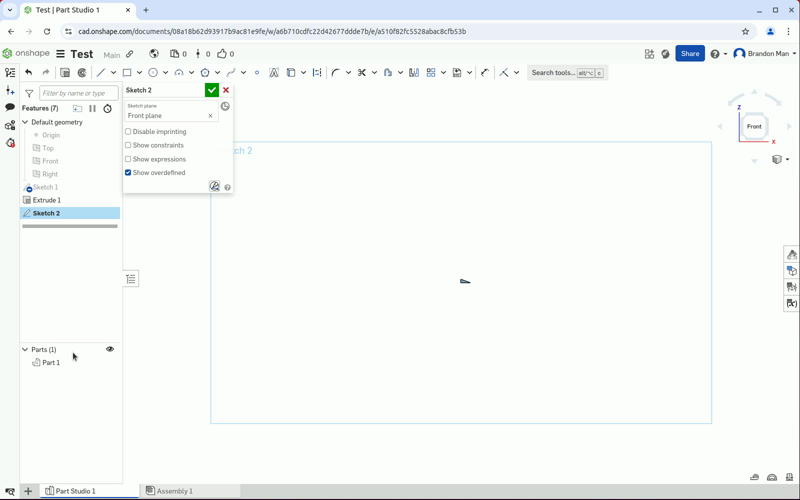
key(y)
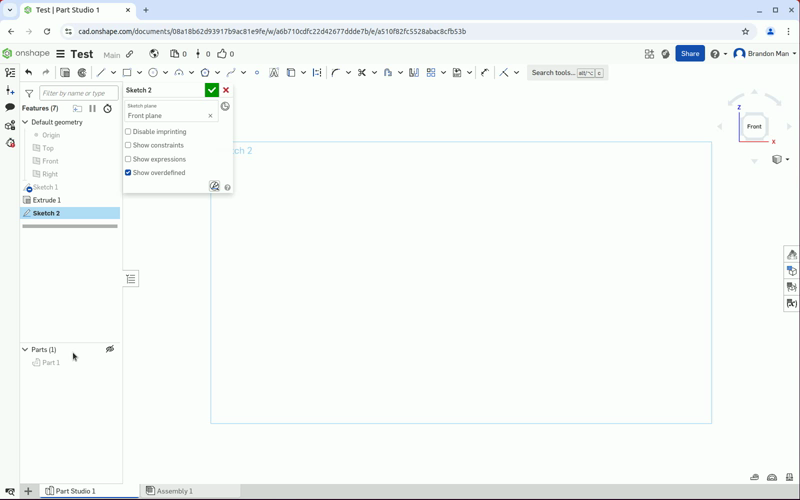
key(l)
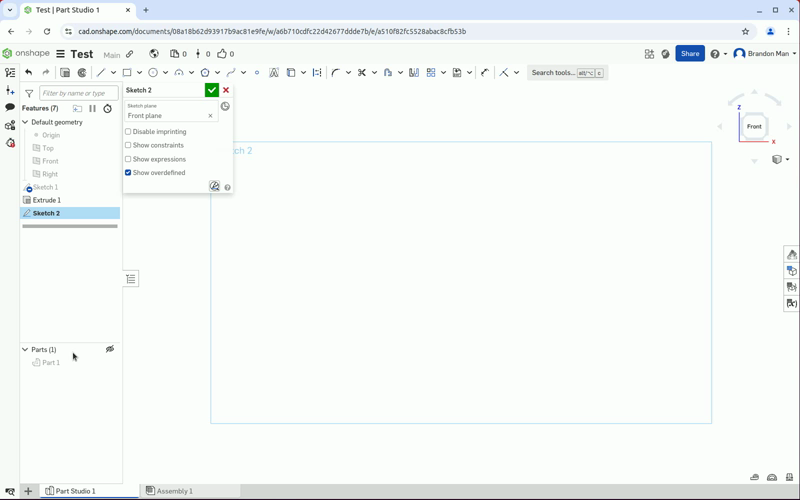
key_down(shift)
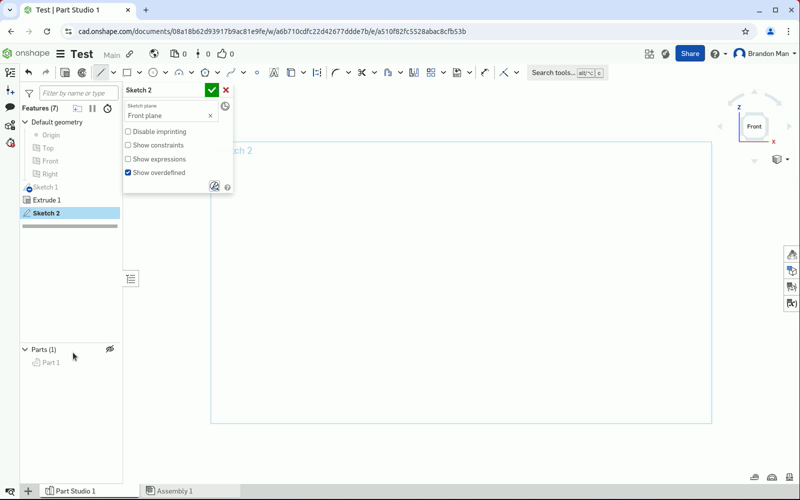
mouse_move(460, 303)
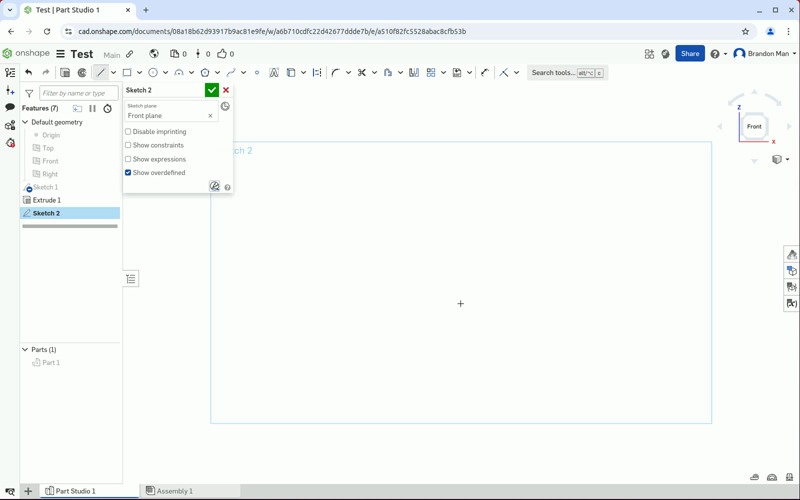
click(460, 303)
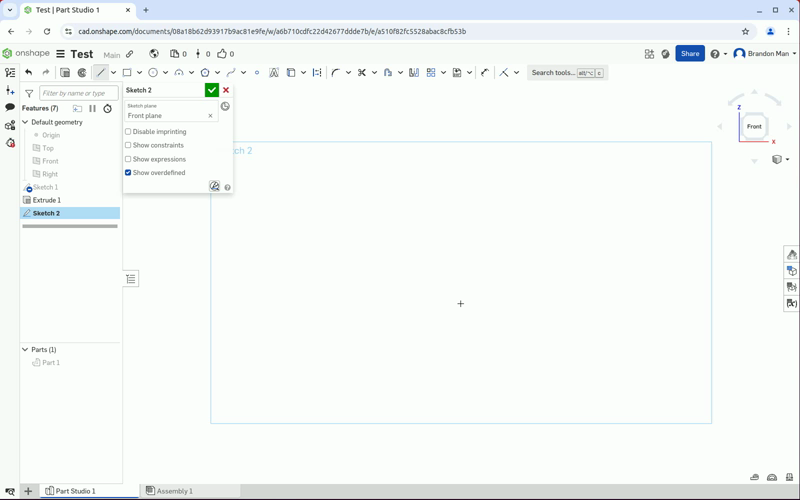
key_up(shift)
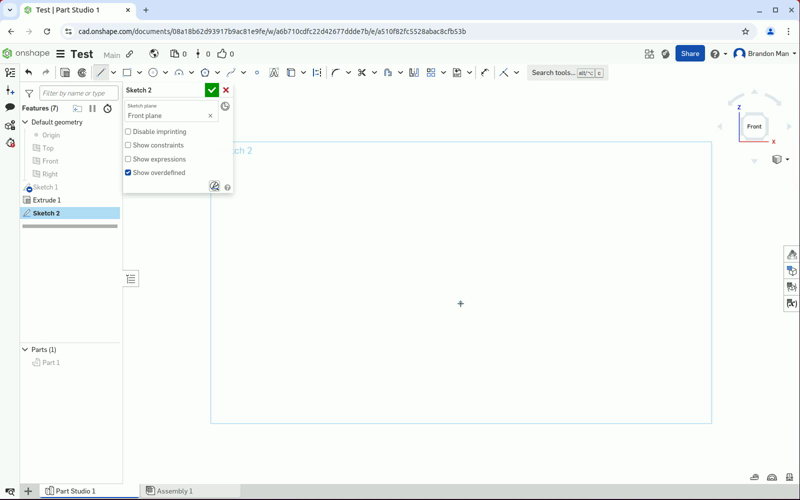
key_down(shift)
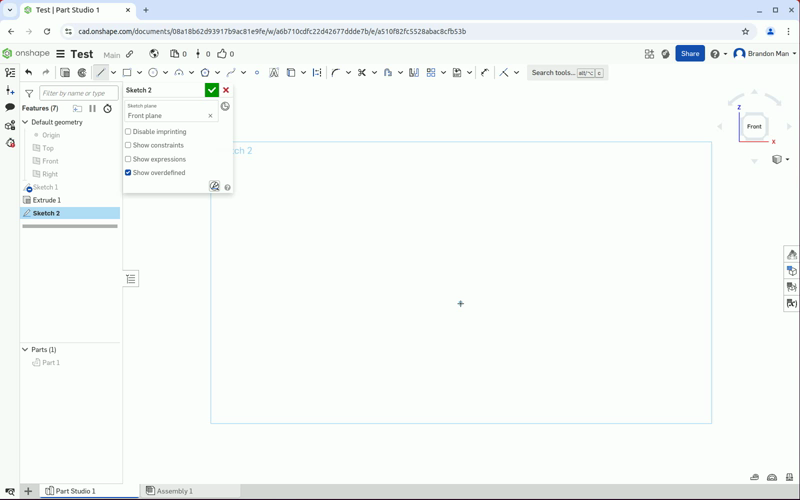
mouse_move(490, 303)
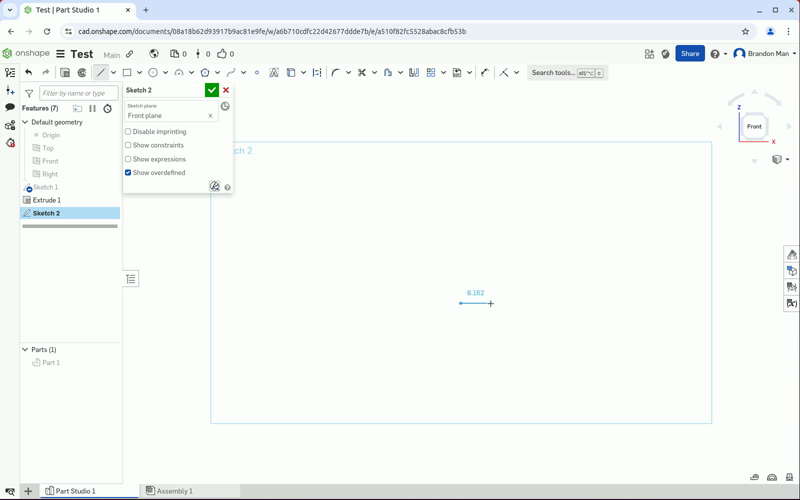
mouse_move(469, 282)
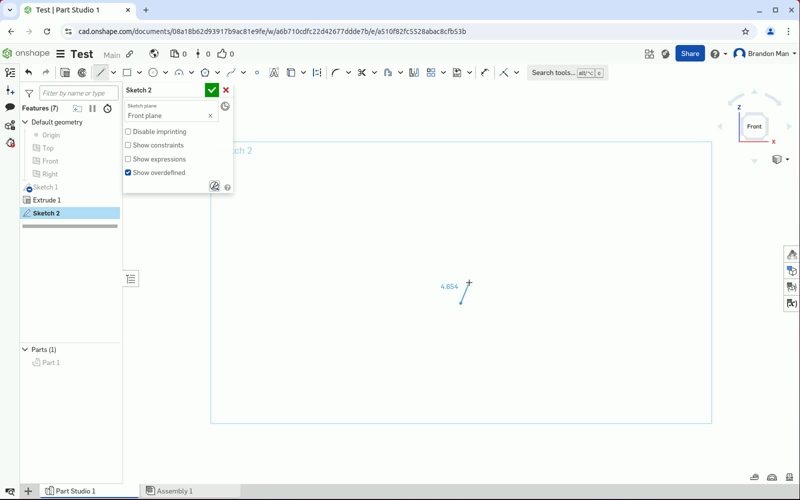
click(469, 282)
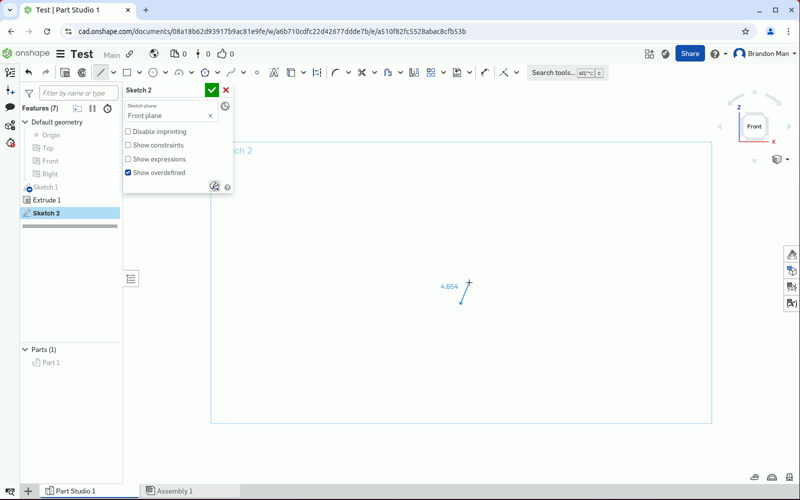
key_up(shift)
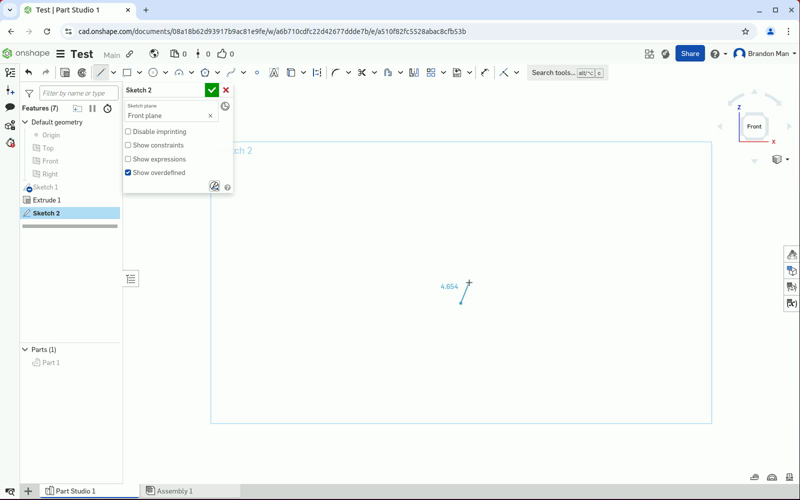
key_down(shift)
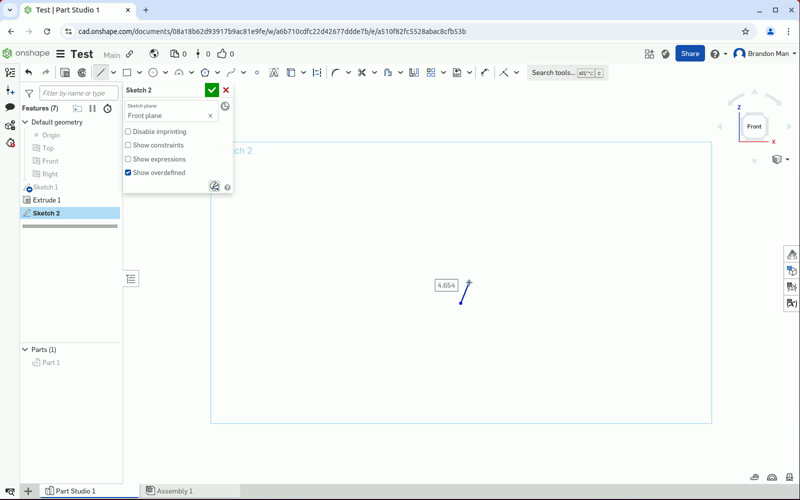
mouse_move(499, 282)
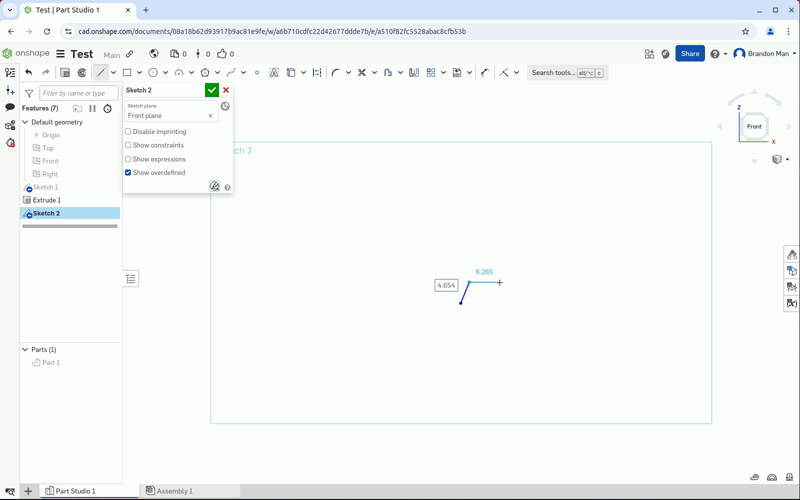
mouse_move(460, 282)
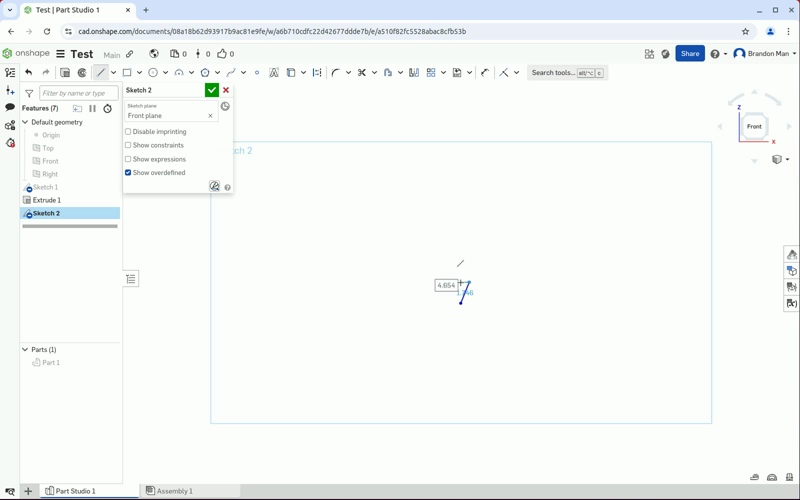
click(460, 282)
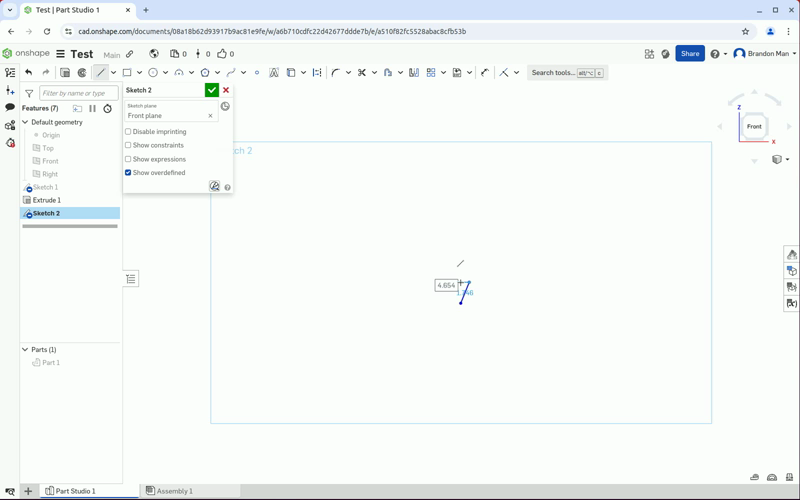
key_up(shift)
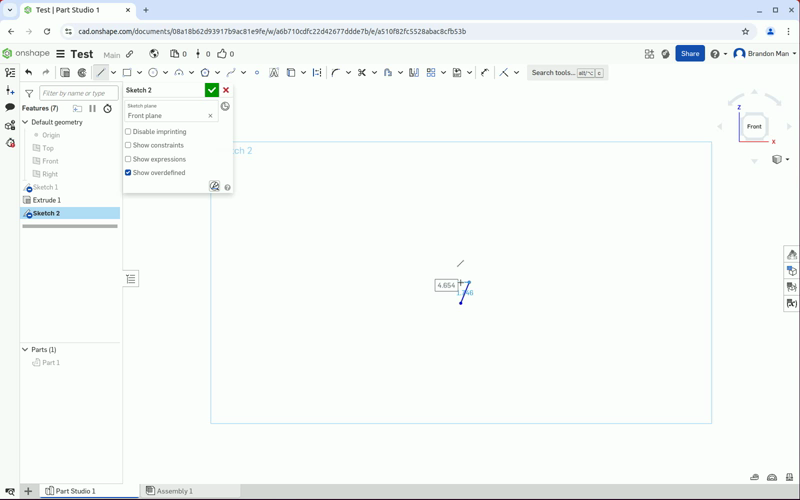
mouse_move(490, 282)
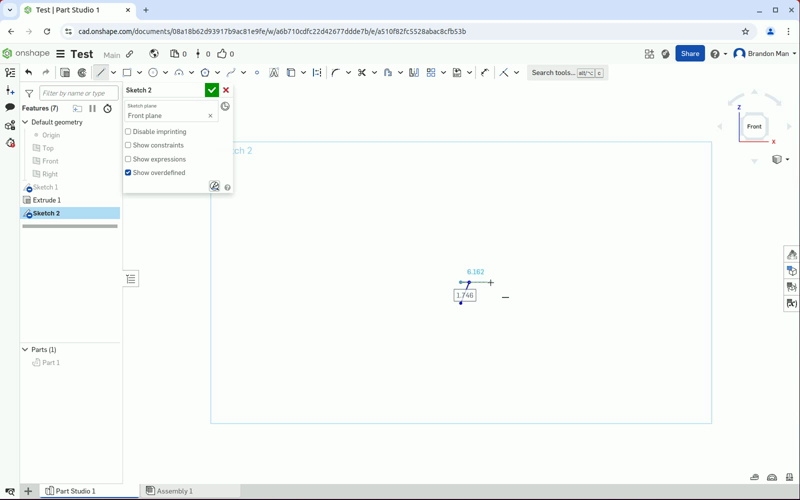
key_down(shift)
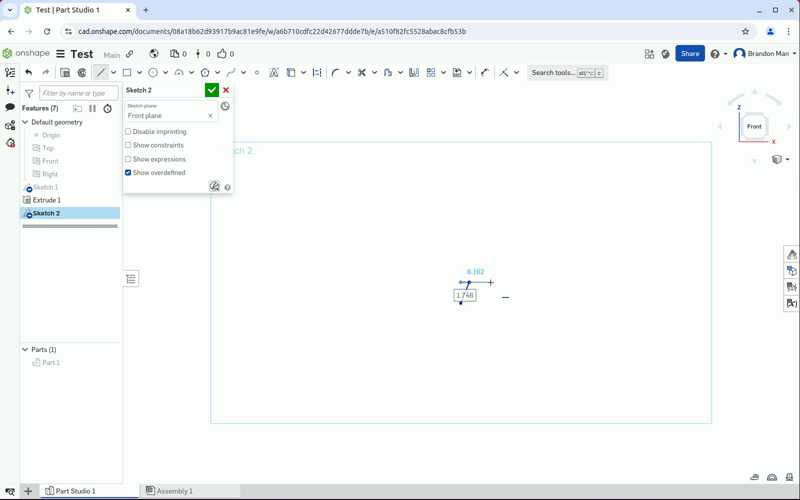
mouse_move(460, 303)
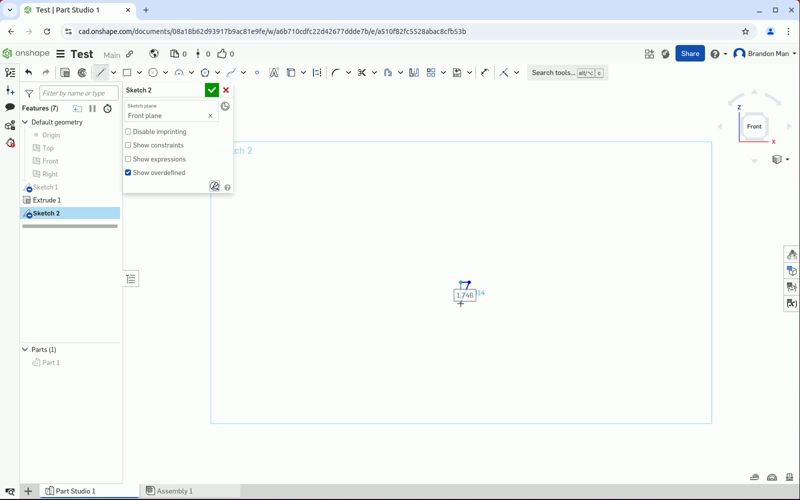
key_up(shift)
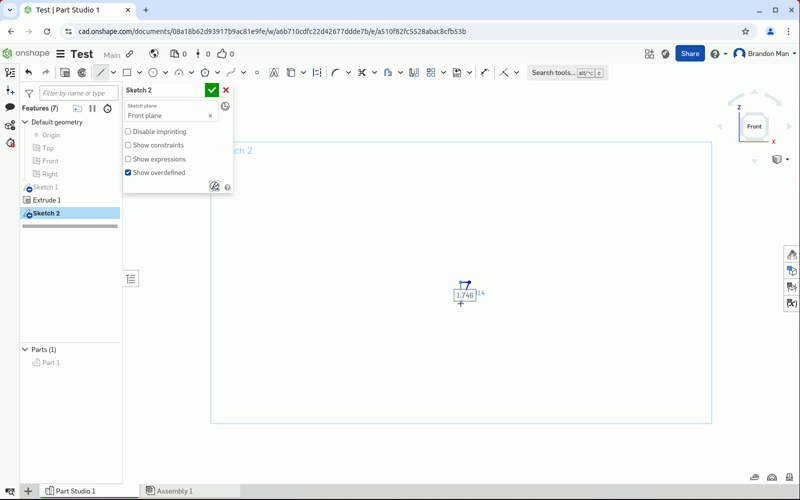
click(460, 303)
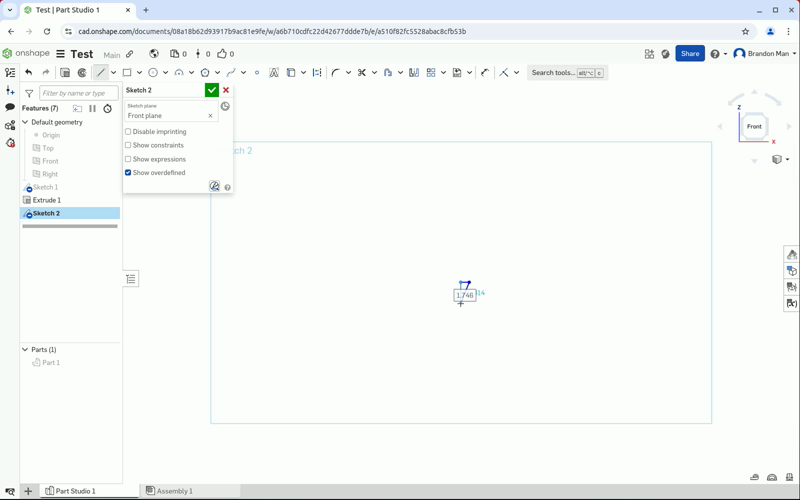
key(esc)
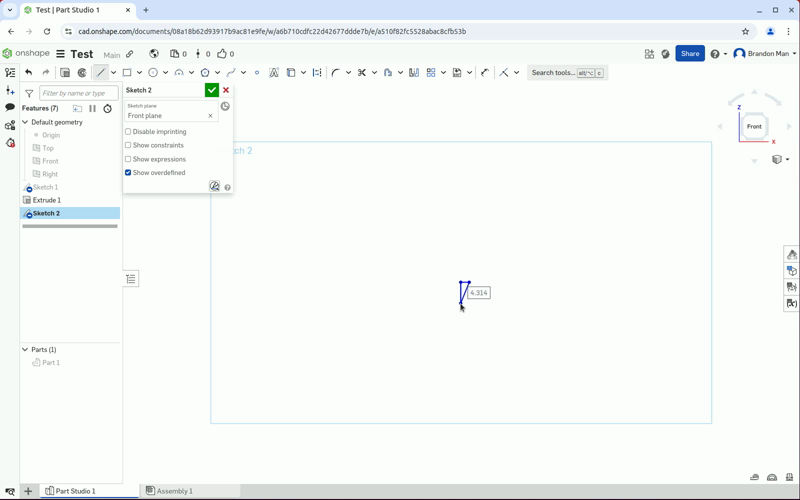
mouse_move(462, 290)
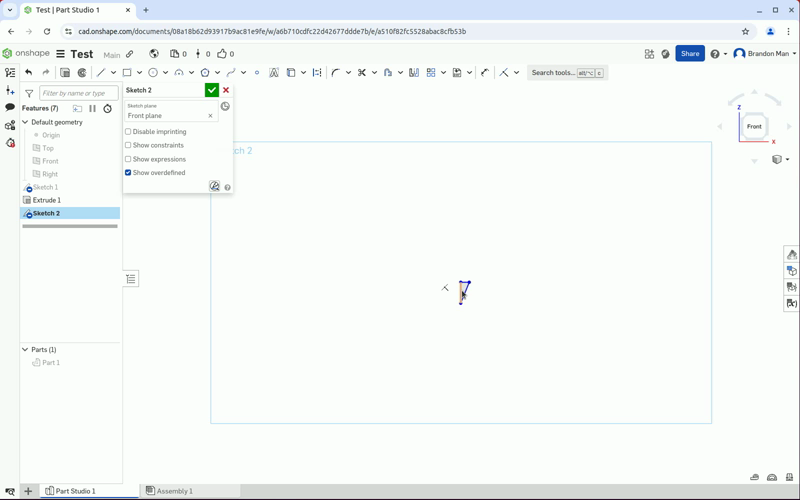
scroll(6)
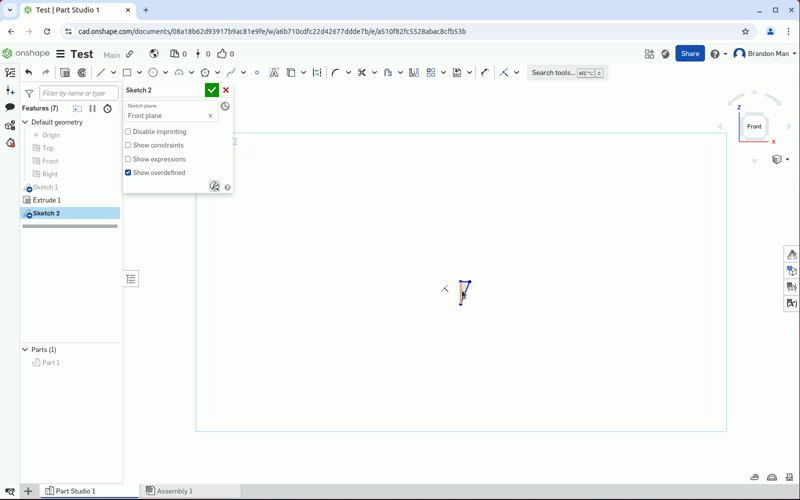
scroll(6)
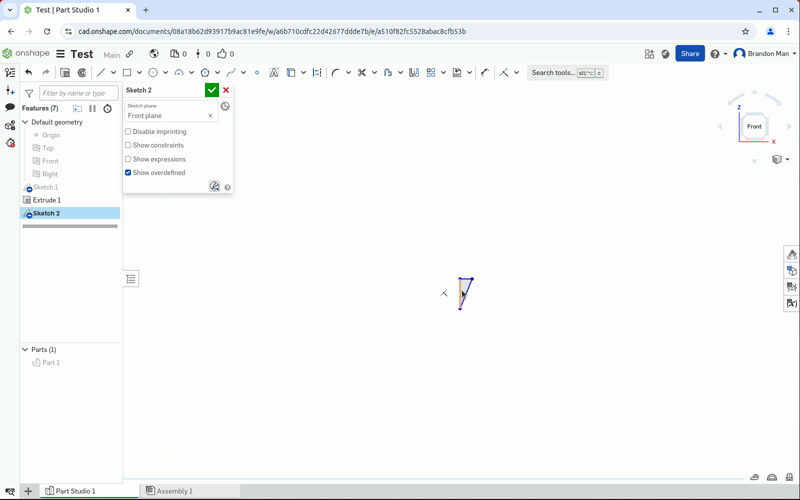
scroll(6)
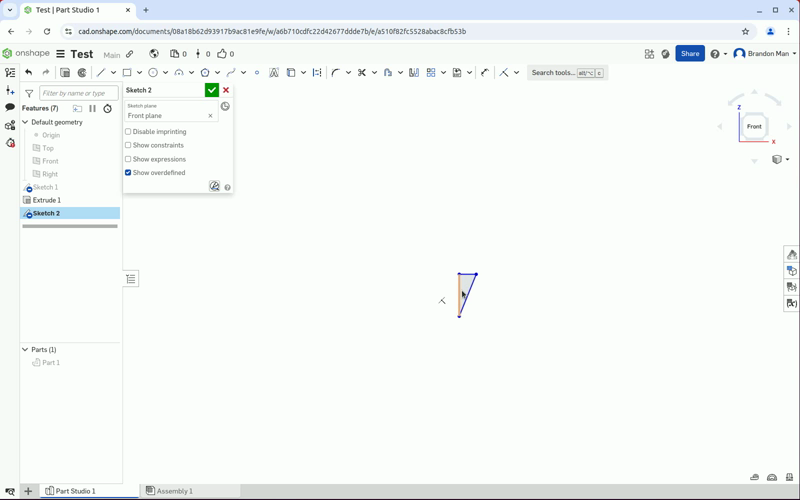
scroll(6)
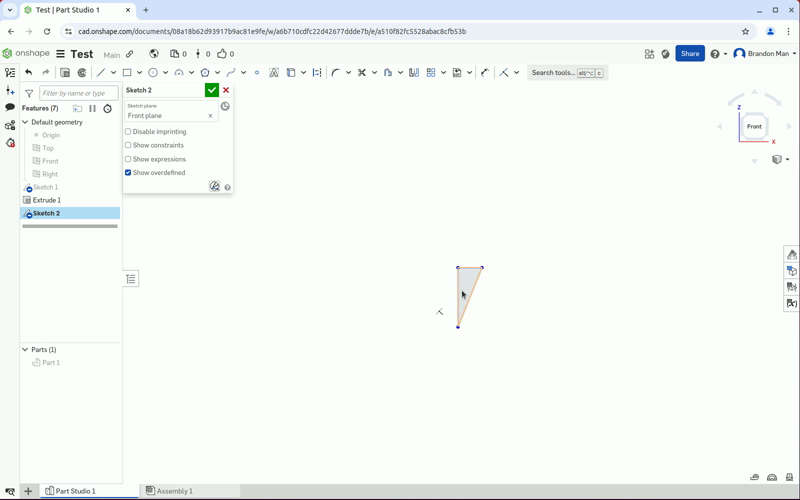
scroll(6)
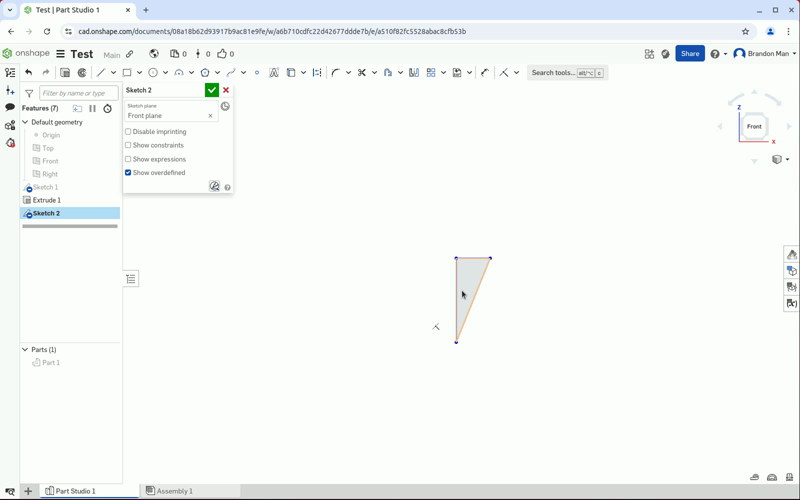
scroll(6)
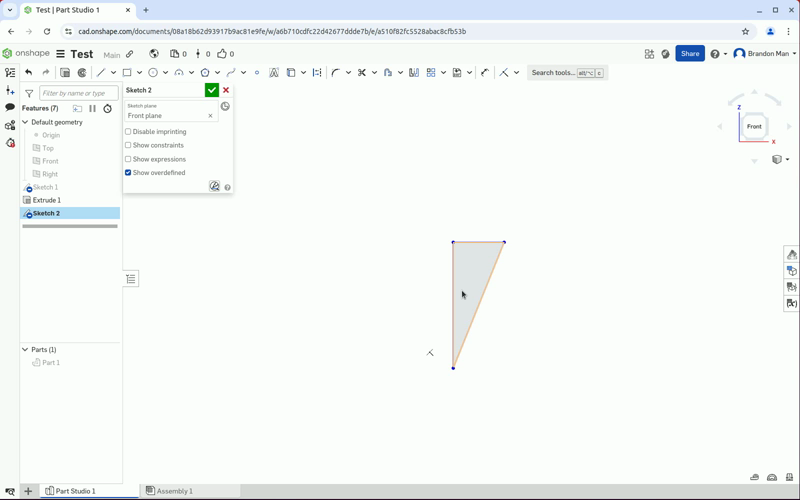
scroll(6)
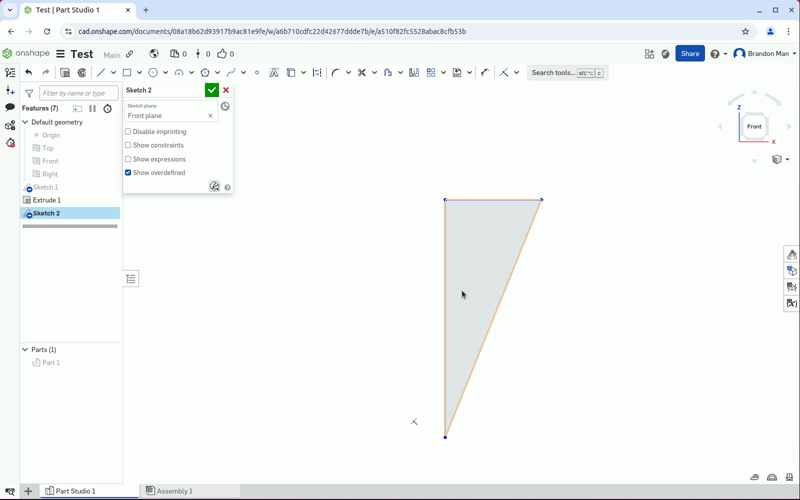
click(462, 290)
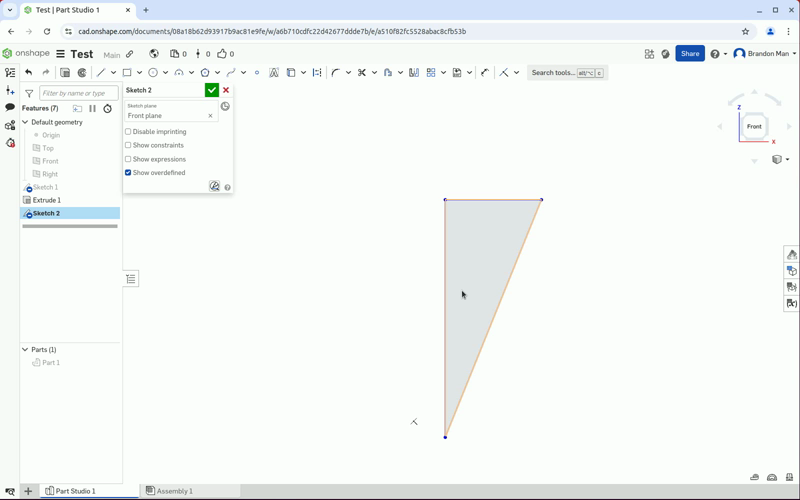
scroll(-6)
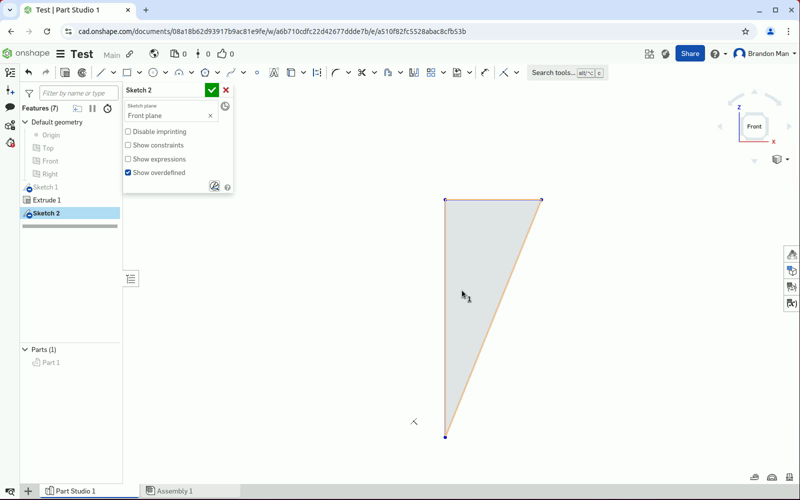
scroll(-6)
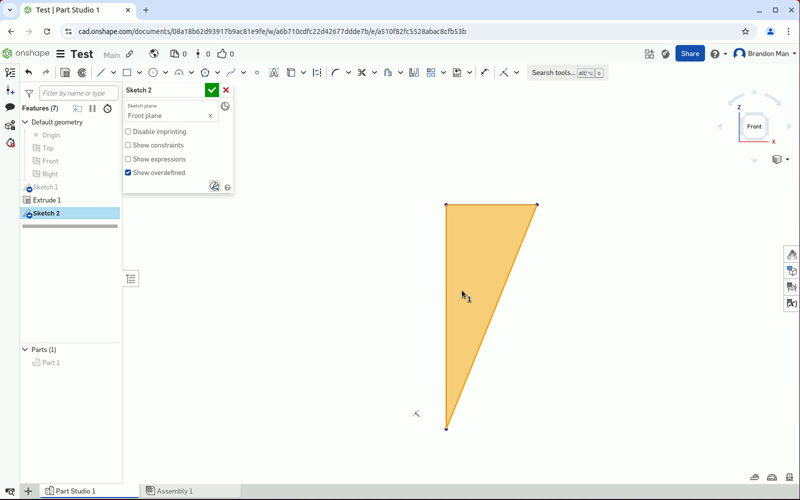
scroll(-6)
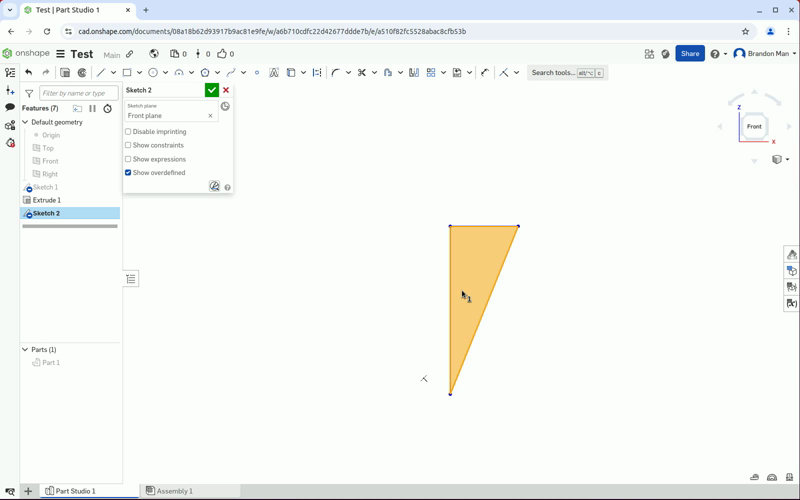
scroll(-6)
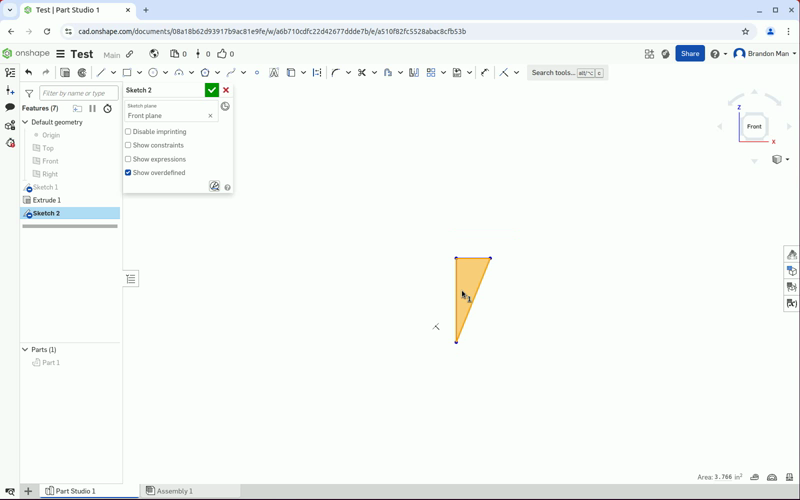
scroll(-6)
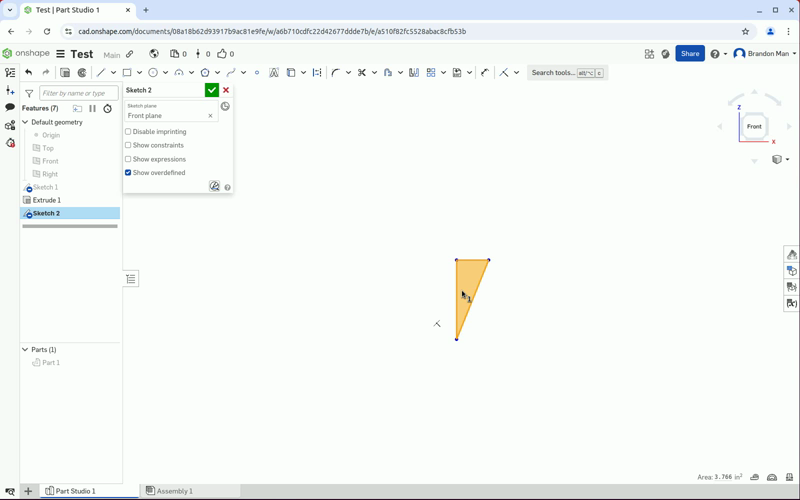
scroll(-6)
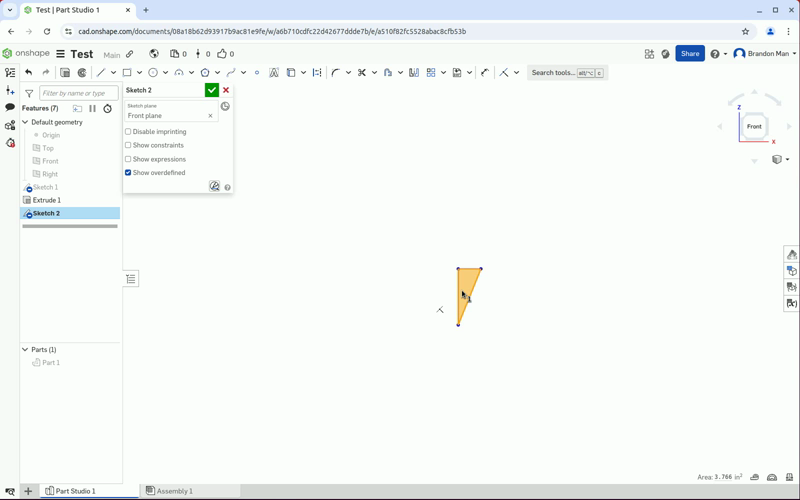
scroll(-6)
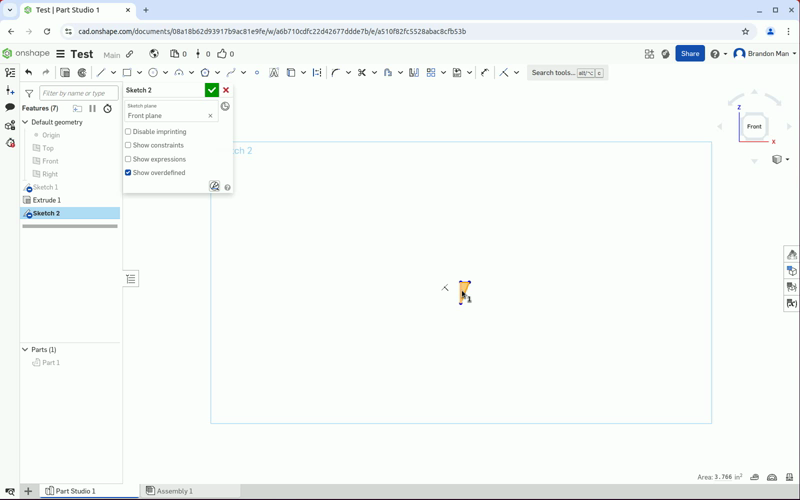
mouse_move(73, 352)
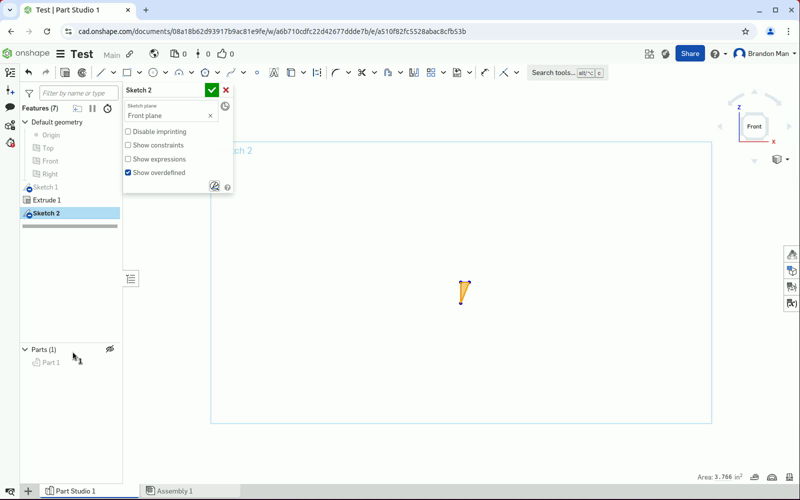
key(shift+y)
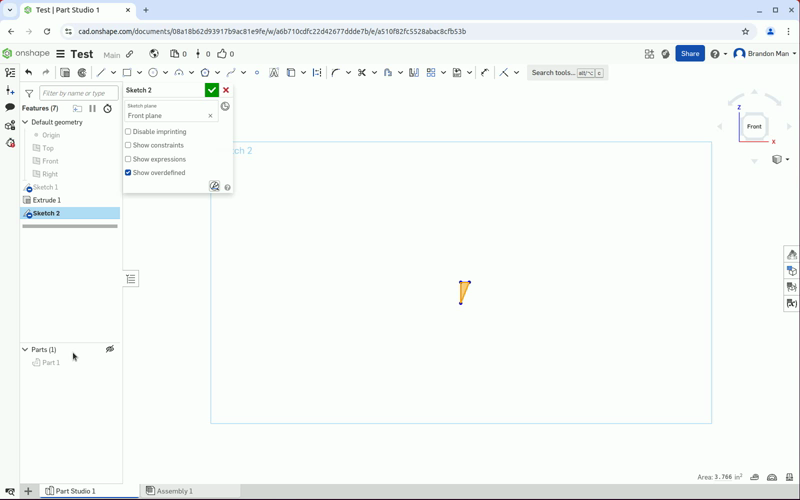
key(shift+e)
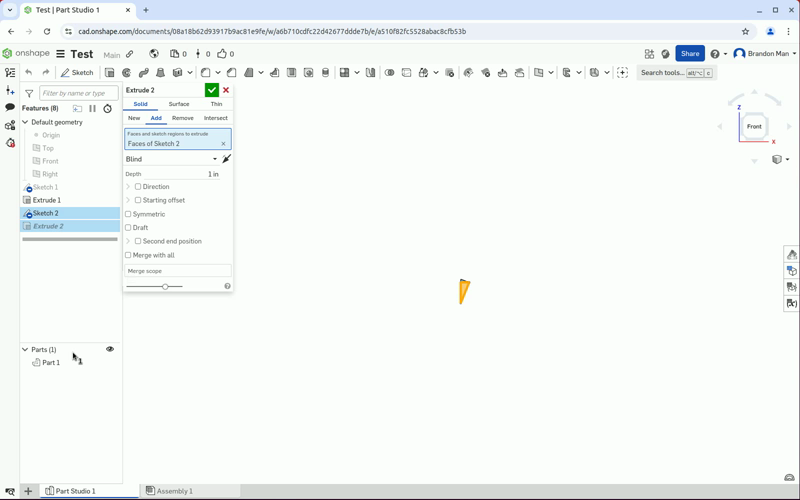
mouse_move(143, 106)
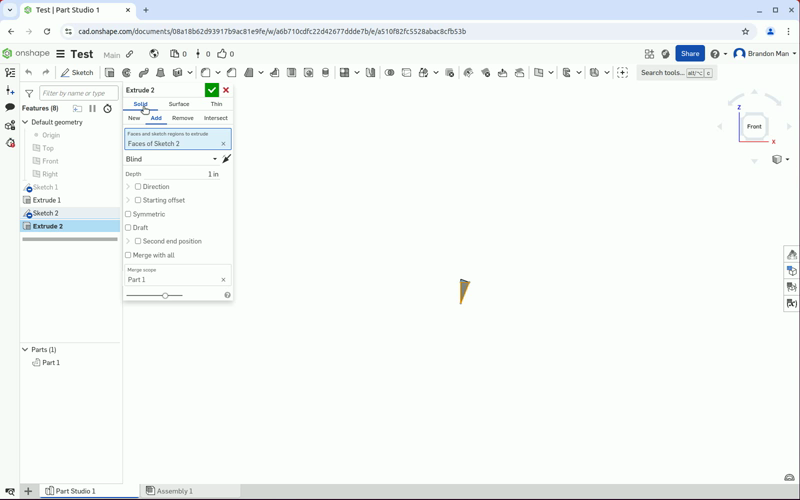
click(143, 106)
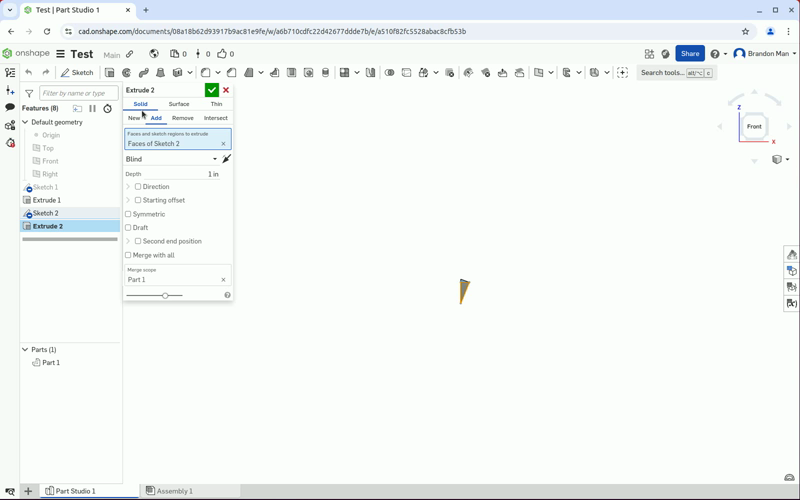
mouse_move(137, 120)
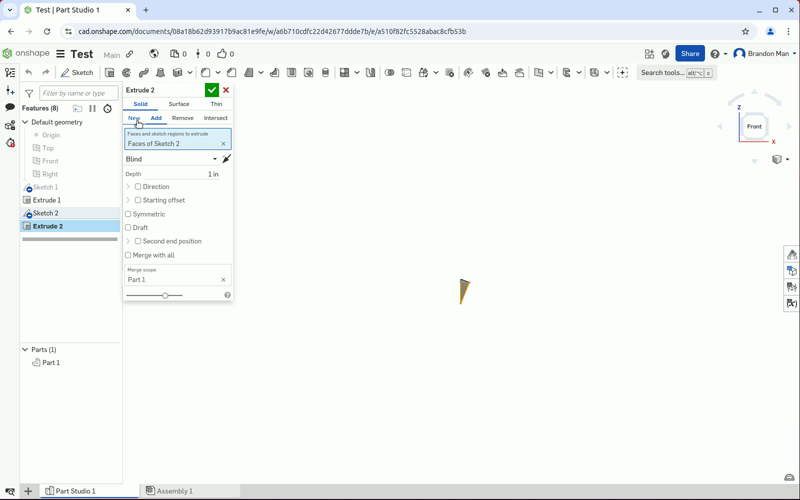
click(137, 120)
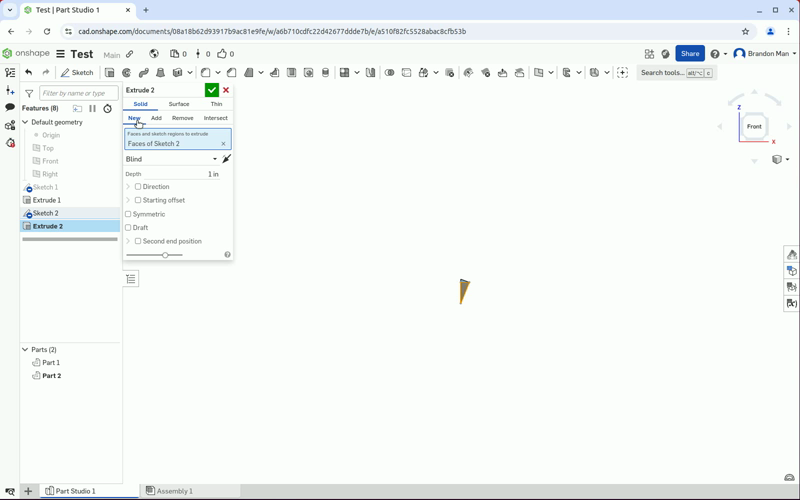
key(tab, 4)
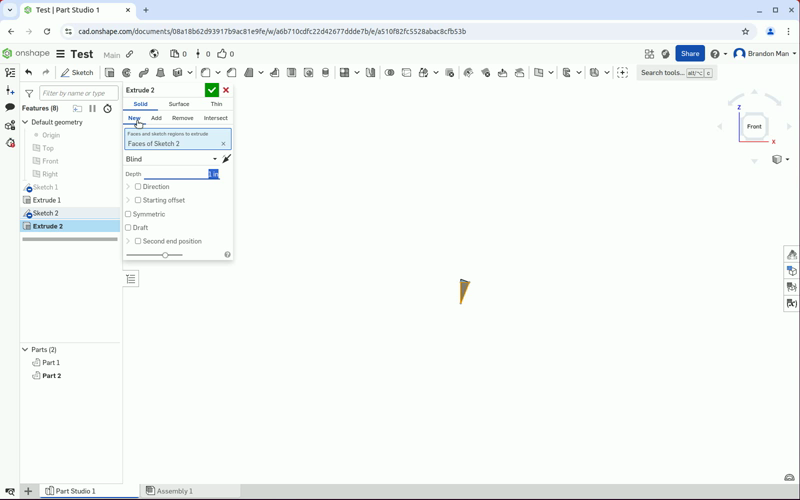
text(1.685)
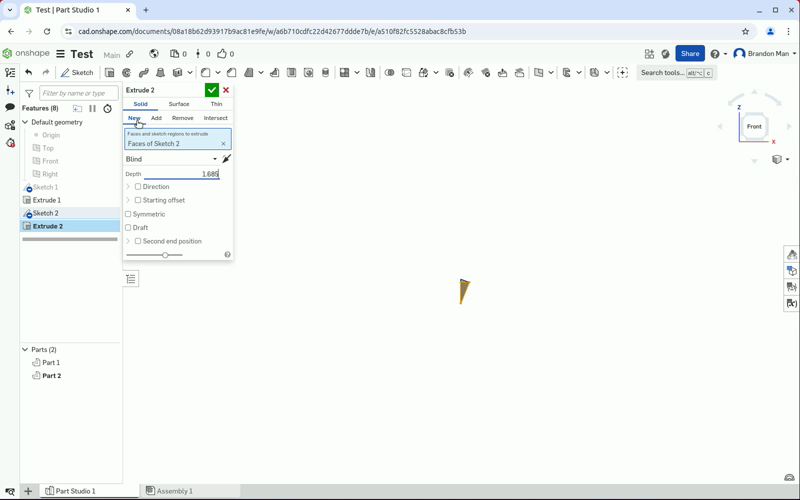
key(enter)
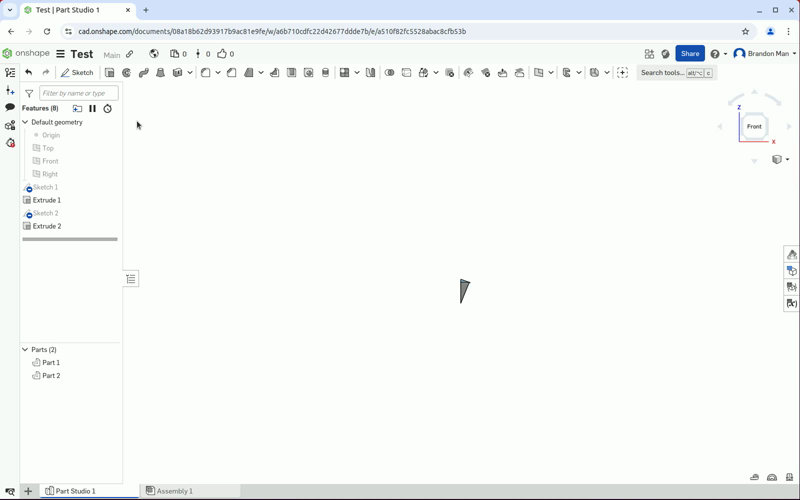
key(shift+h)
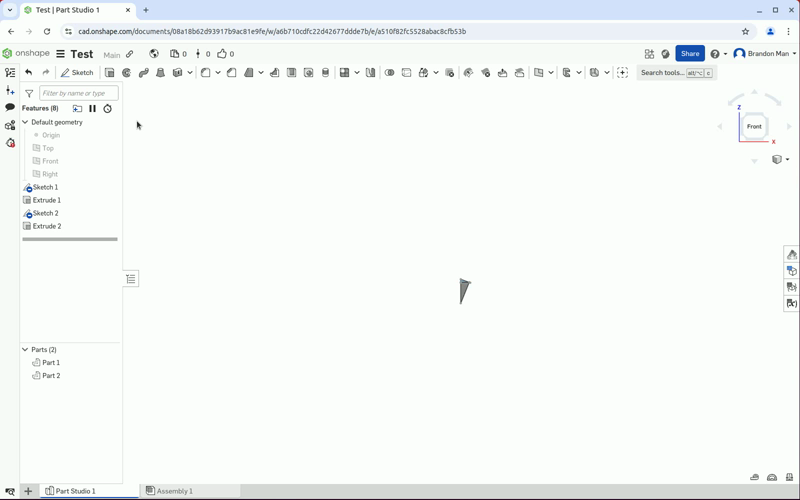
key(shift+h)
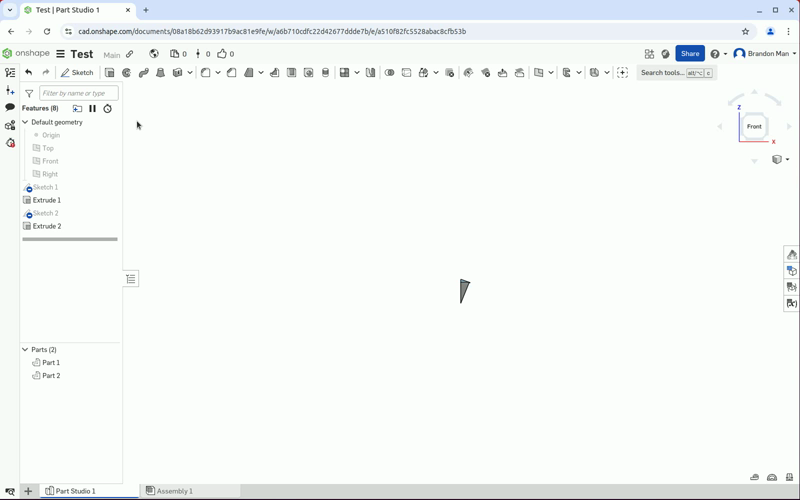
mouse_move(73, 189)
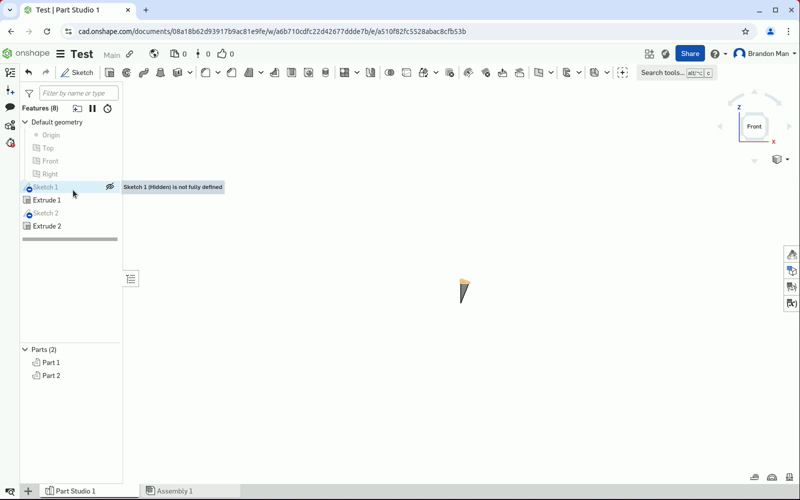
click(73, 189)
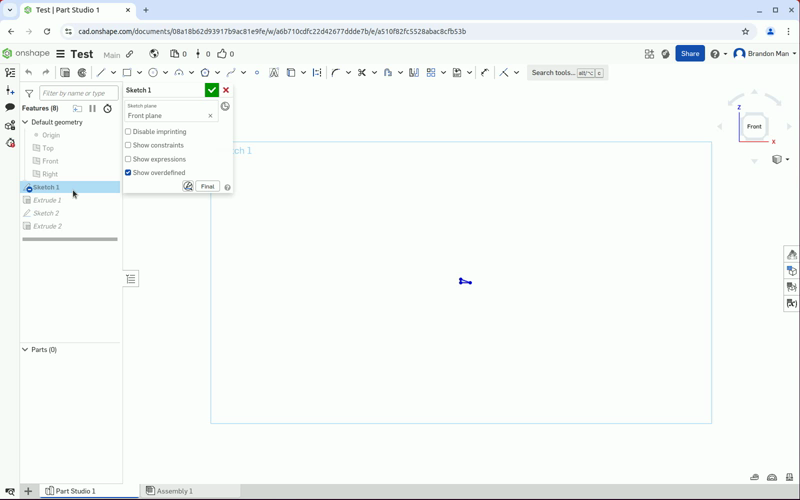
mouse_move(229, 92)
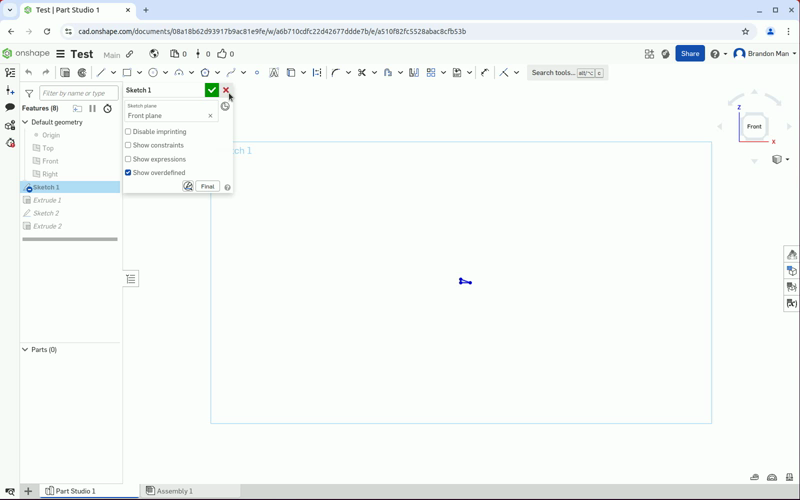
click(229, 92)
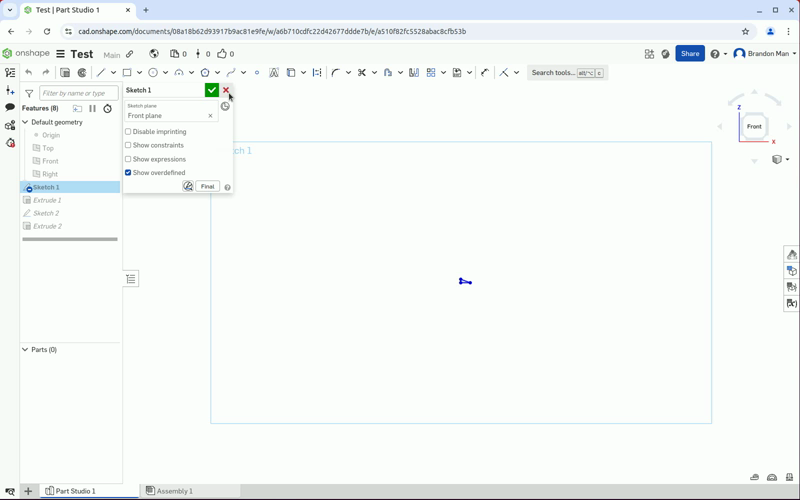
key(shift+s)
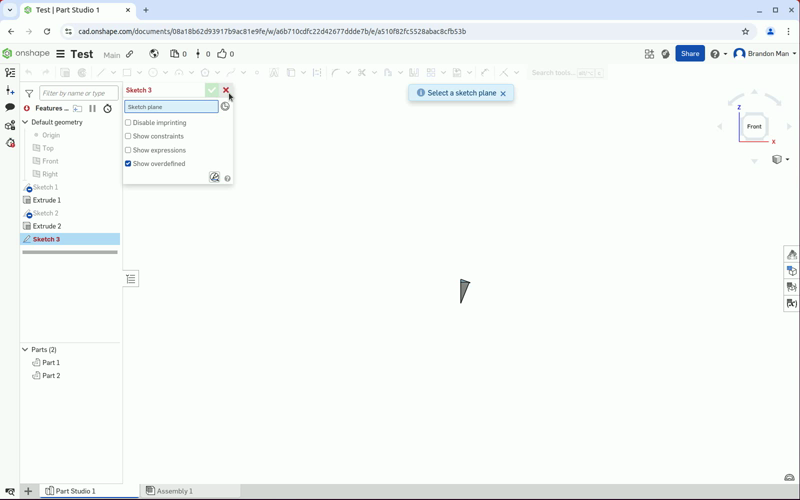
mouse_move(73, 163)
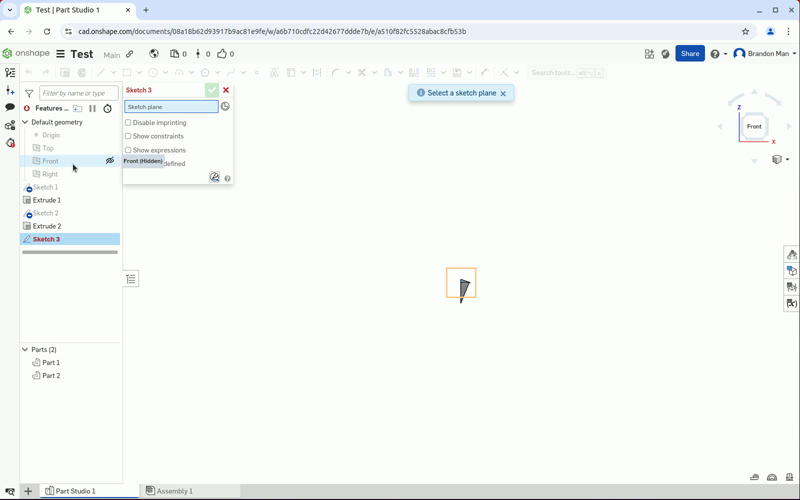
click(73, 163)
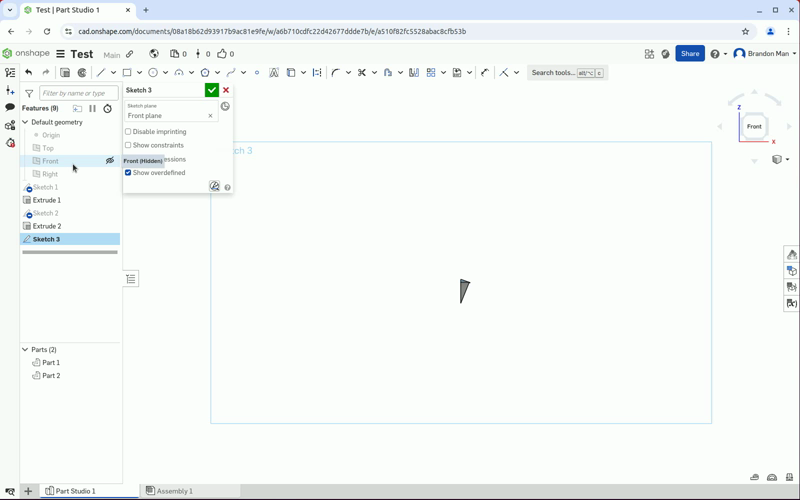
mouse_move(73, 352)
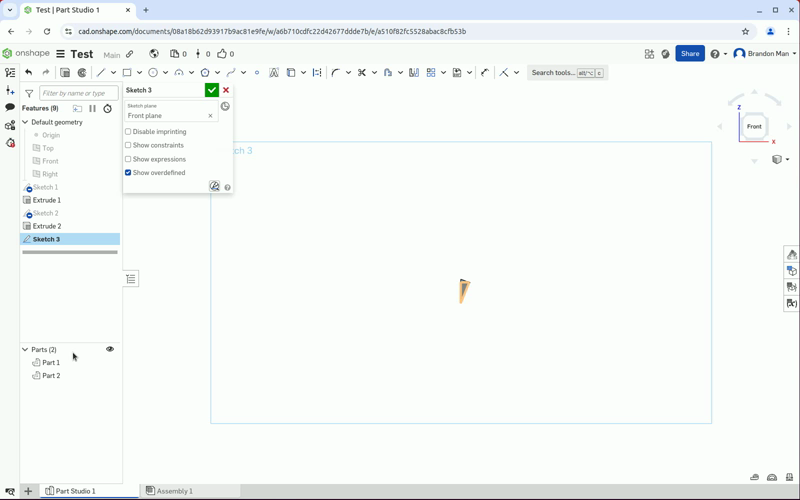
key(y)
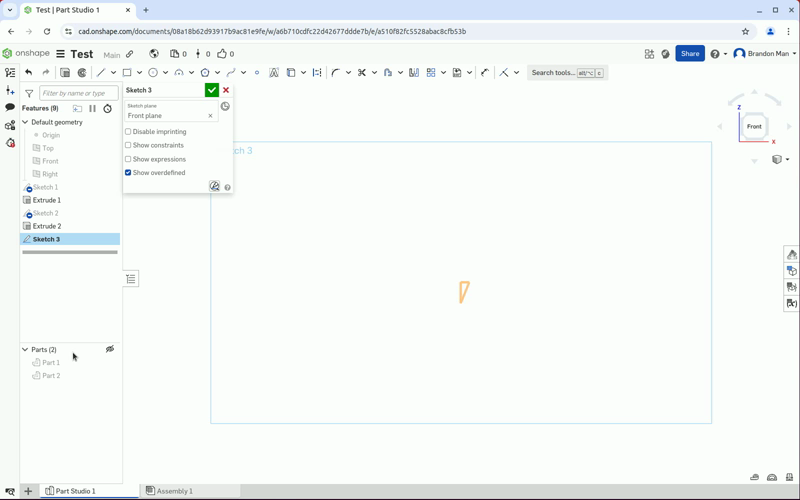
key(l)
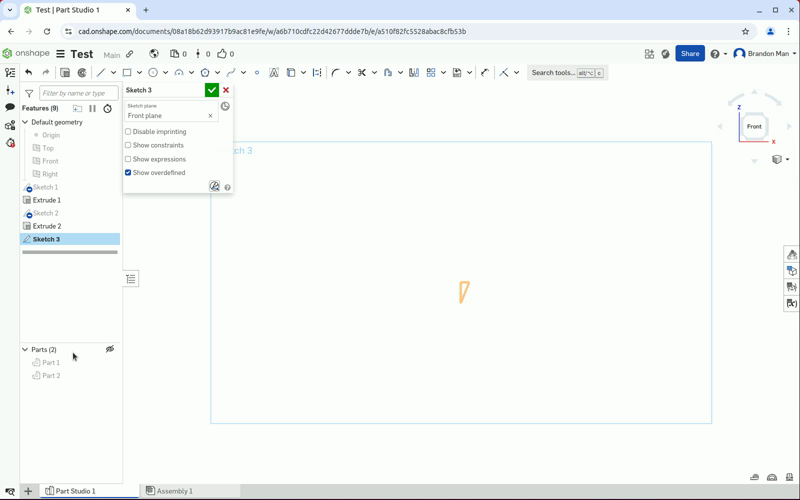
key_down(shift)
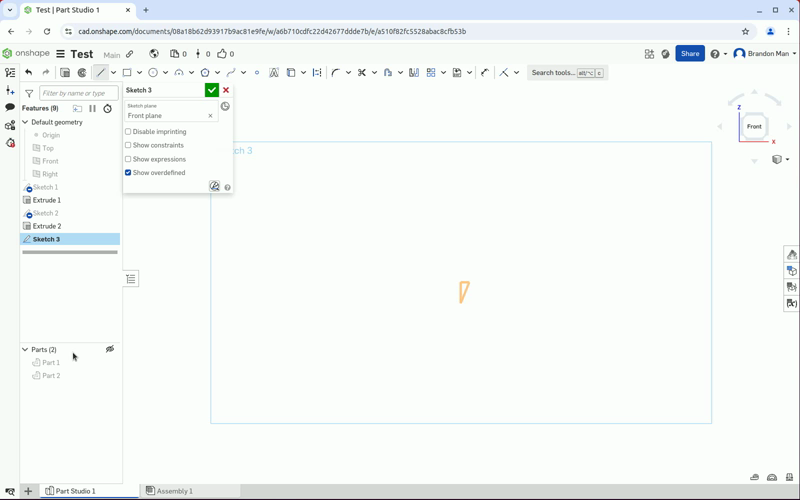
mouse_move(413, 282)
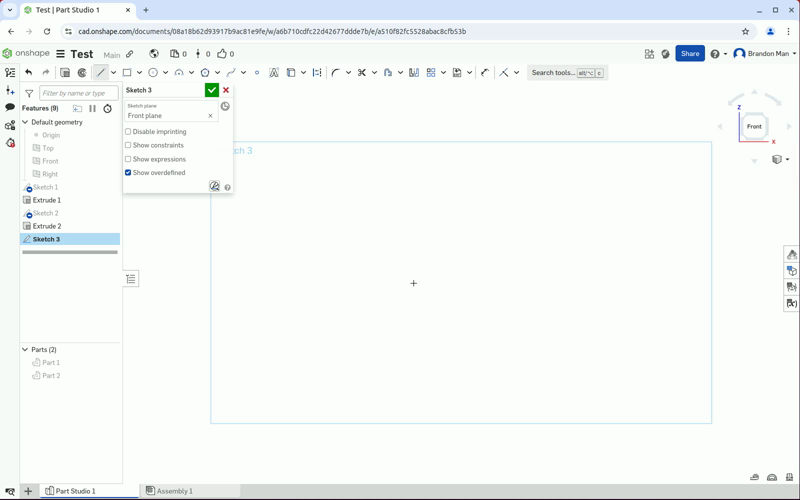
click(413, 282)
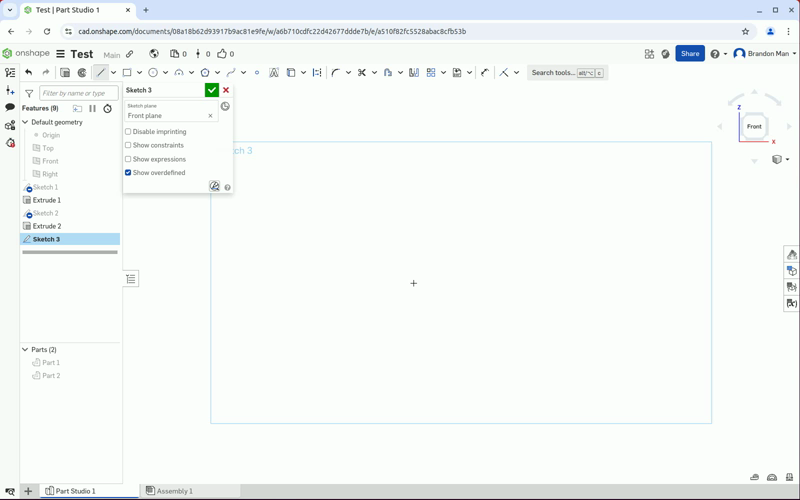
key_up(shift)
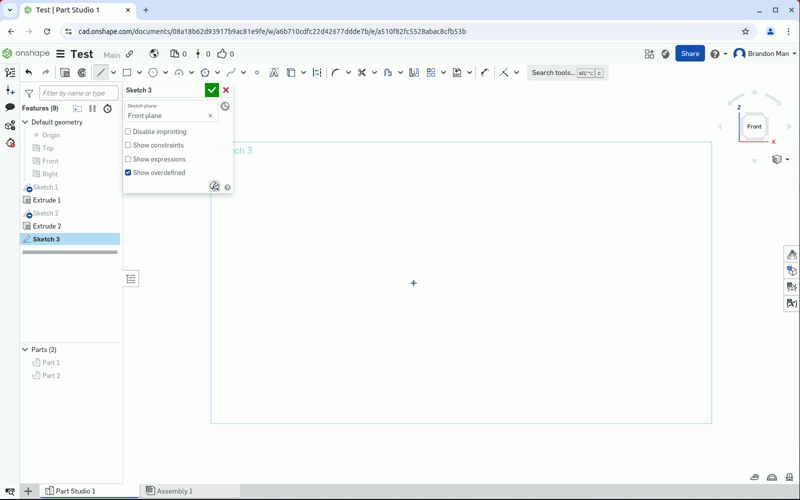
key_down(shift)
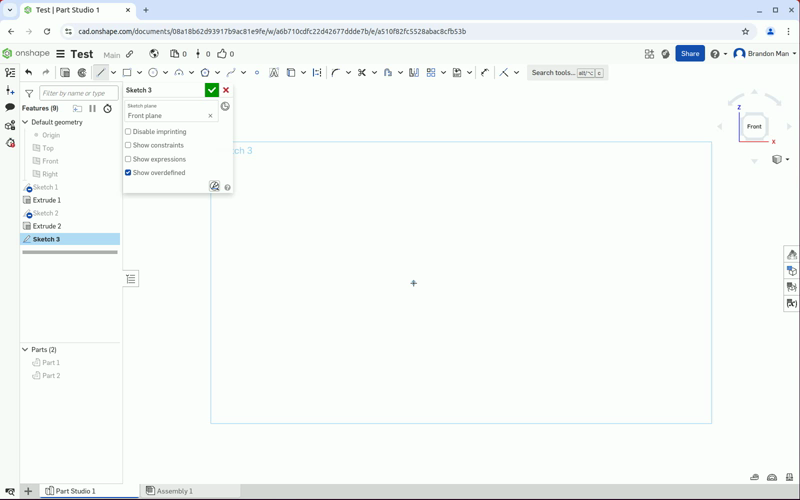
mouse_move(444, 282)
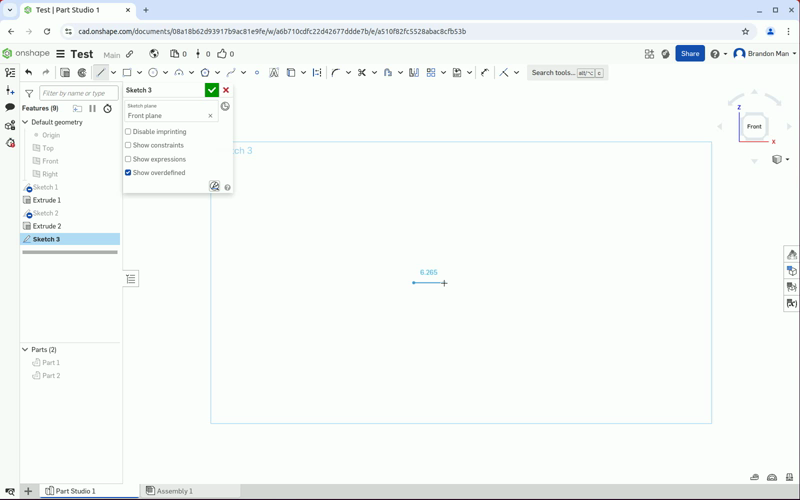
mouse_move(461, 303)
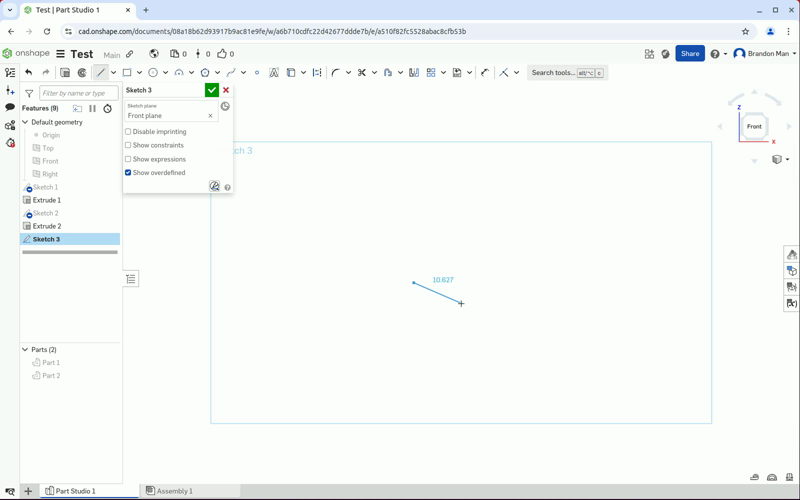
click(461, 303)
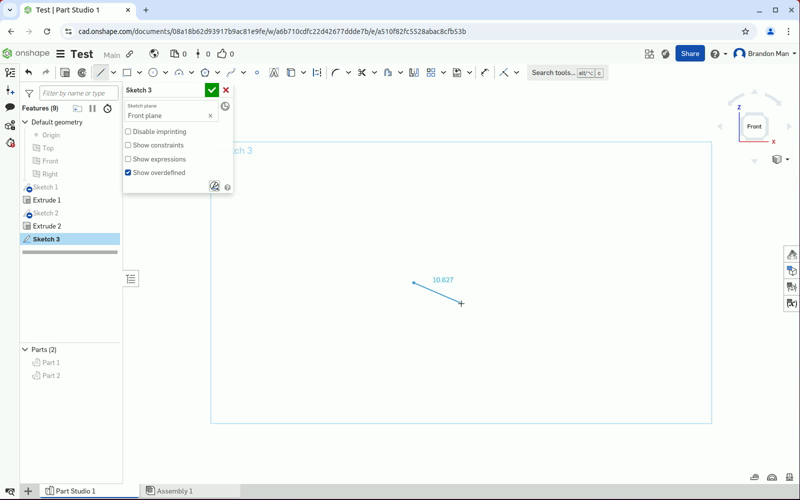
key_up(shift)
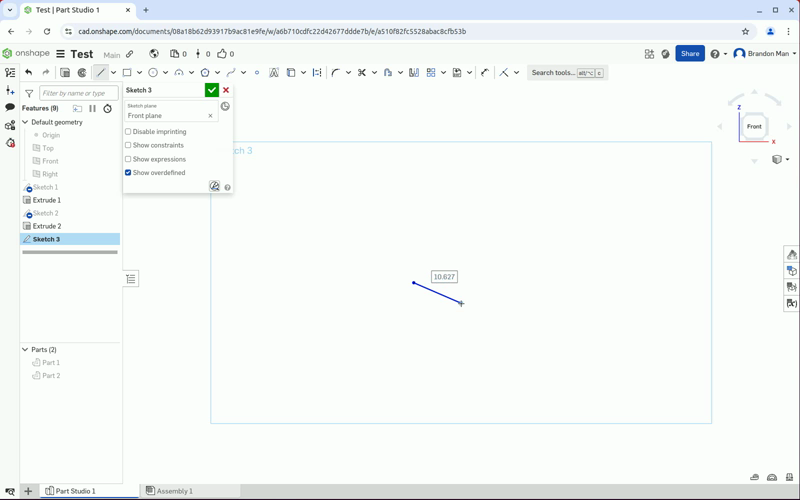
key_down(shift)
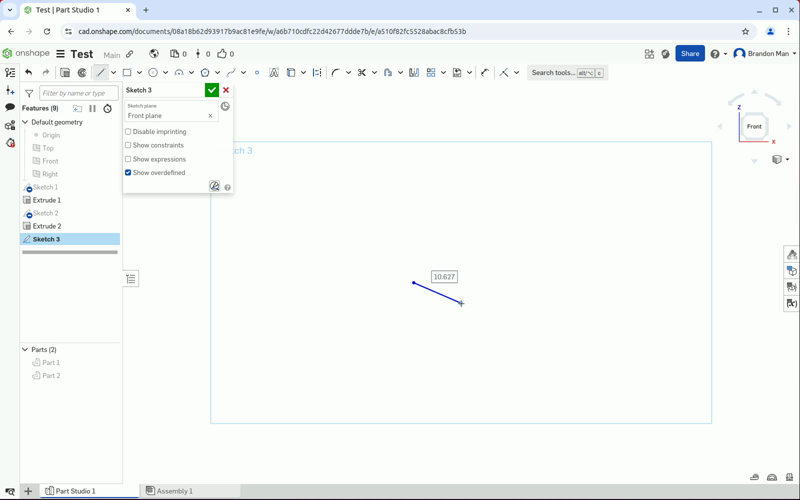
mouse_move(491, 303)
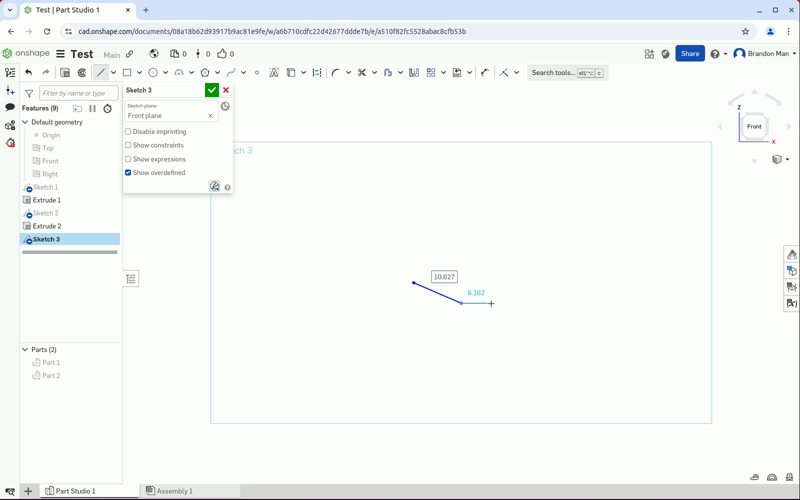
mouse_move(461, 282)
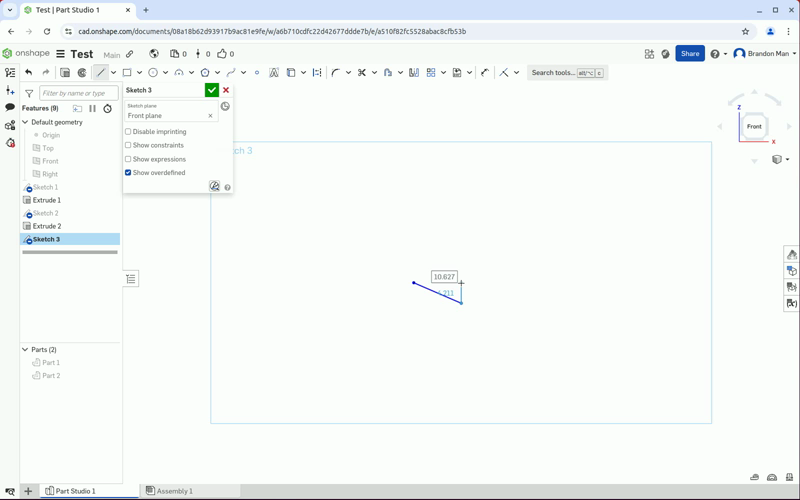
click(461, 282)
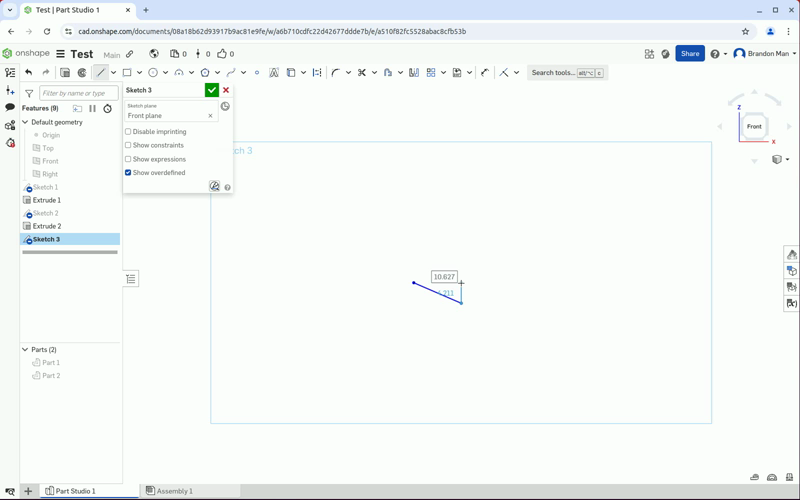
key_up(shift)
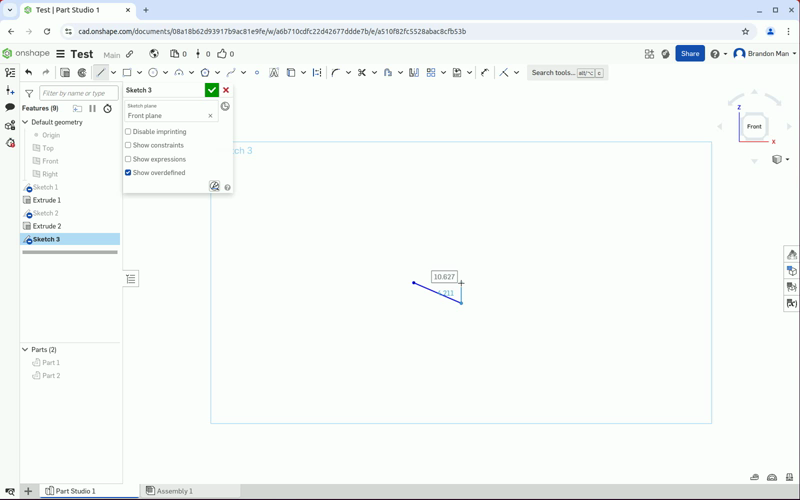
mouse_move(491, 282)
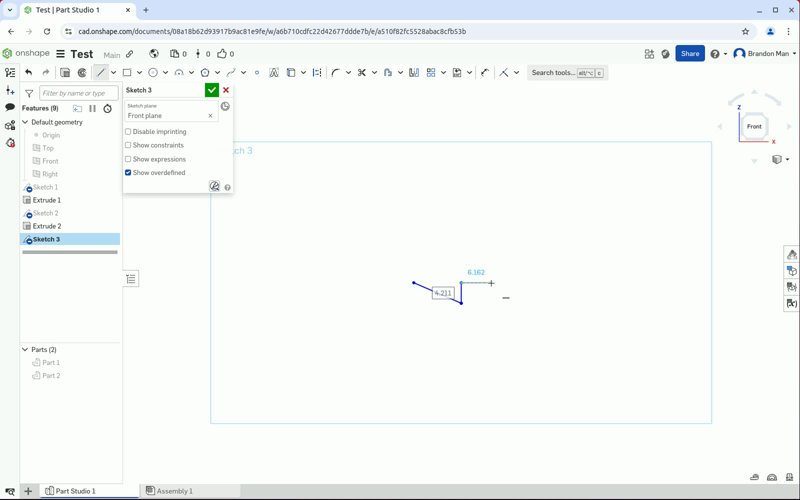
key_down(shift)
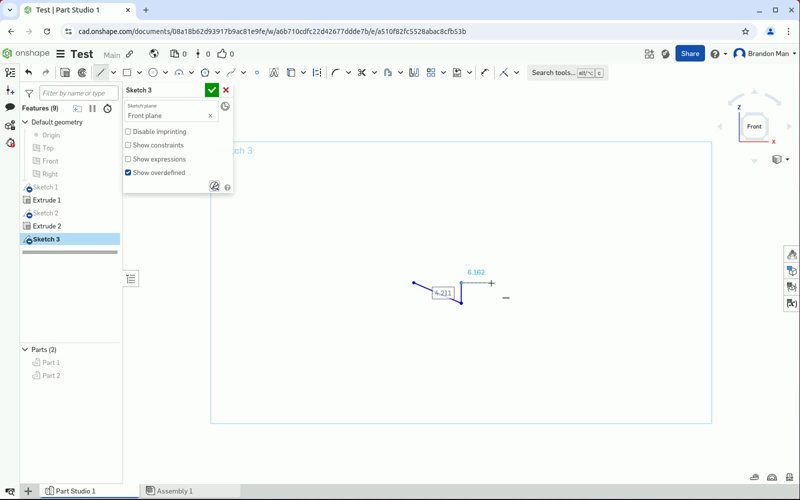
mouse_move(413, 282)
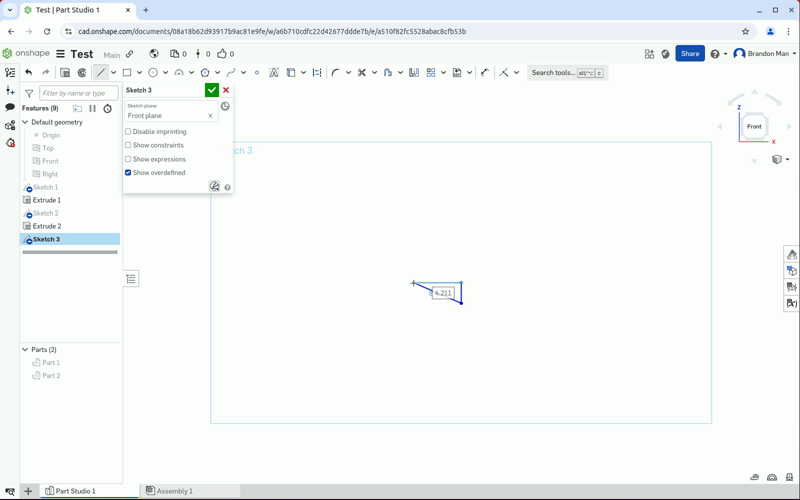
key_up(shift)
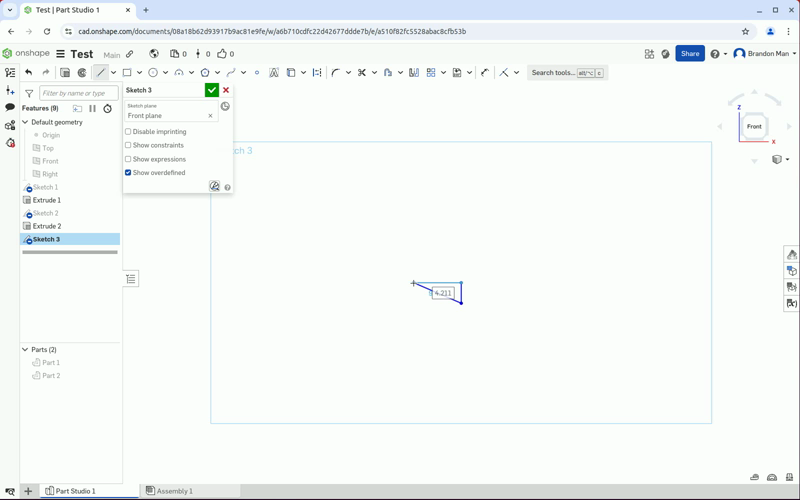
click(413, 282)
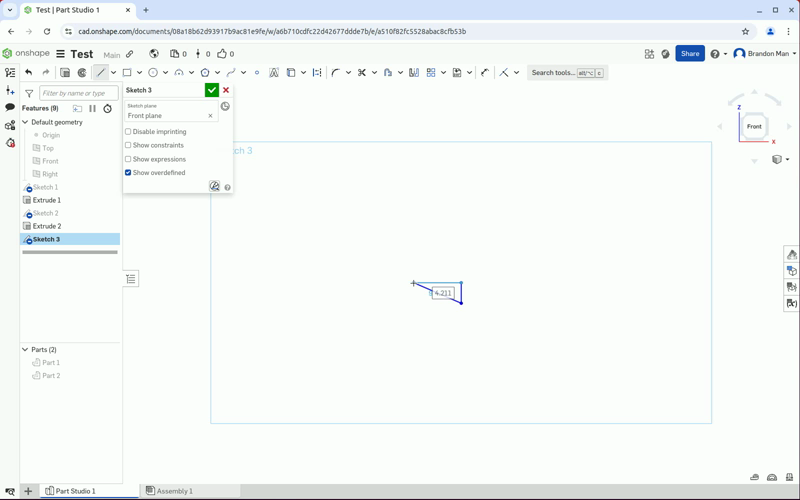
key(esc)
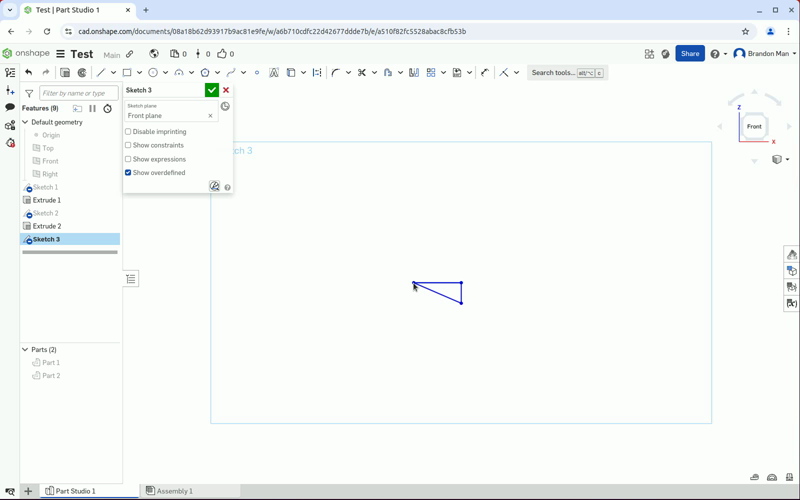
mouse_move(425, 285)
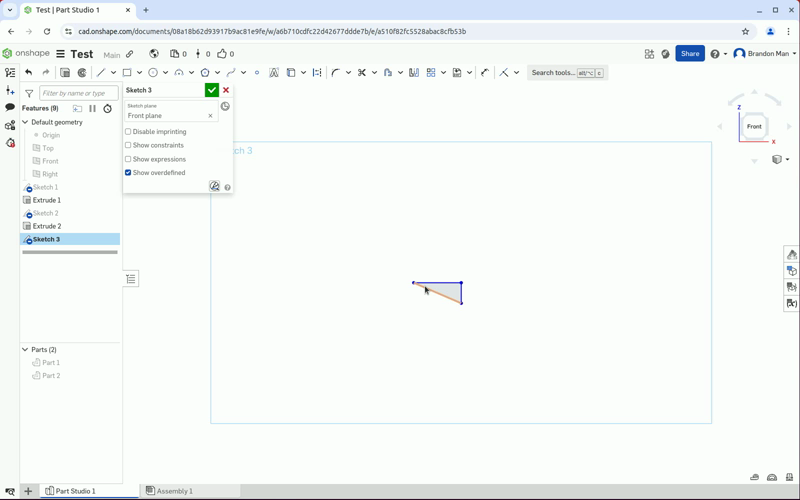
scroll(6)
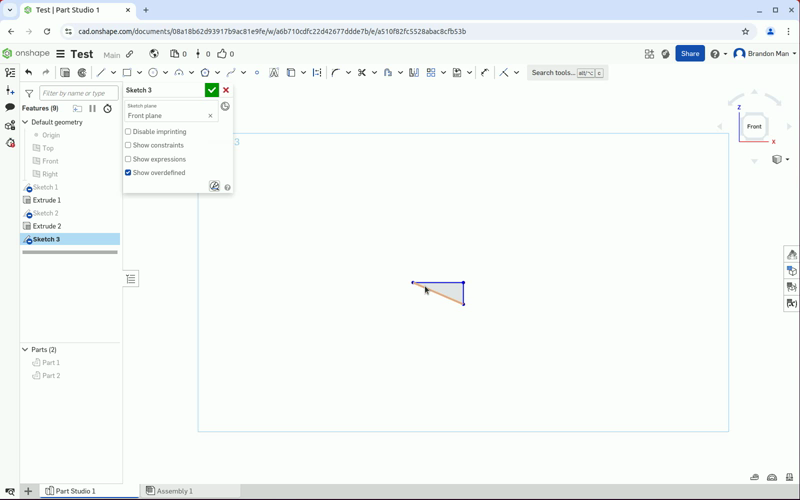
scroll(6)
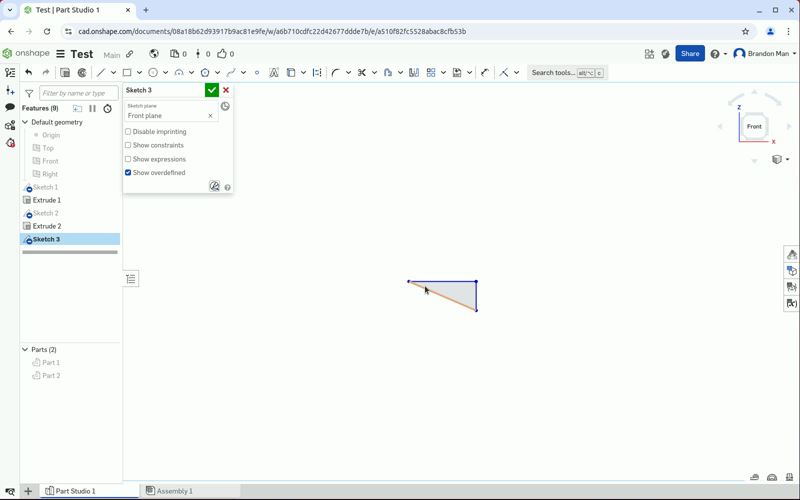
scroll(6)
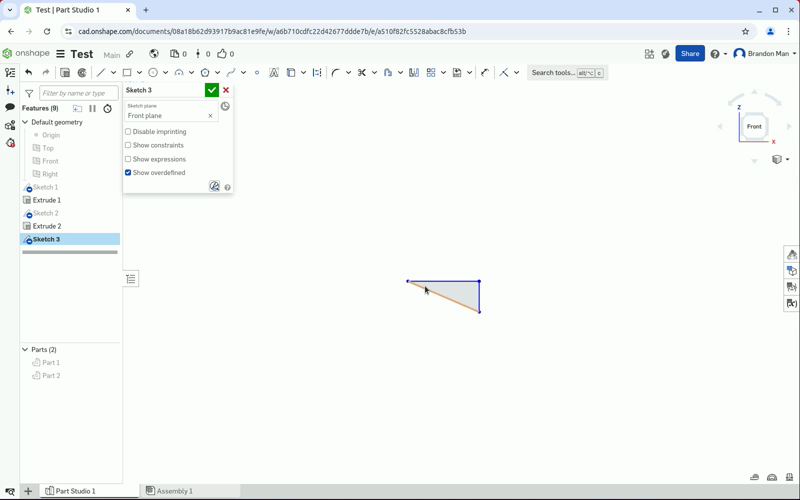
scroll(6)
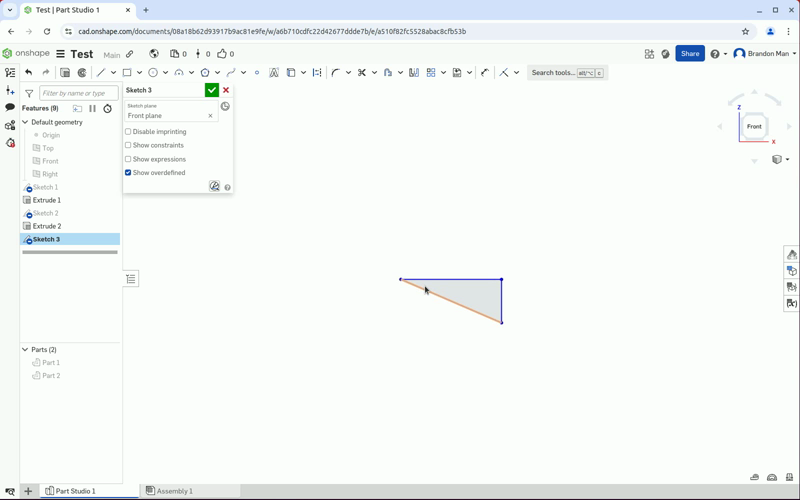
scroll(6)
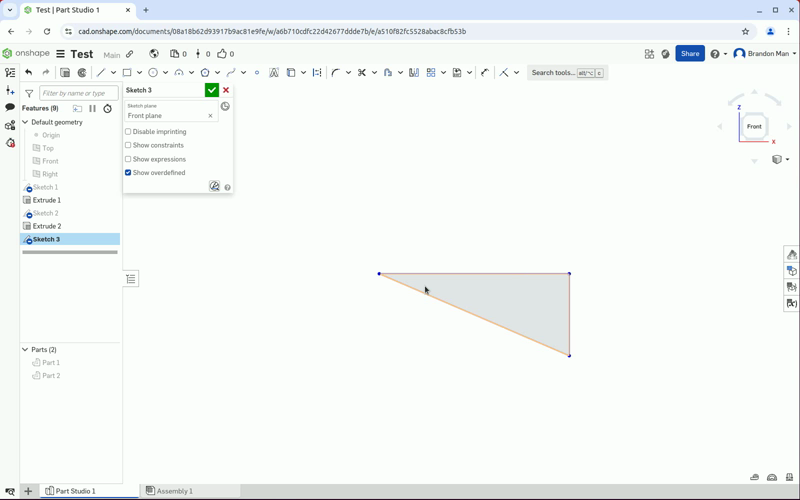
scroll(6)
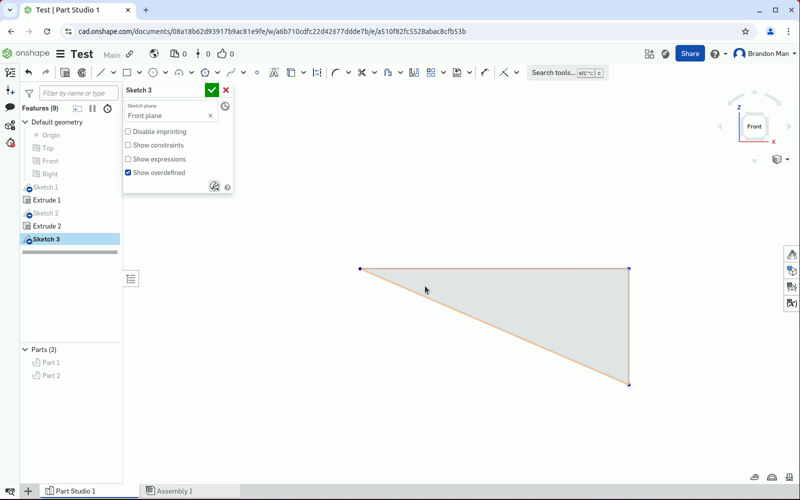
scroll(6)
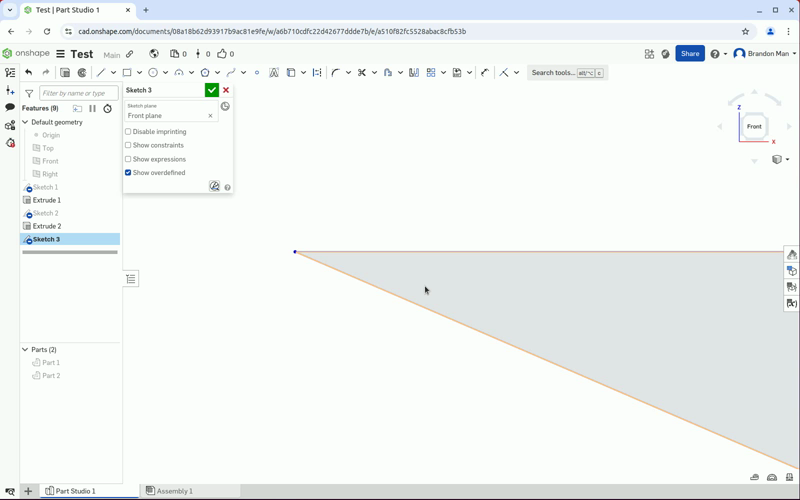
click(425, 285)
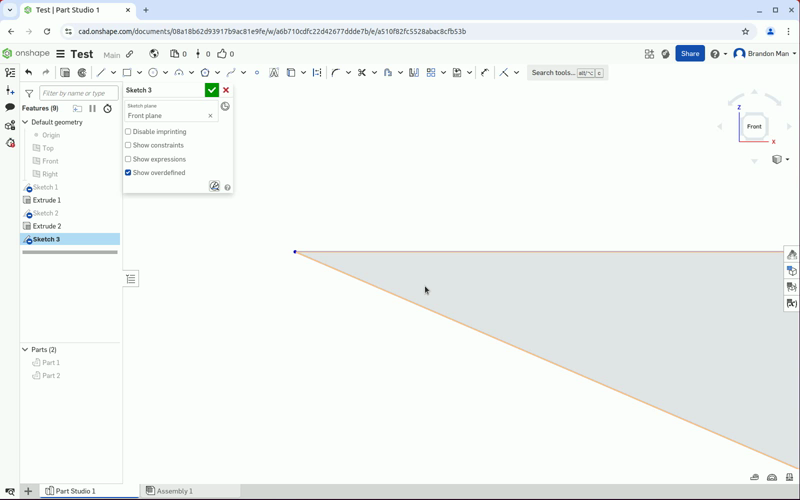
scroll(-6)
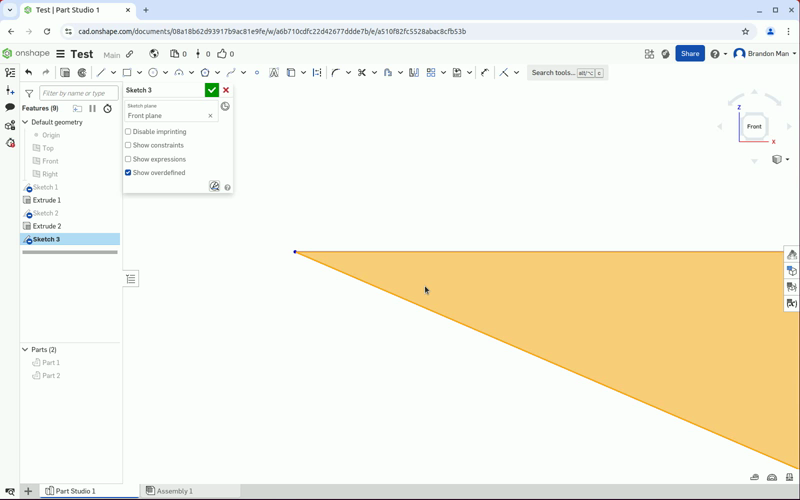
scroll(-6)
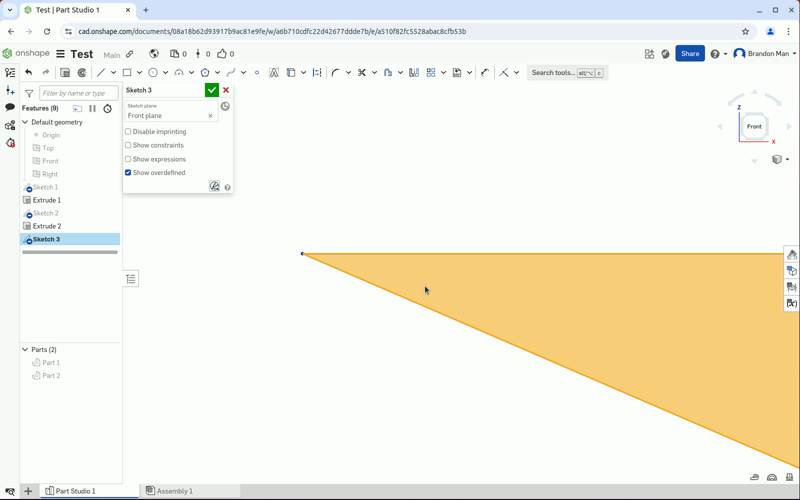
scroll(-6)
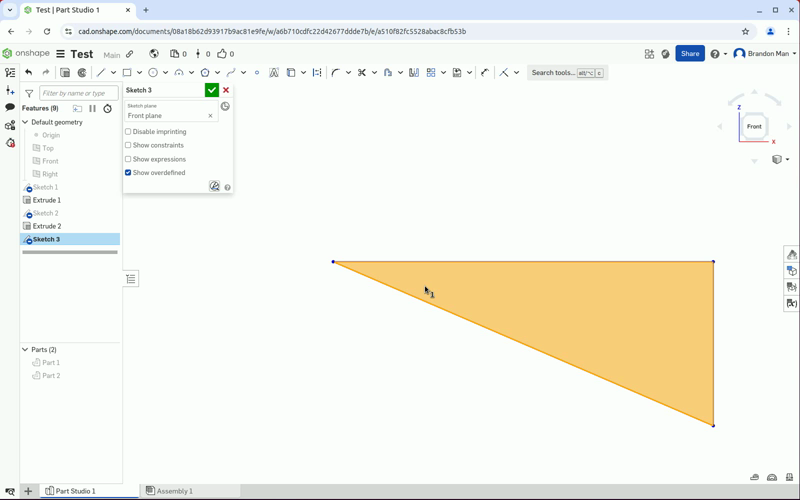
scroll(-6)
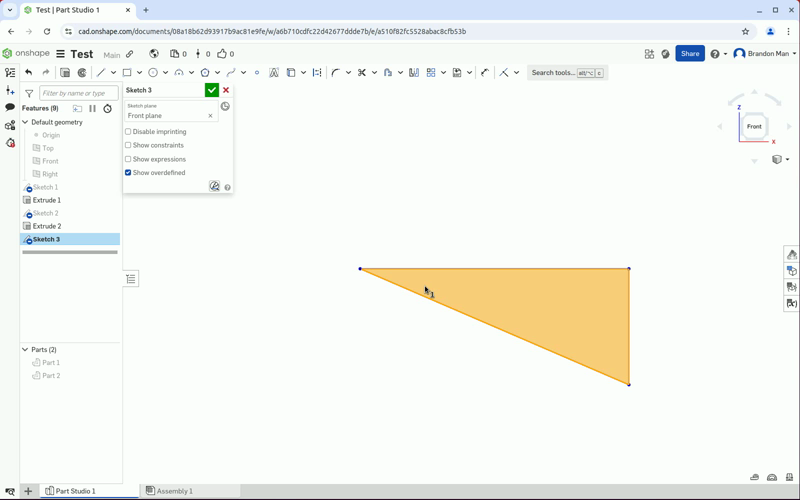
scroll(-6)
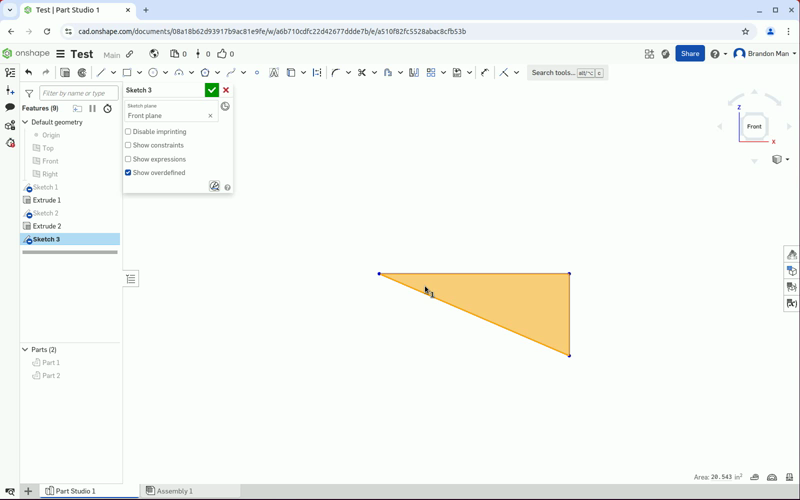
scroll(-6)
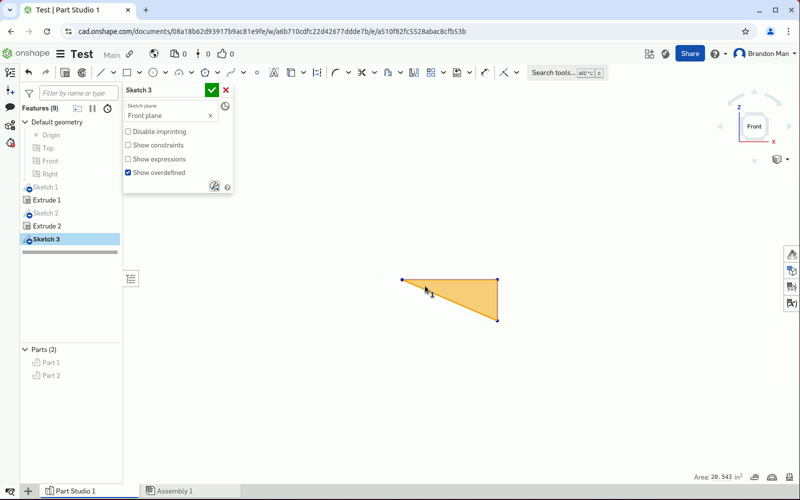
scroll(-6)
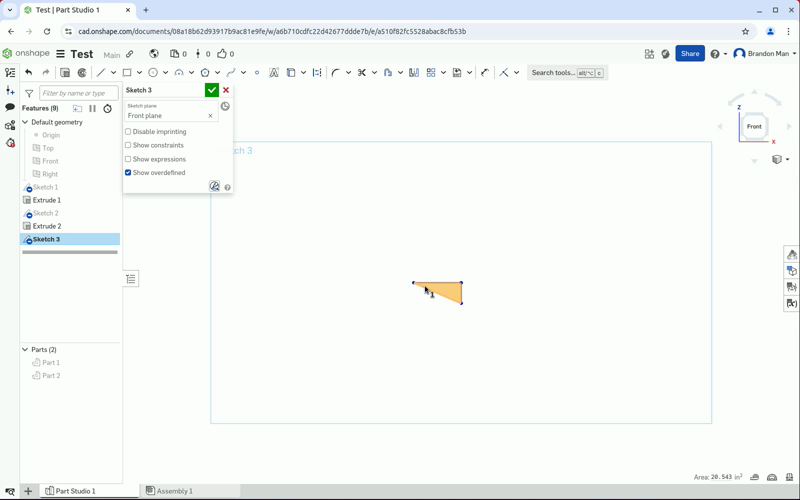
mouse_move(73, 352)
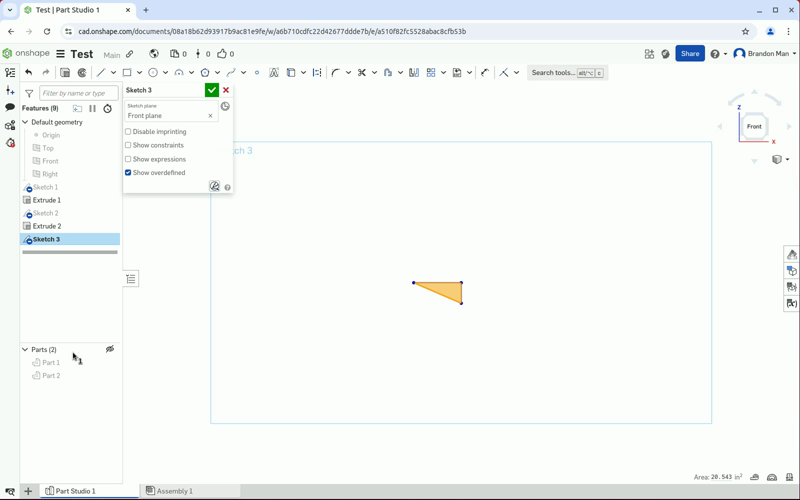
key(shift+y)
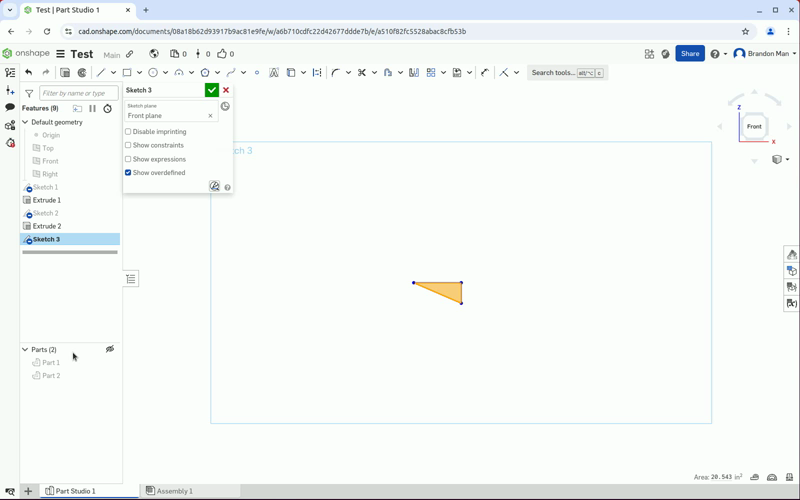
key(shift+e)
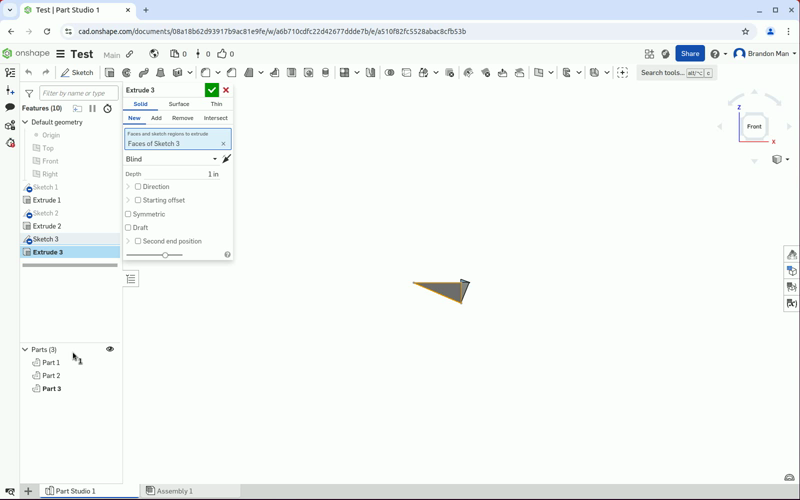
mouse_move(143, 106)
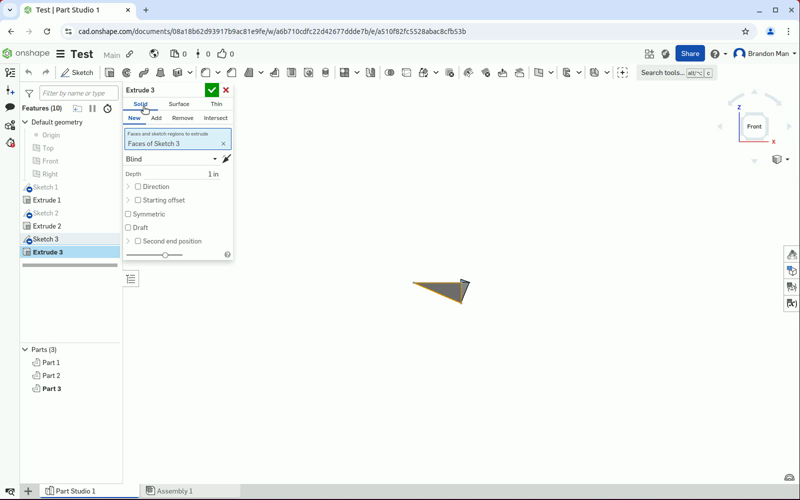
click(143, 106)
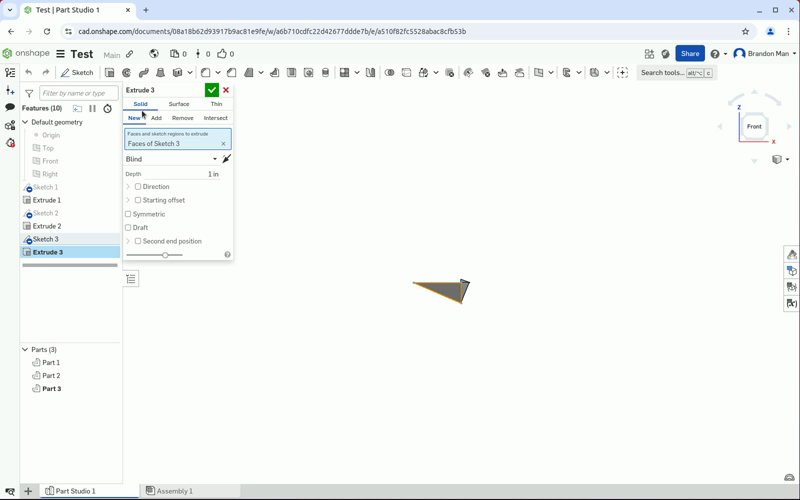
mouse_move(137, 120)
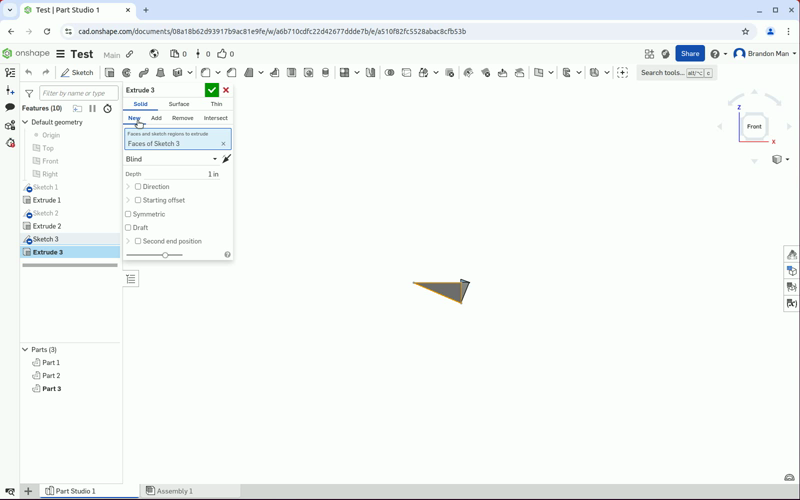
click(137, 120)
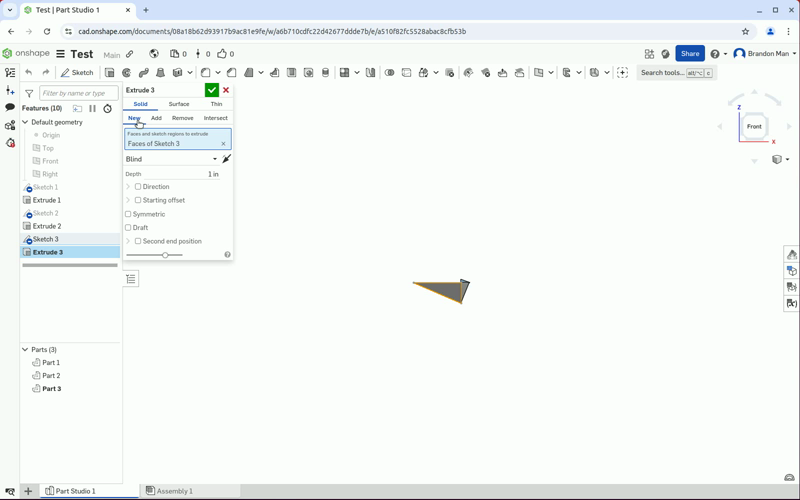
key(tab, 4)
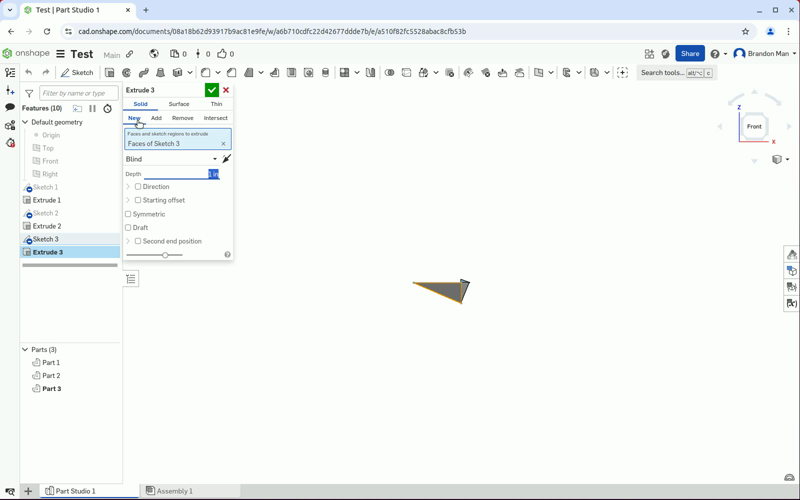
text(4.092)
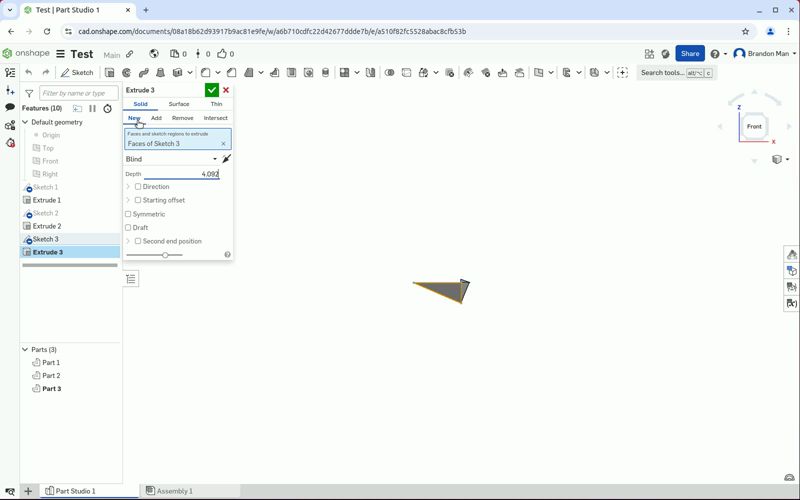
key(enter)
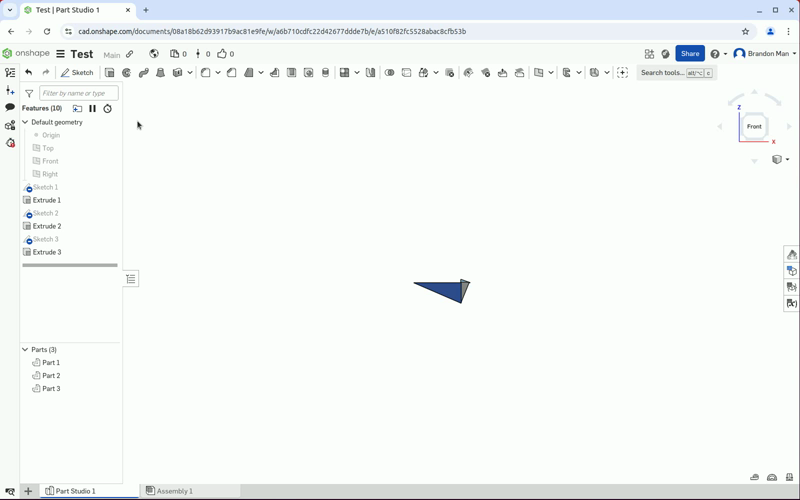
key(shift+h)
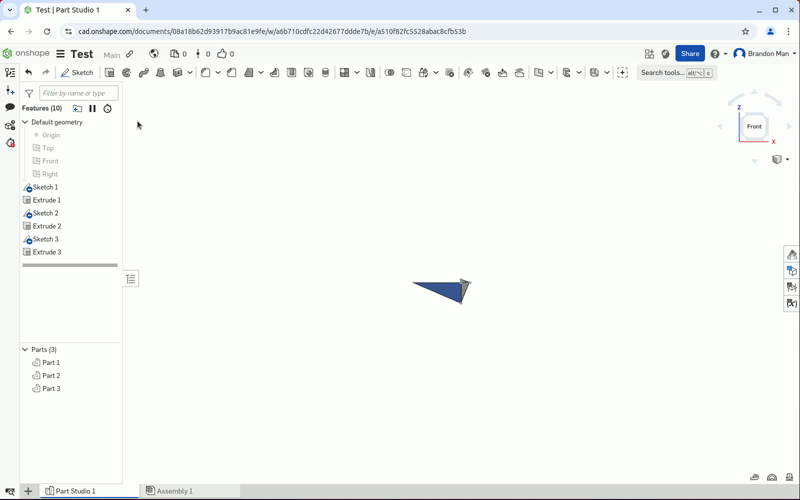
key(shift+h)
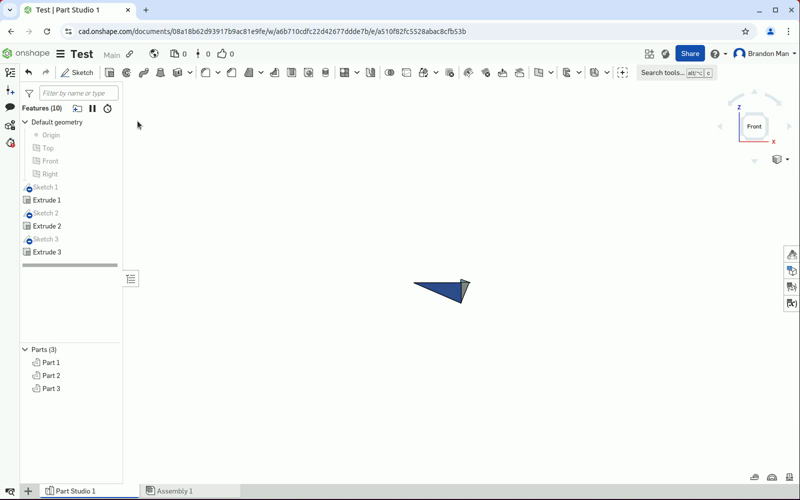
mouse_move(73, 189)
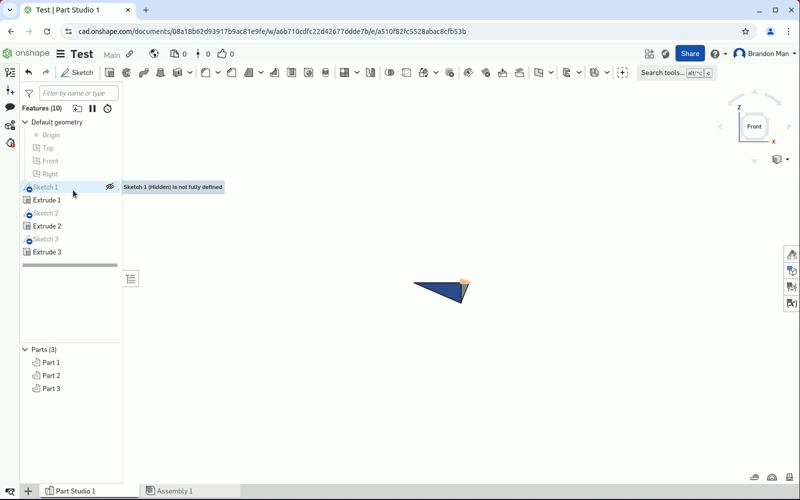
click(73, 189)
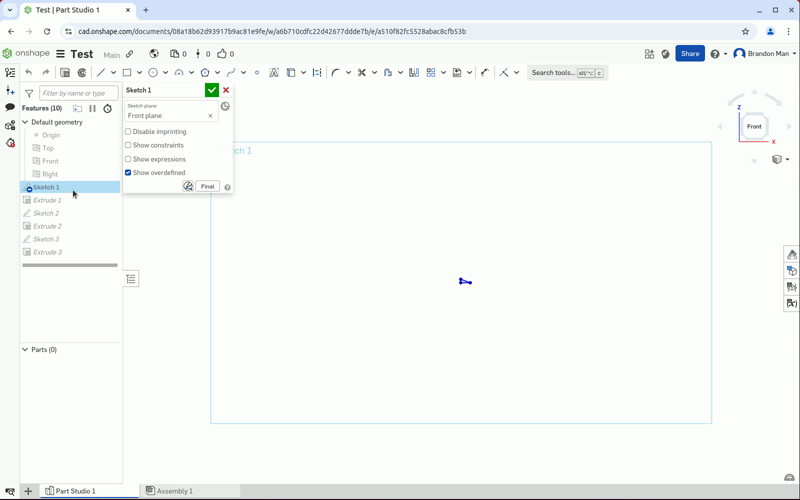
mouse_move(229, 92)
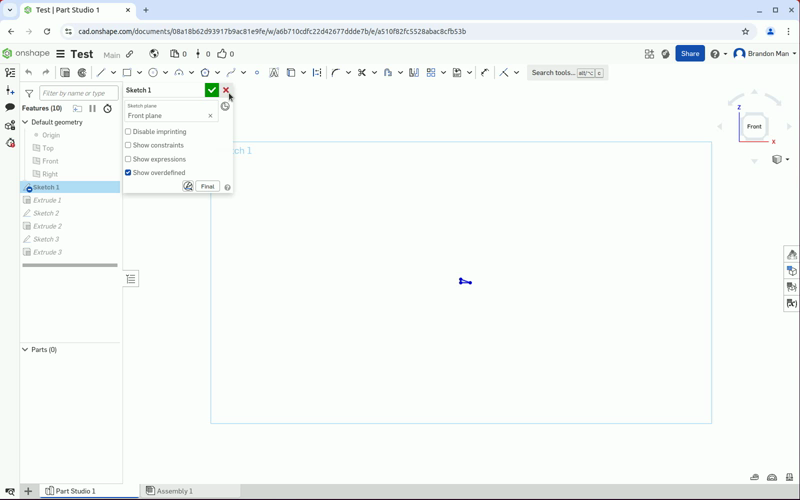
click(229, 92)
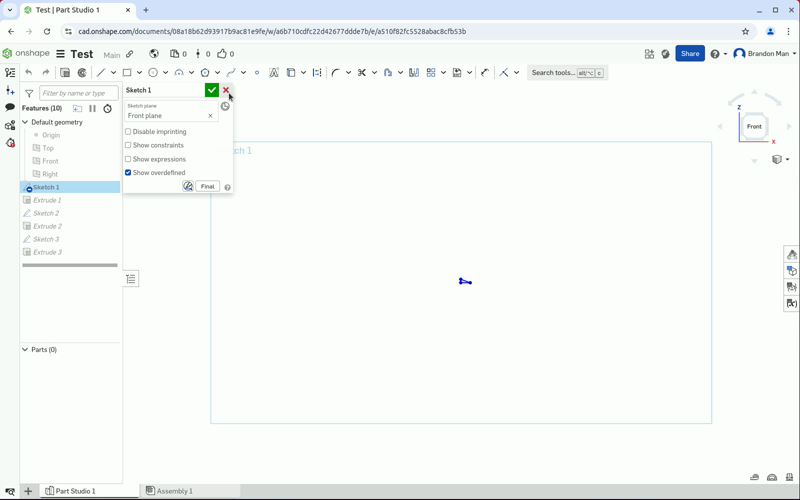
key(shift+s)
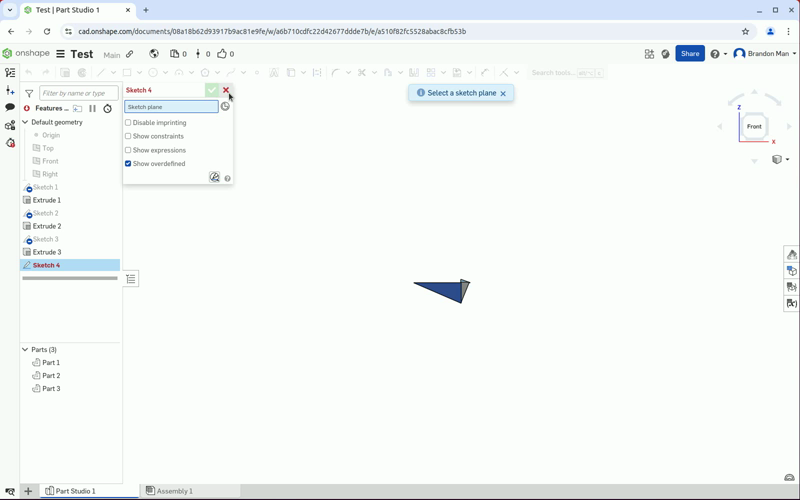
mouse_move(73, 163)
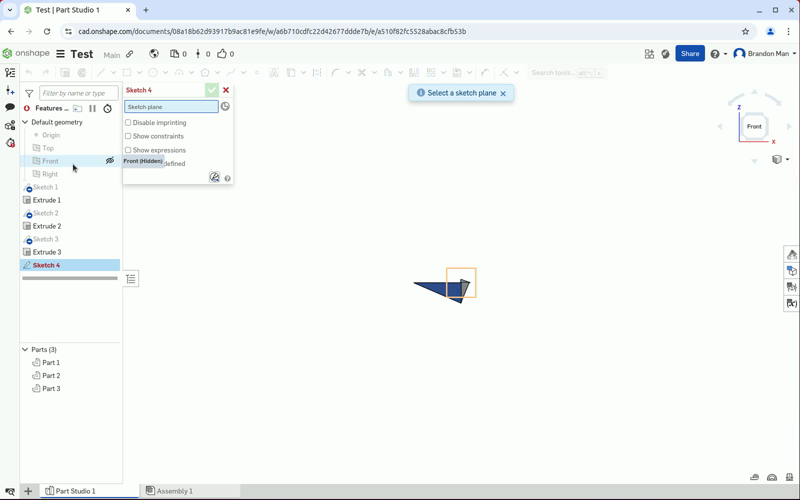
click(73, 163)
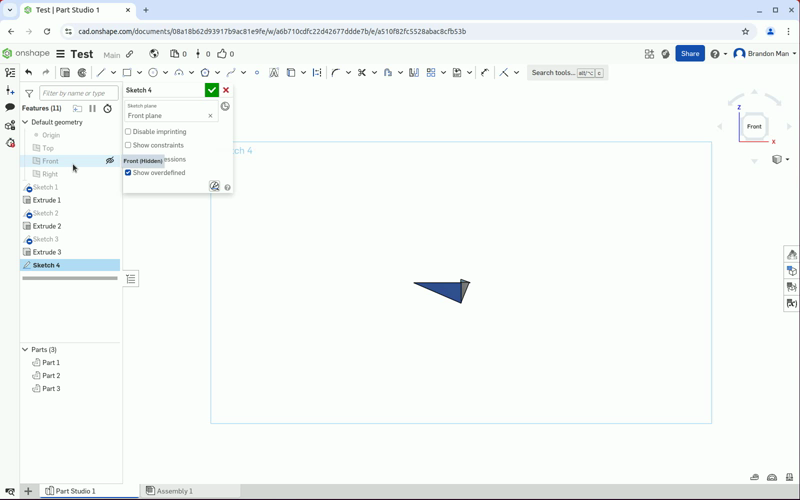
mouse_move(73, 352)
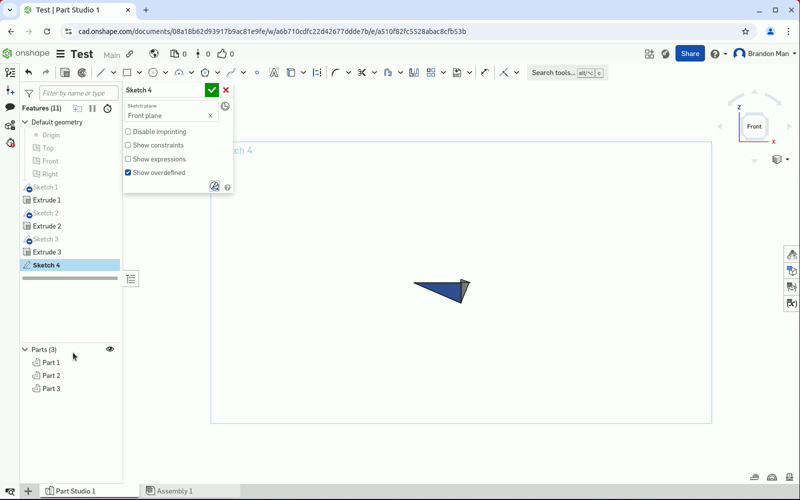
key(y)
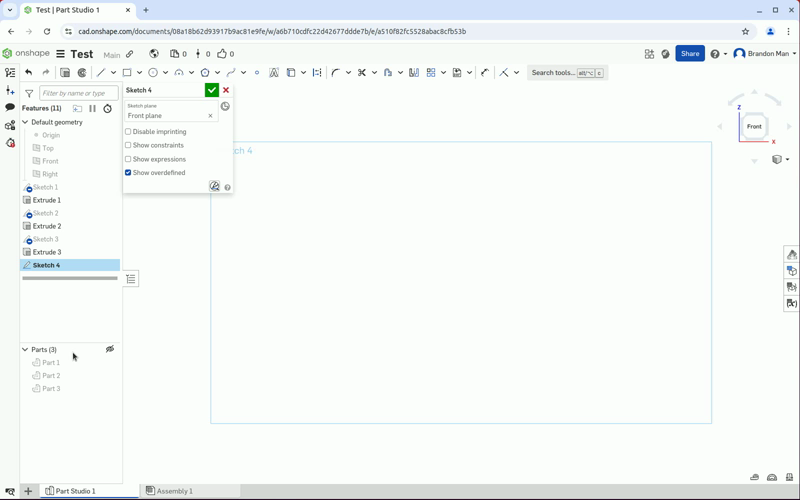
key(l)
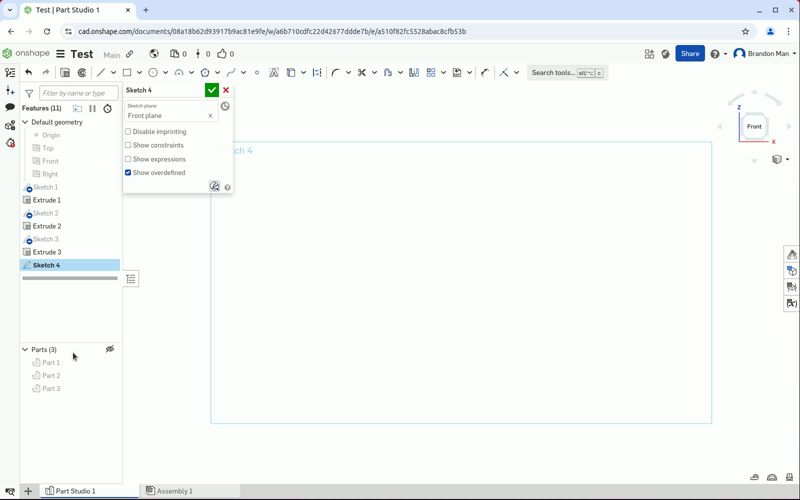
key_down(shift)
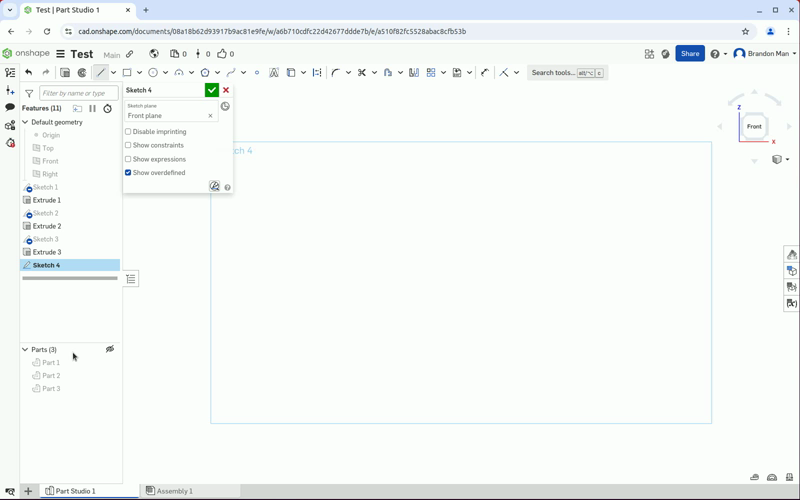
mouse_move(413, 282)
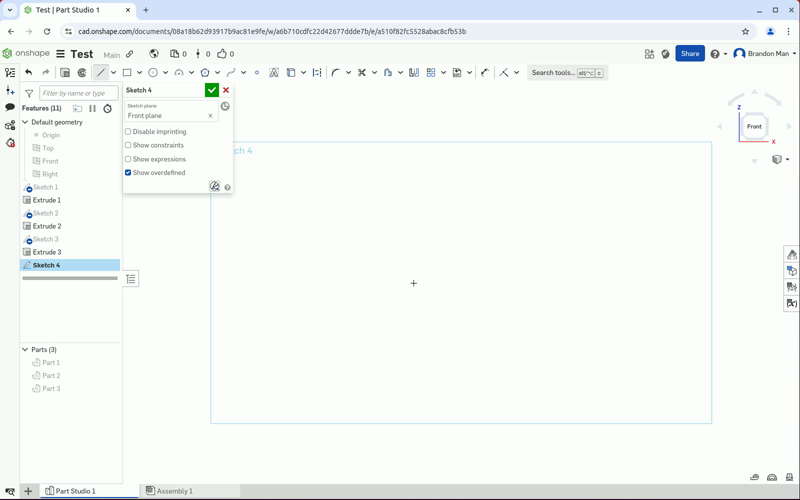
click(413, 282)
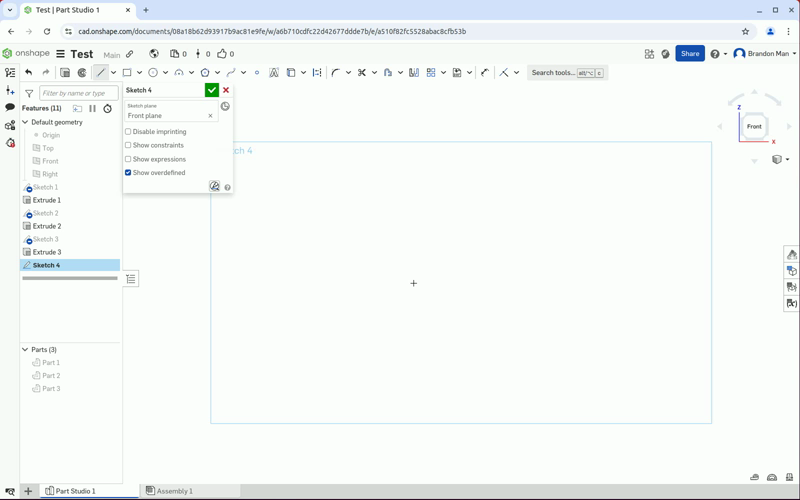
key_up(shift)
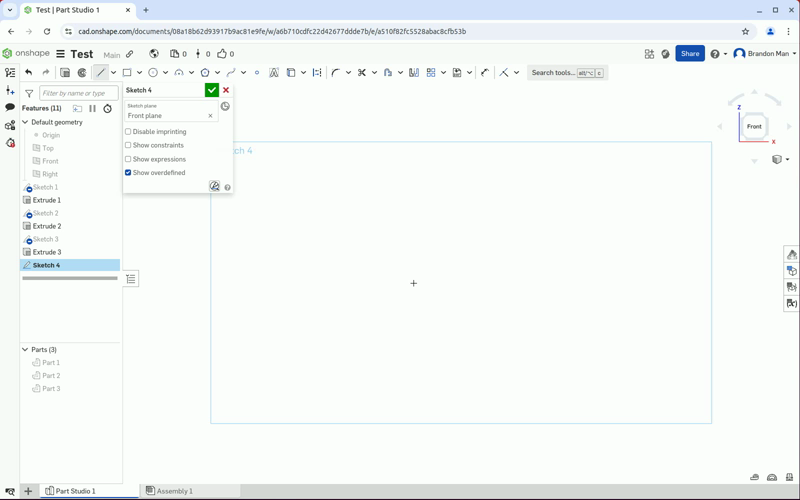
key_down(shift)
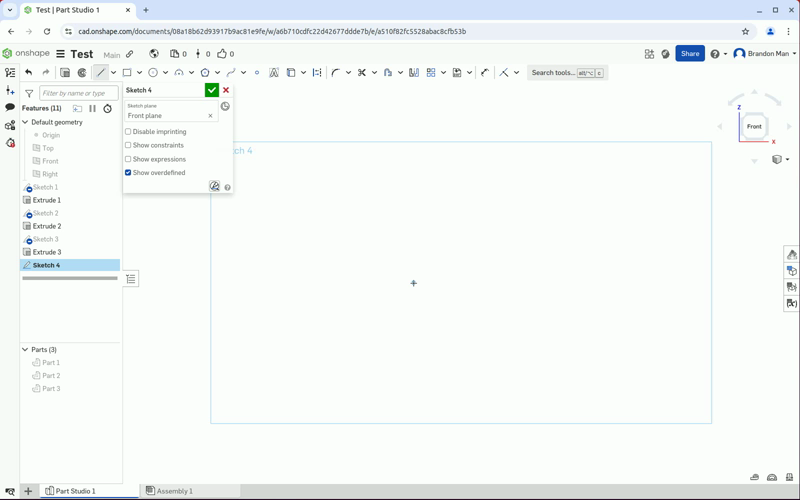
mouse_move(444, 282)
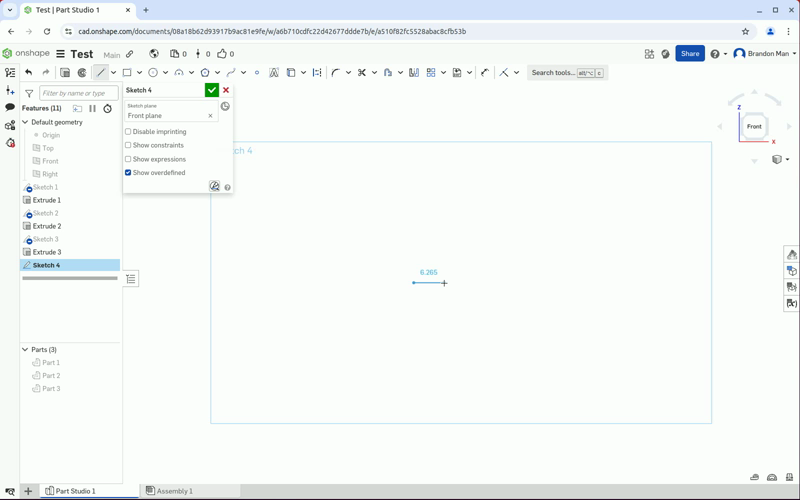
mouse_move(461, 282)
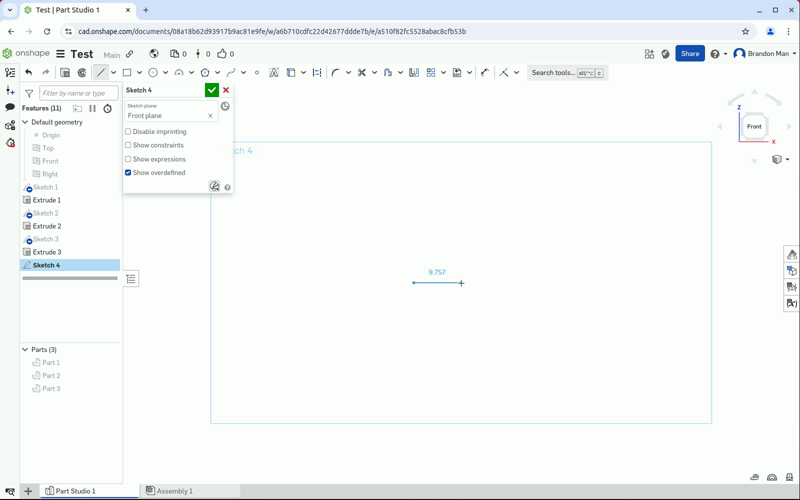
click(461, 282)
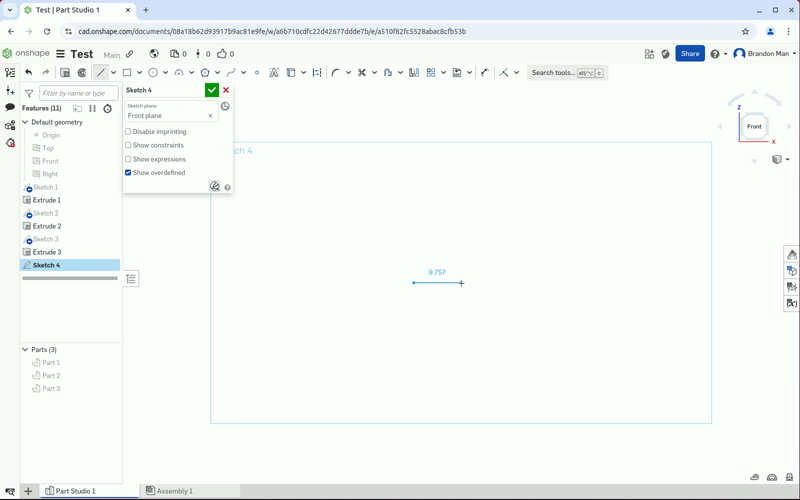
key_up(shift)
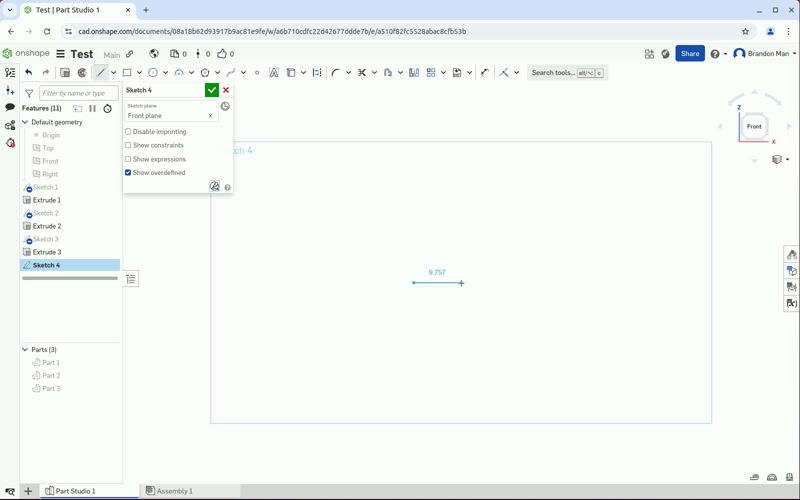
key_down(shift)
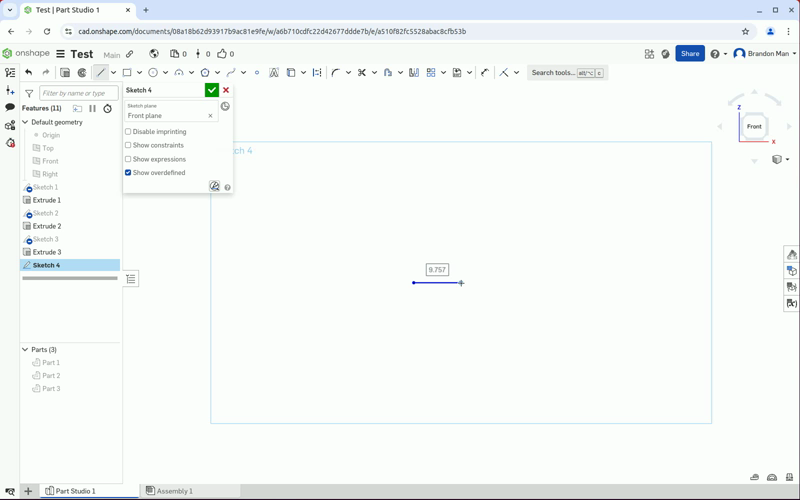
mouse_move(461, 170)
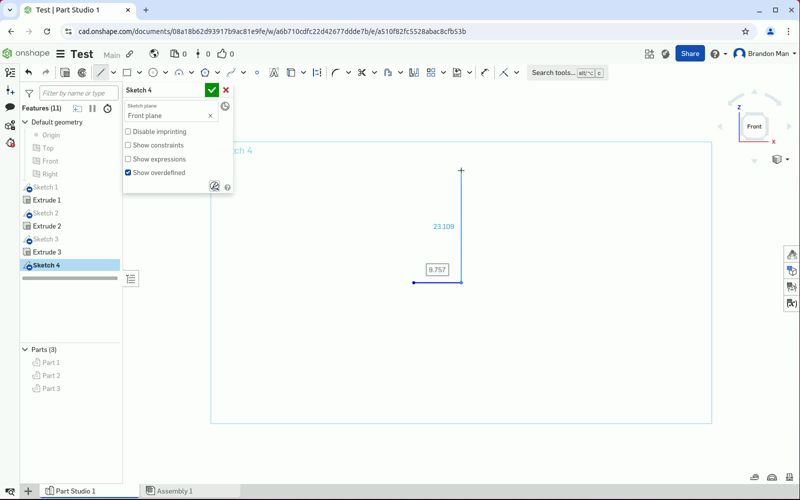
click(461, 170)
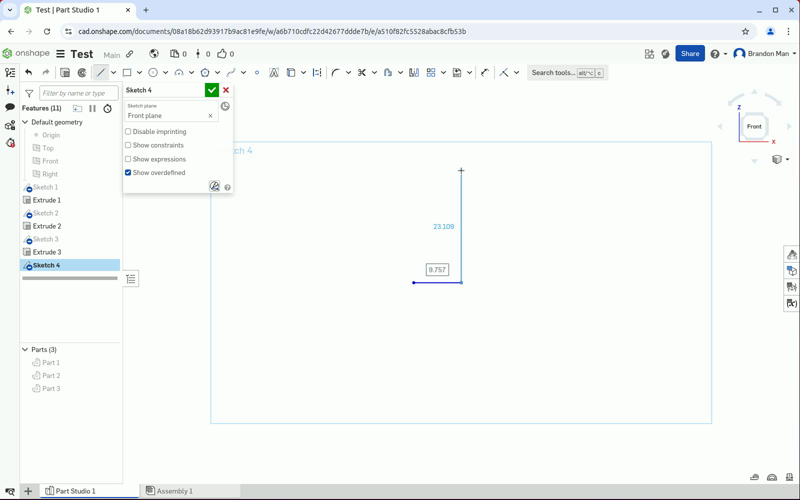
key_up(shift)
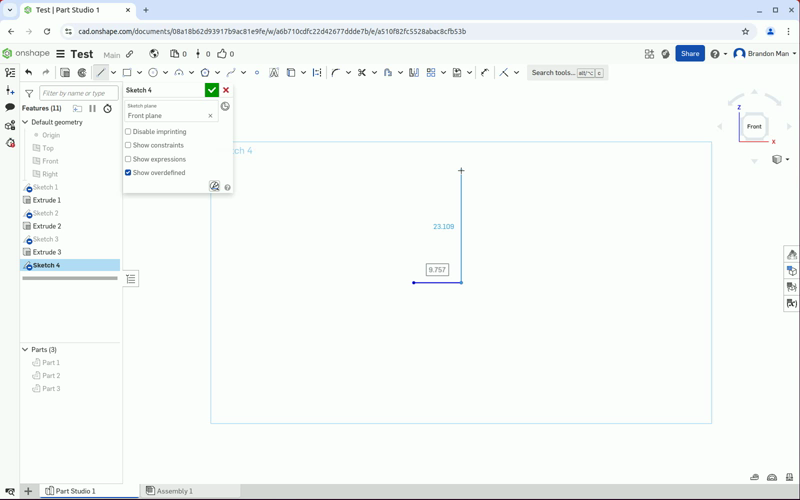
key_down(shift)
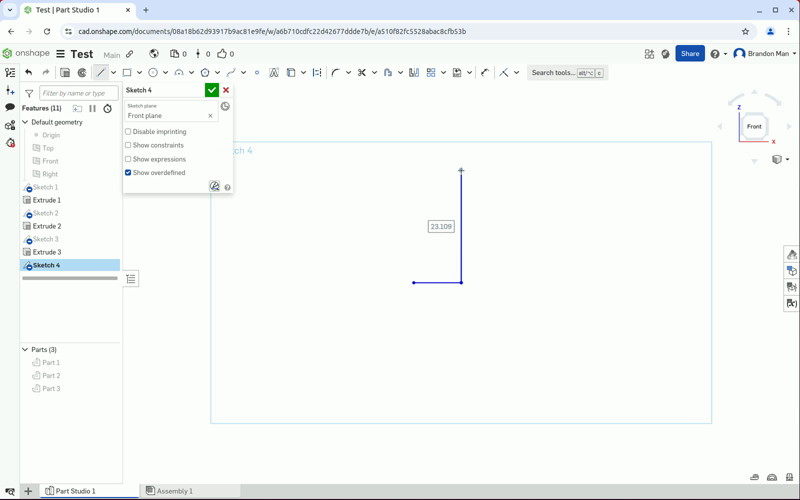
mouse_move(413, 282)
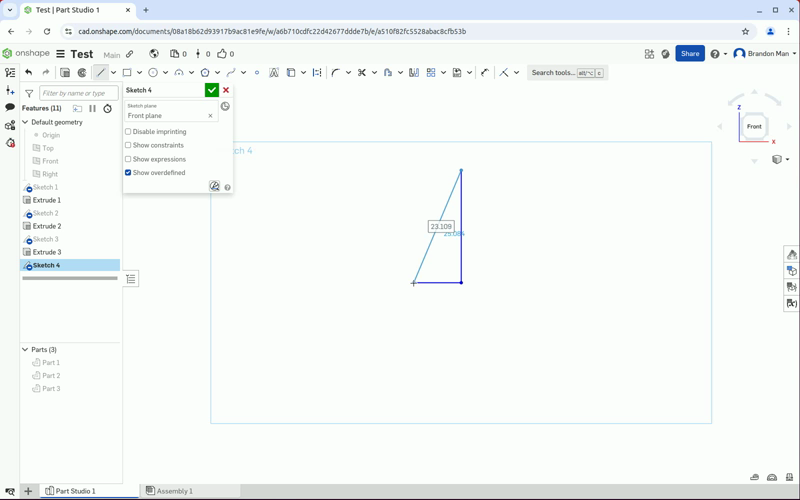
key_up(shift)
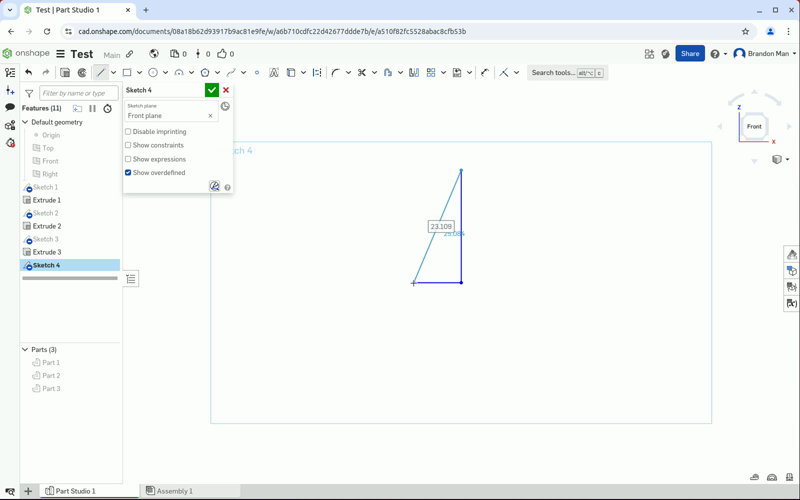
click(413, 282)
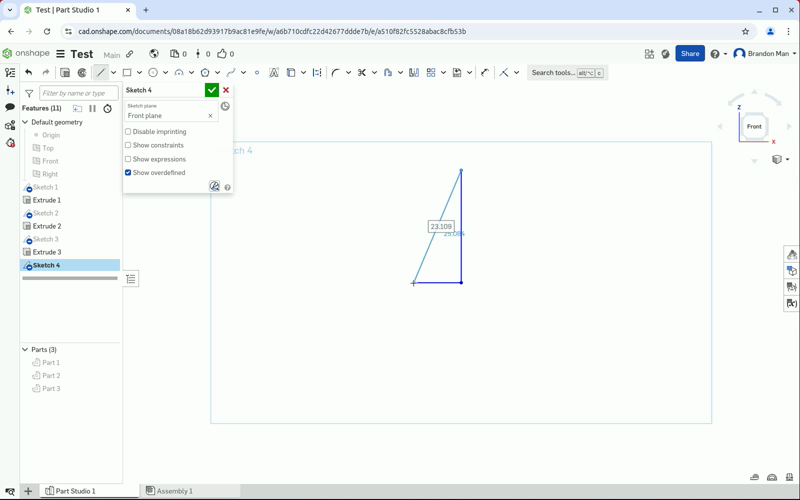
key(esc)
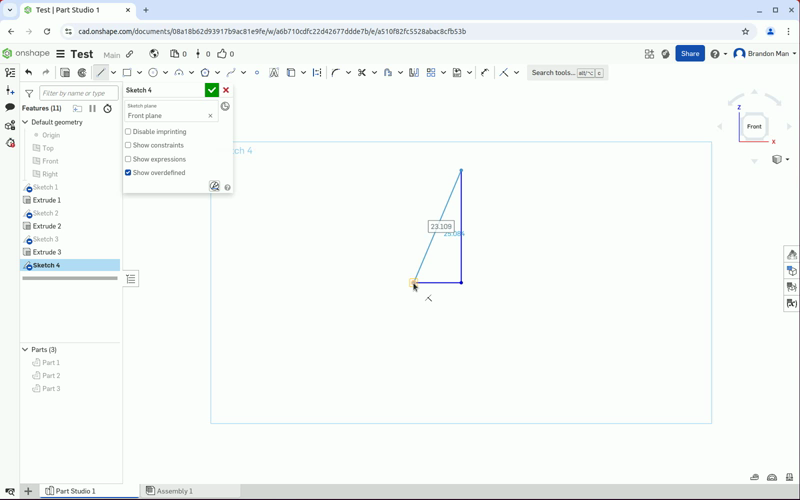
mouse_move(443, 234)
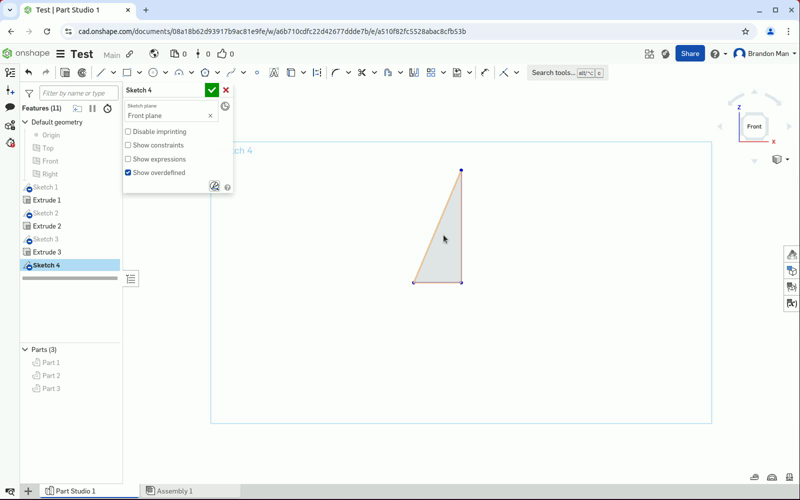
click(443, 234)
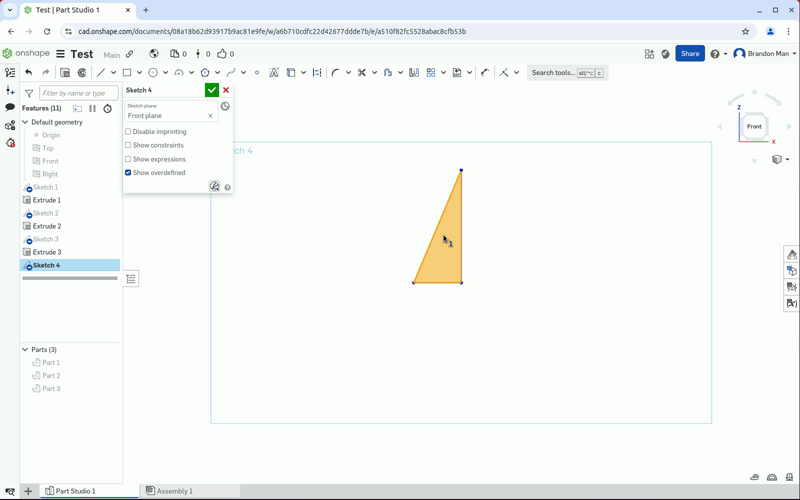
mouse_move(73, 352)
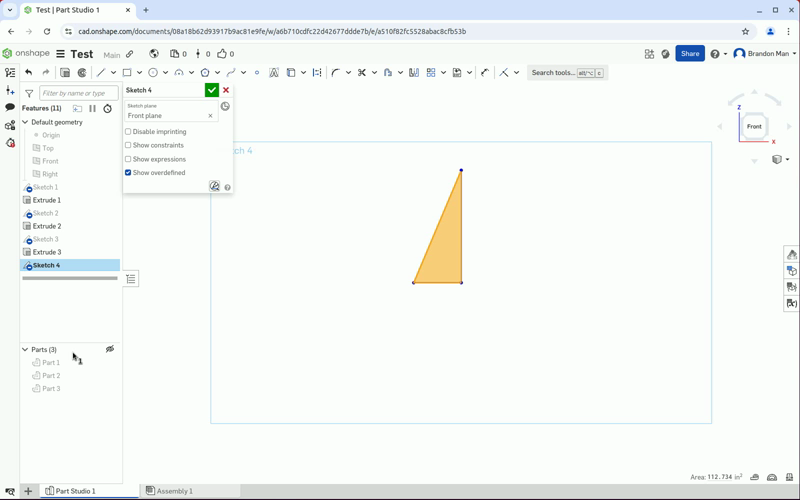
key(shift+y)
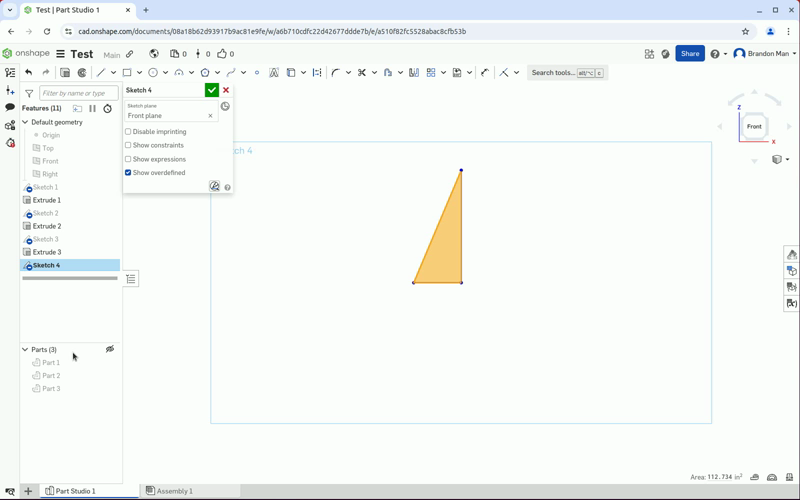
key(shift+e)
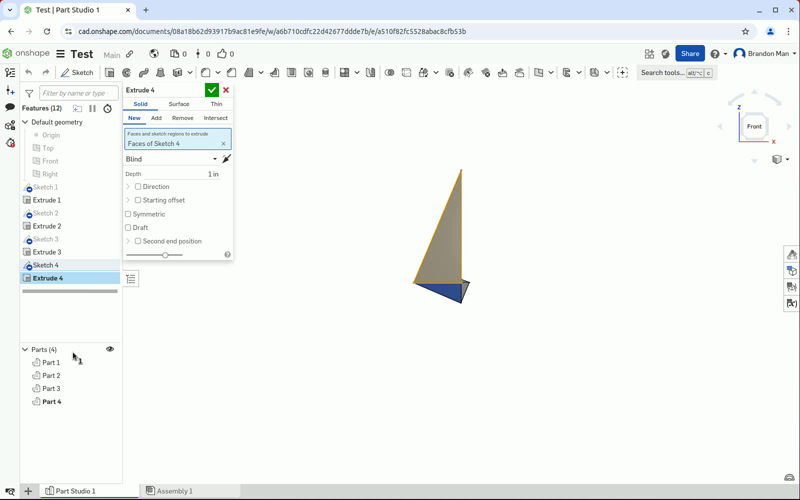
mouse_move(143, 106)
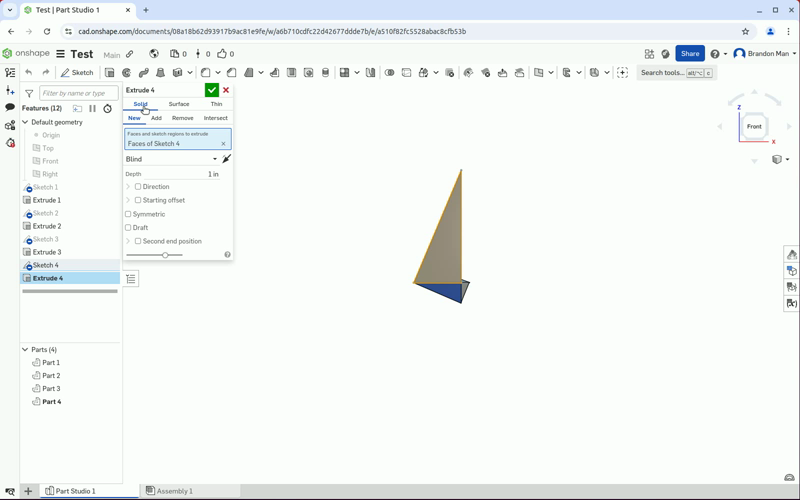
click(143, 106)
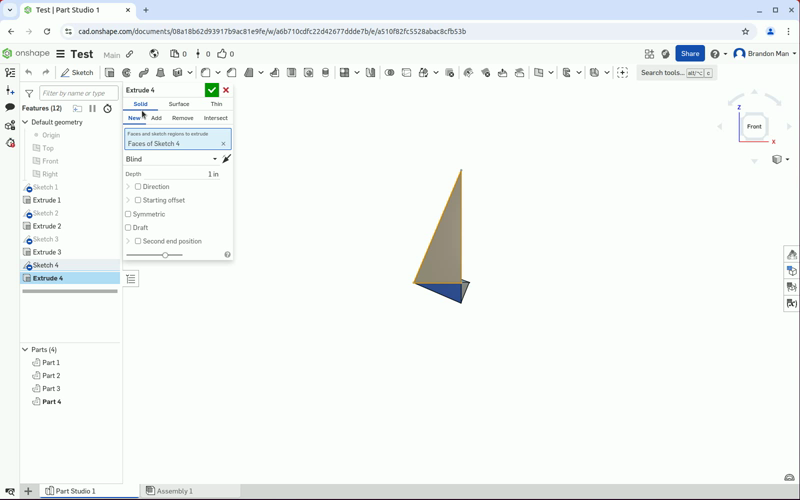
mouse_move(137, 120)
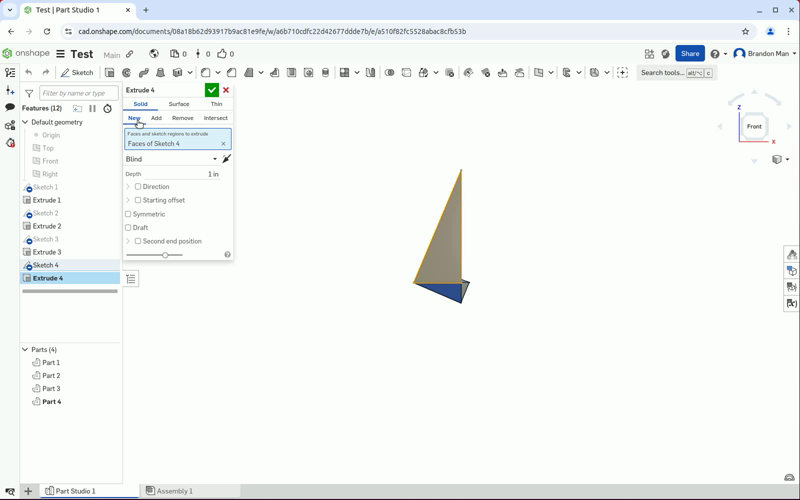
click(137, 120)
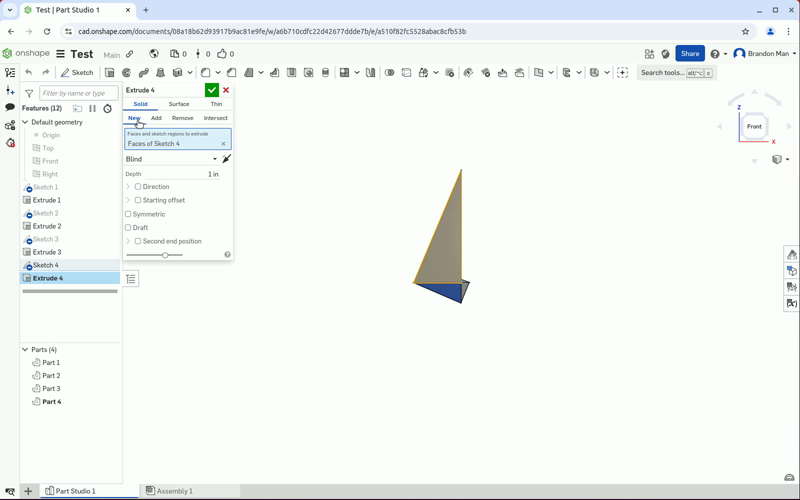
key(tab, 4)
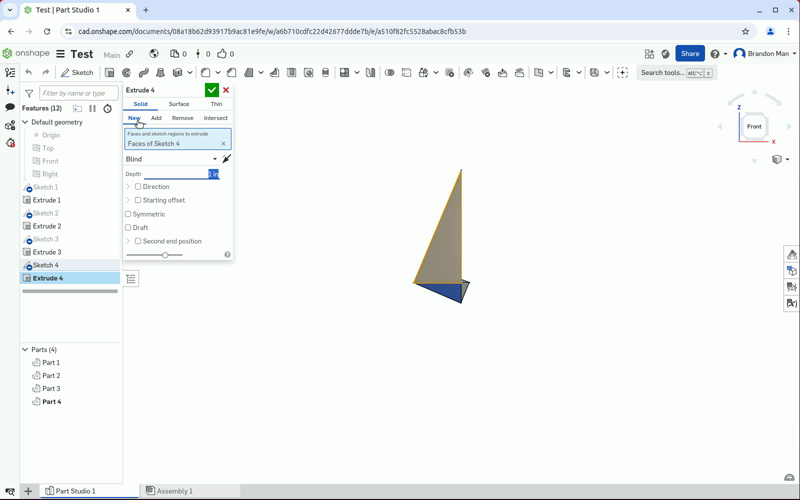
text(9.628)
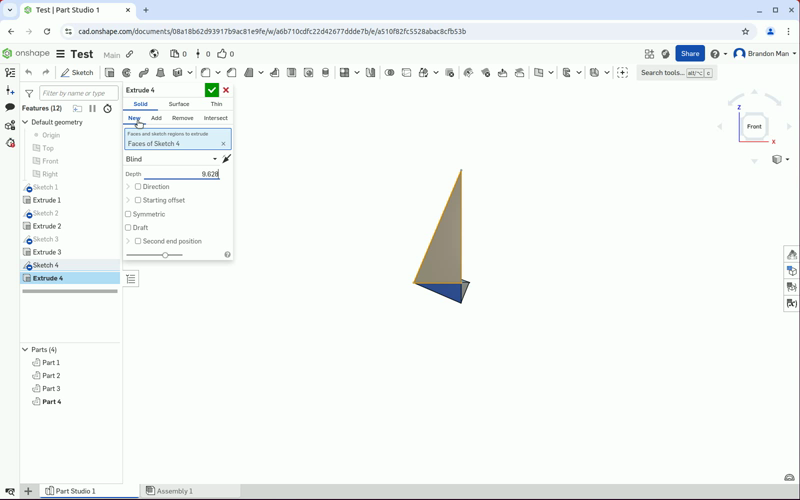
key(enter)
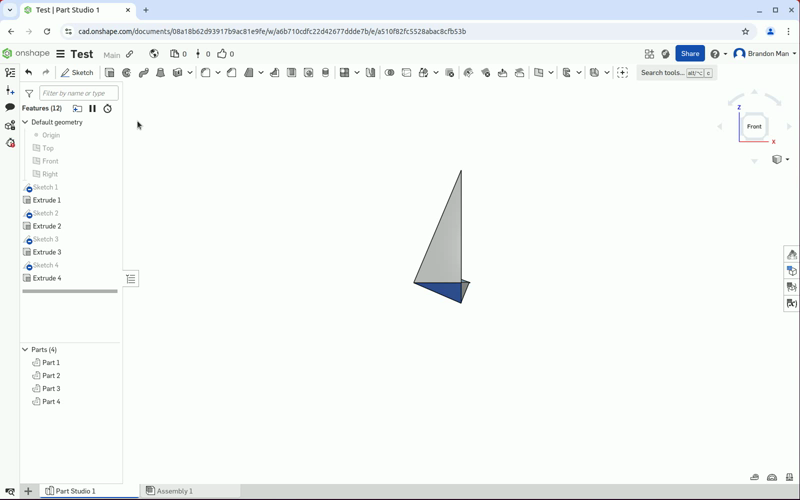
key(shift+h)
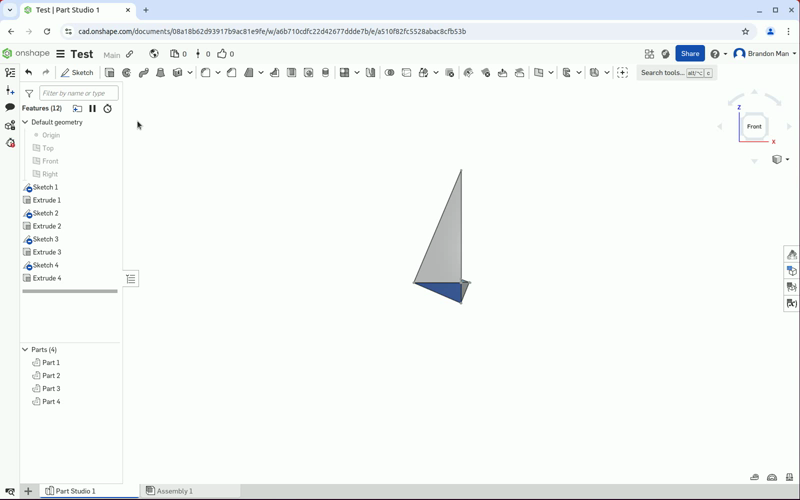
key(shift+h)
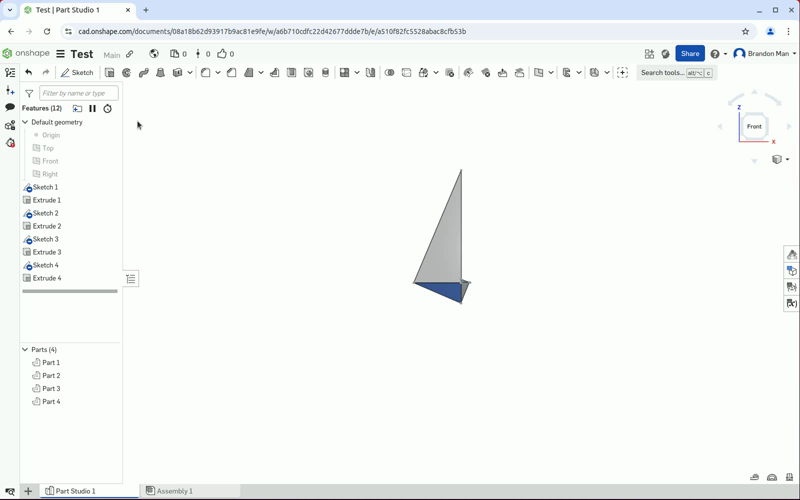
key(shift+7)
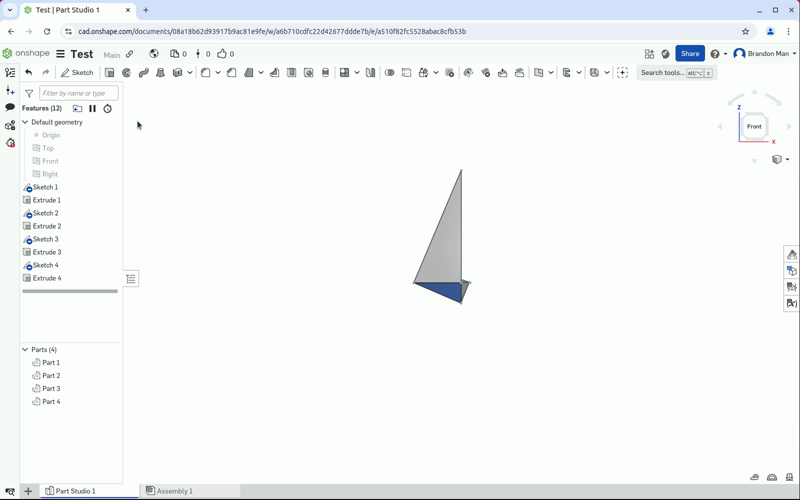
key(left, 2)
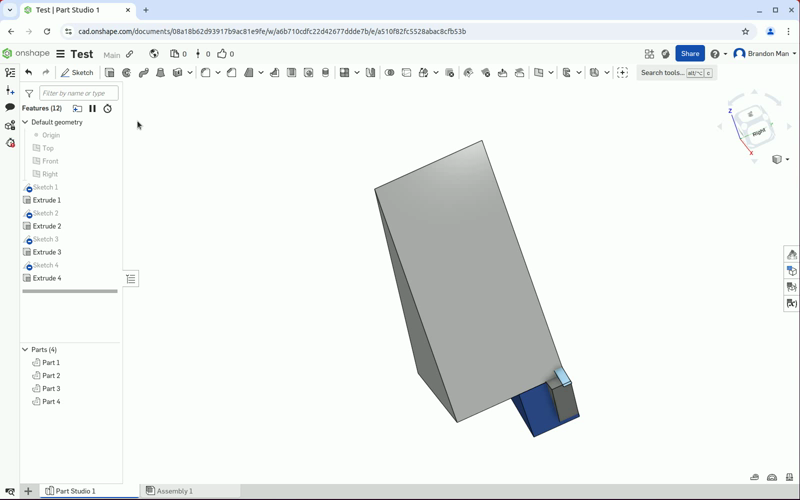
key(down, 2)
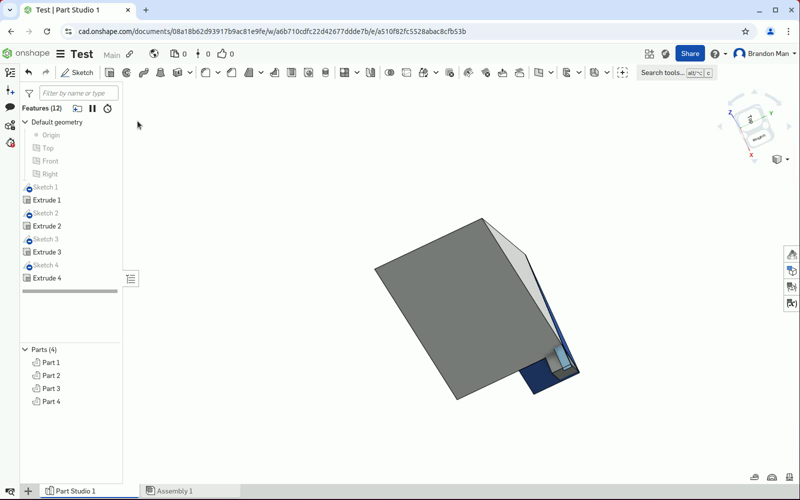
key(up, 2)
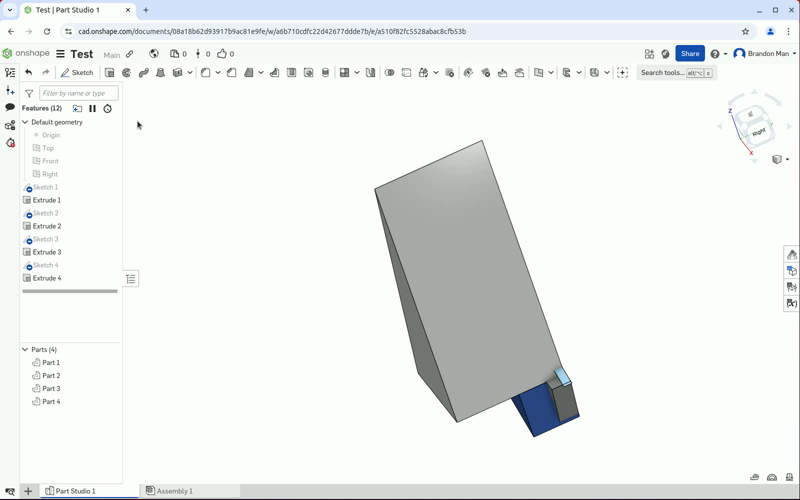
key(right, 2)
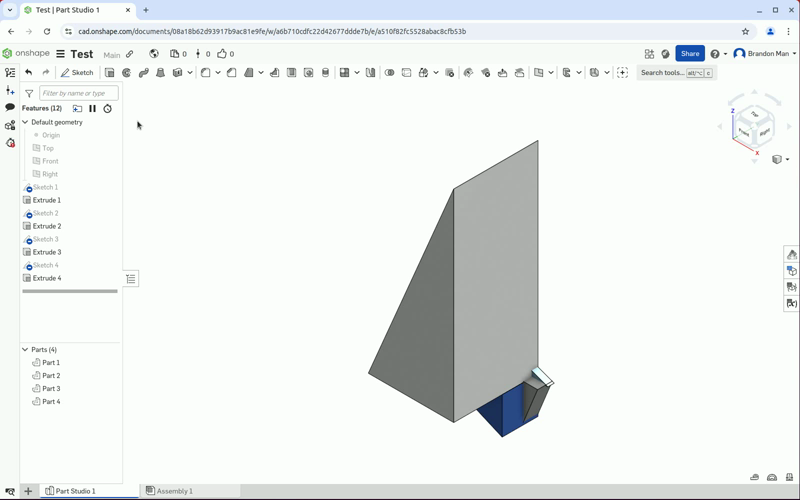
mouse_move(73, 189)
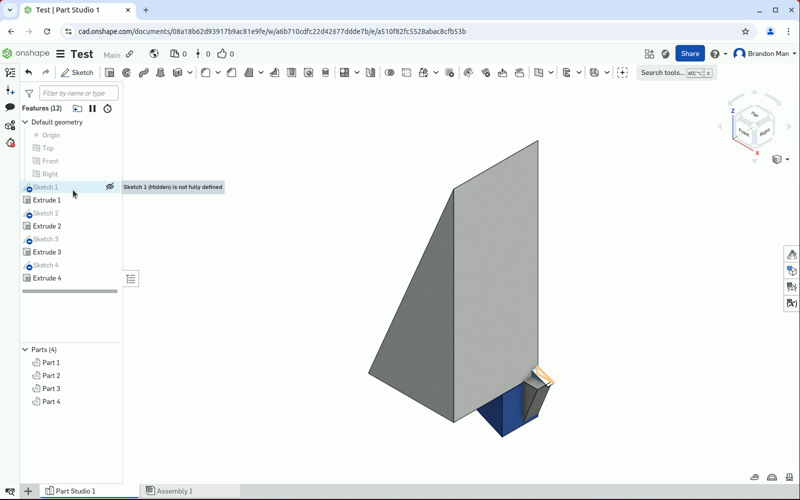
click(73, 189)